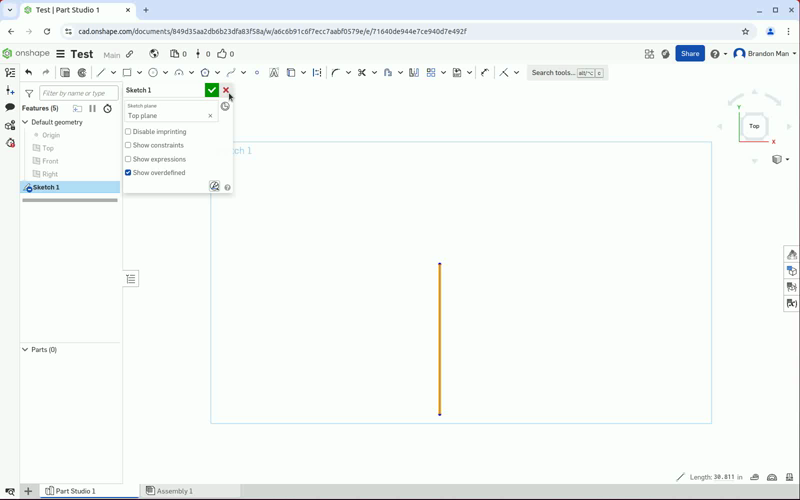
key(shift+h)
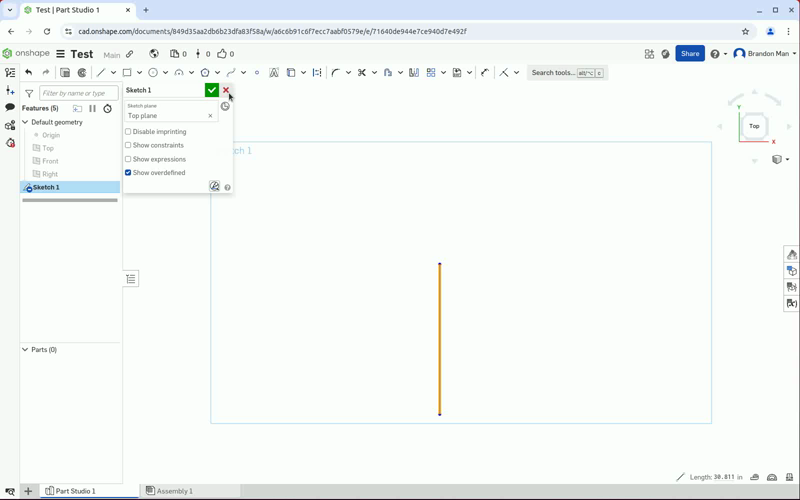
key(shift+s)
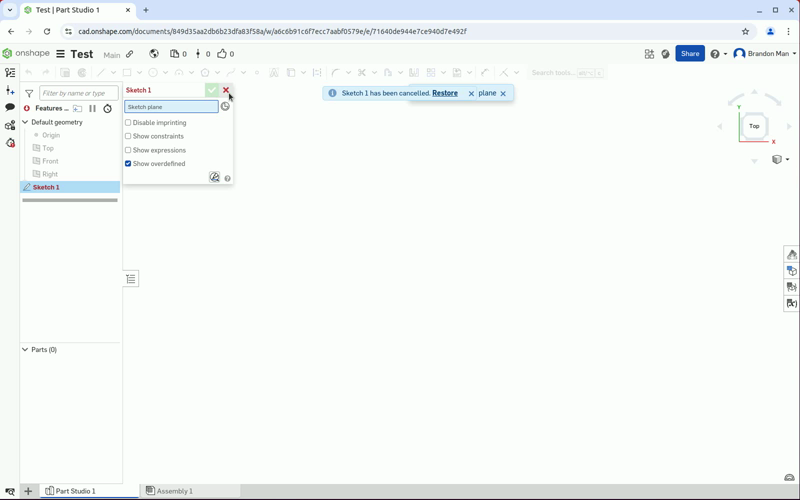
mouse_move(73, 150)
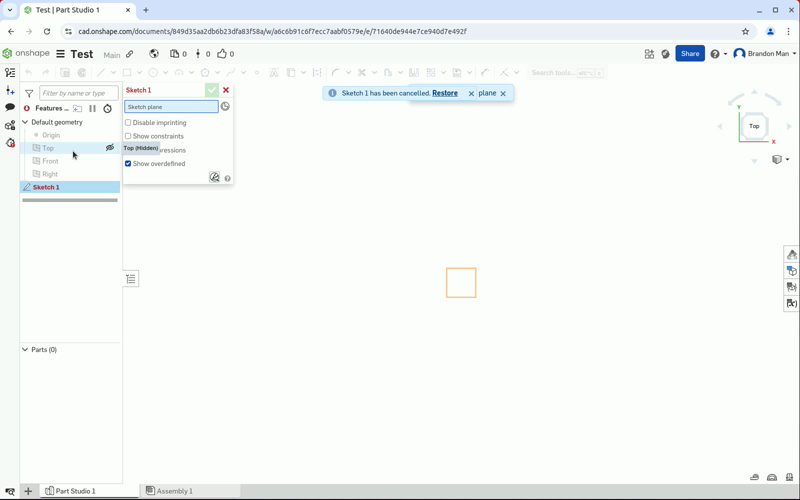
click(73, 150)
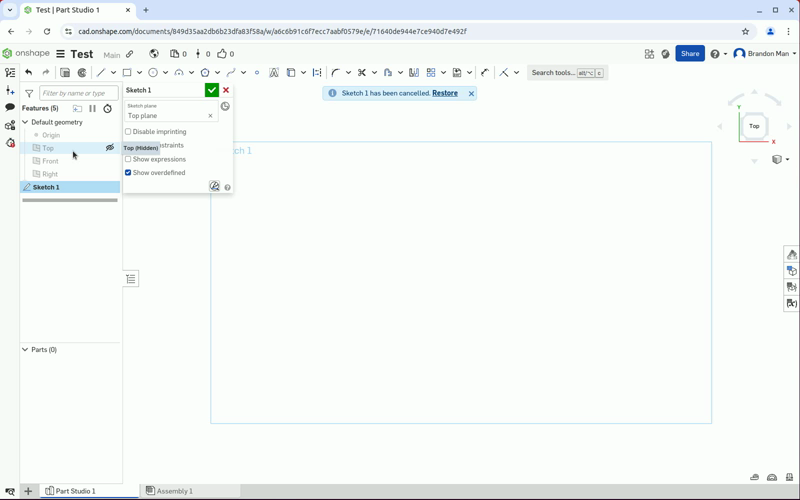
mouse_move(73, 352)
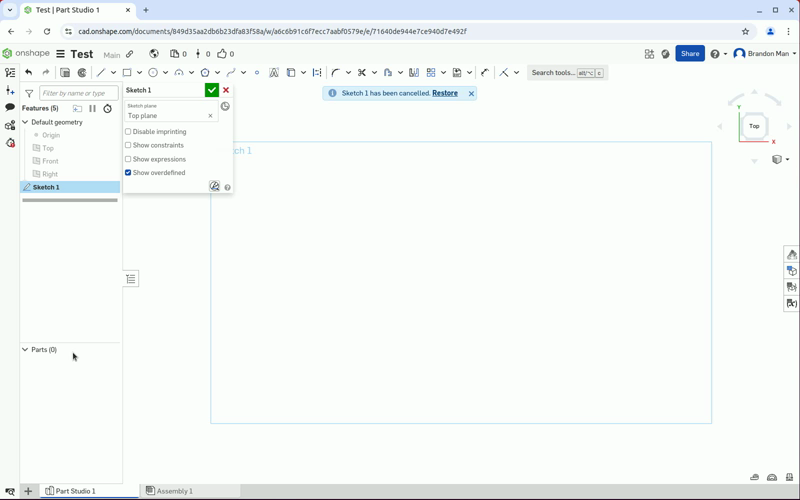
key(y)
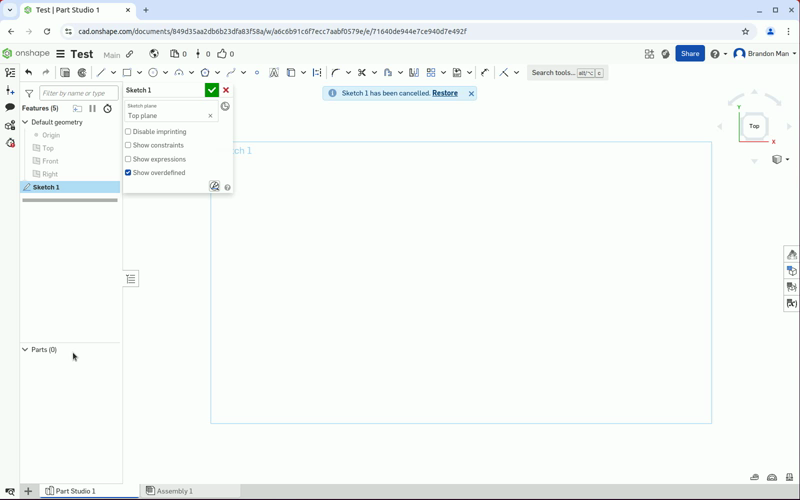
key(c)
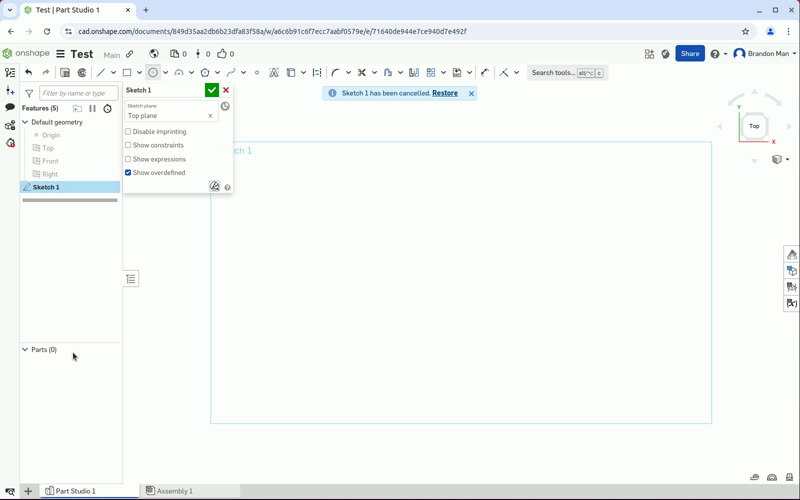
key_down(shift)
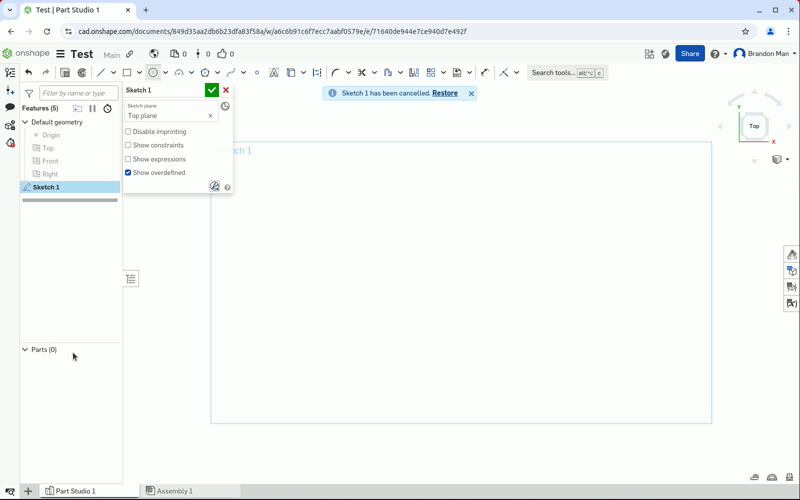
mouse_move(461, 282)
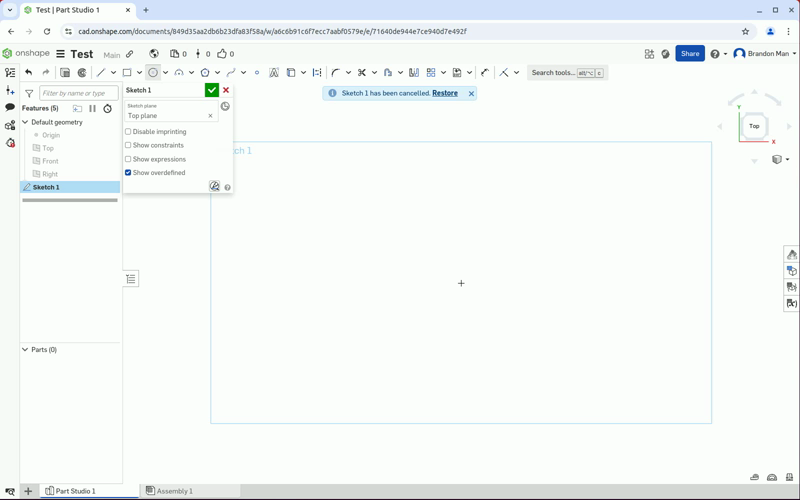
click(461, 282)
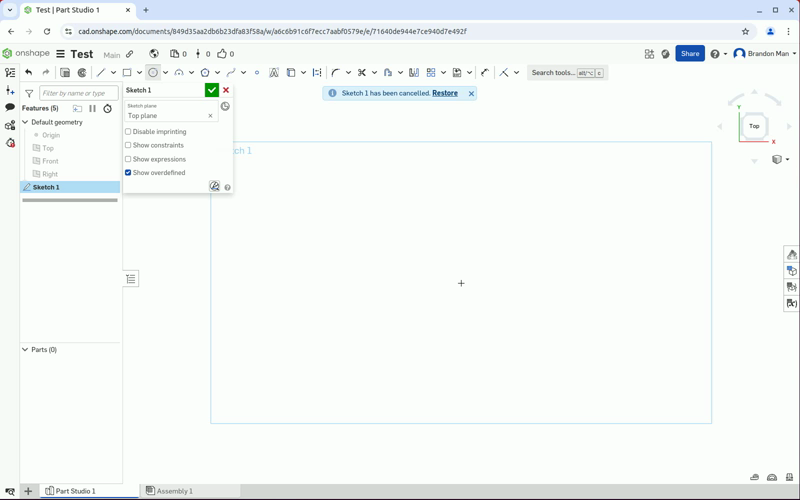
key_up(shift)
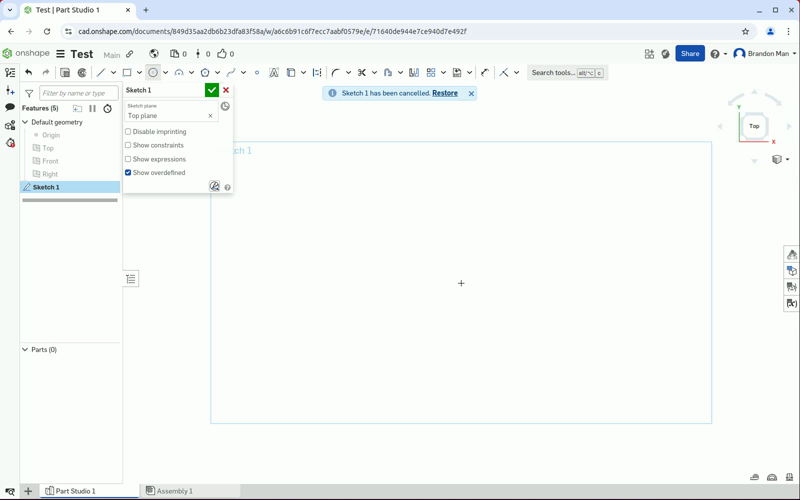
mouse_move(574, 282)
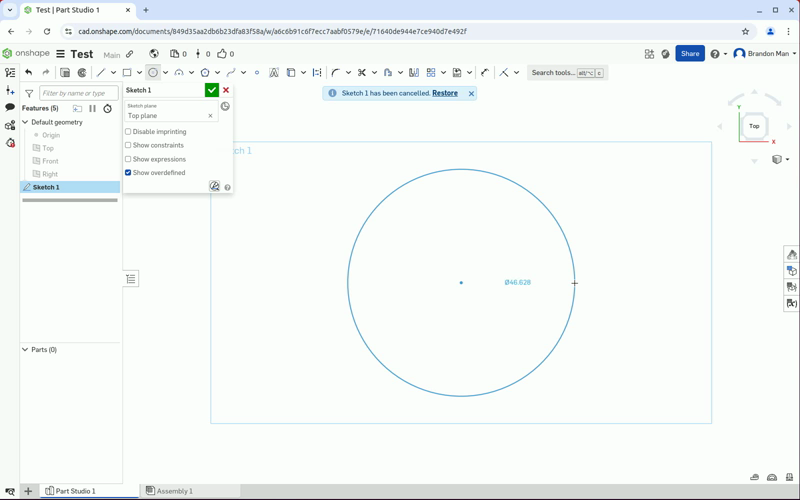
click(574, 282)
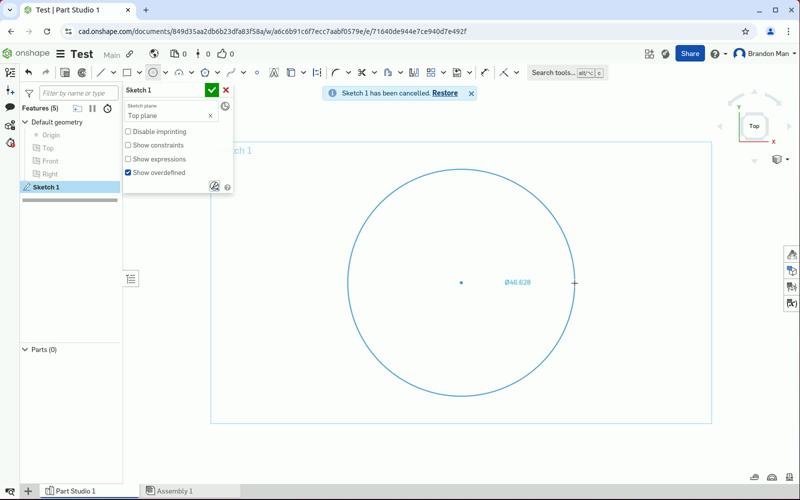
key(esc)
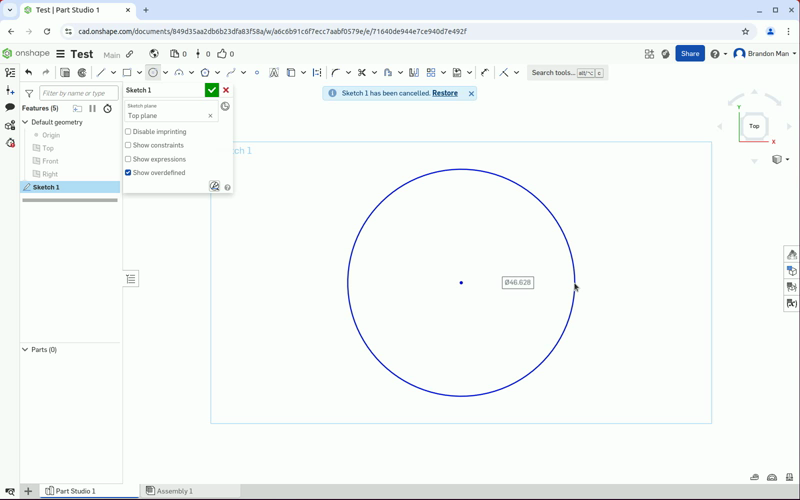
key(l)
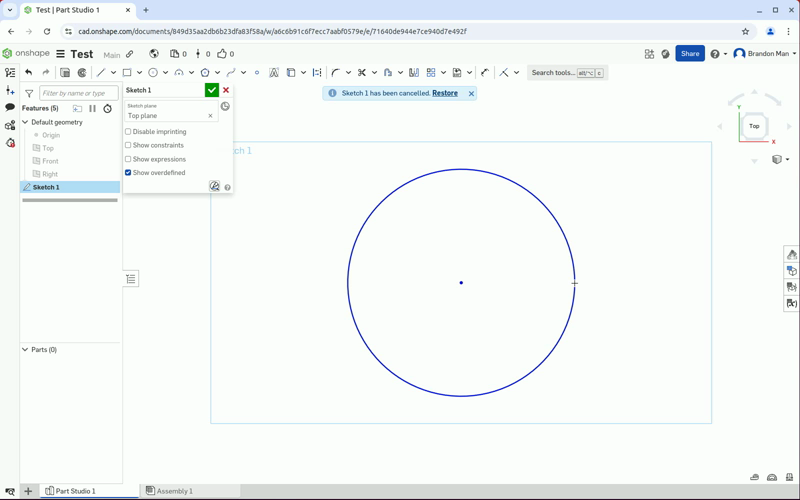
key_down(shift)
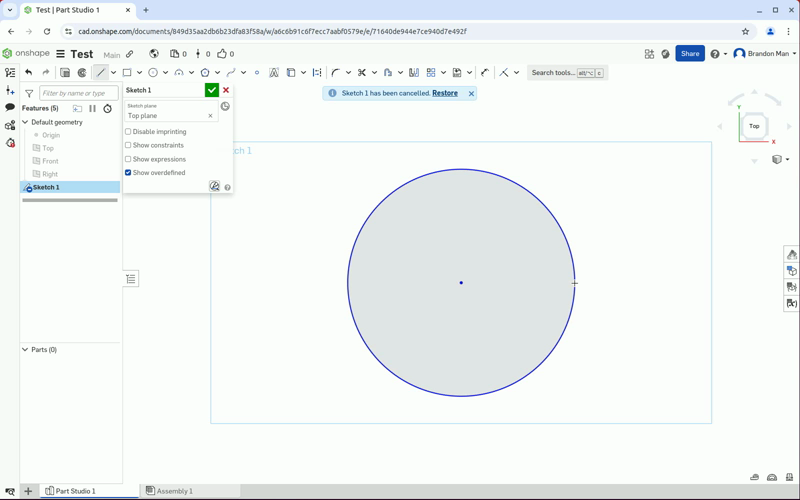
mouse_move(452, 299)
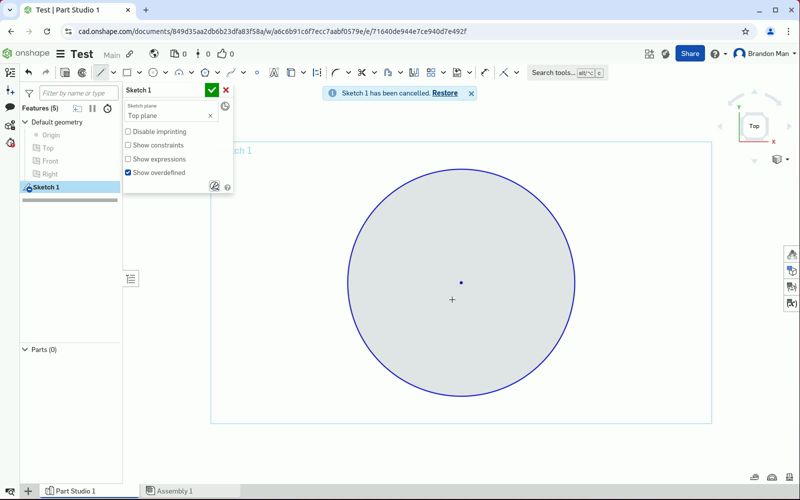
click(452, 299)
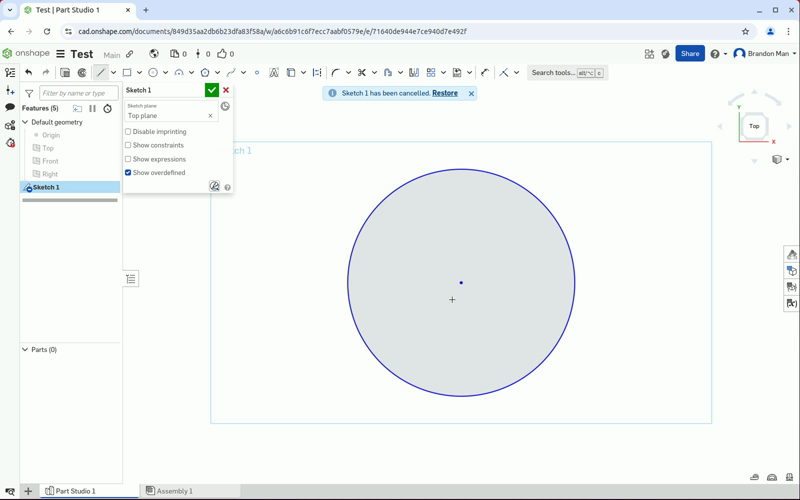
key_up(shift)
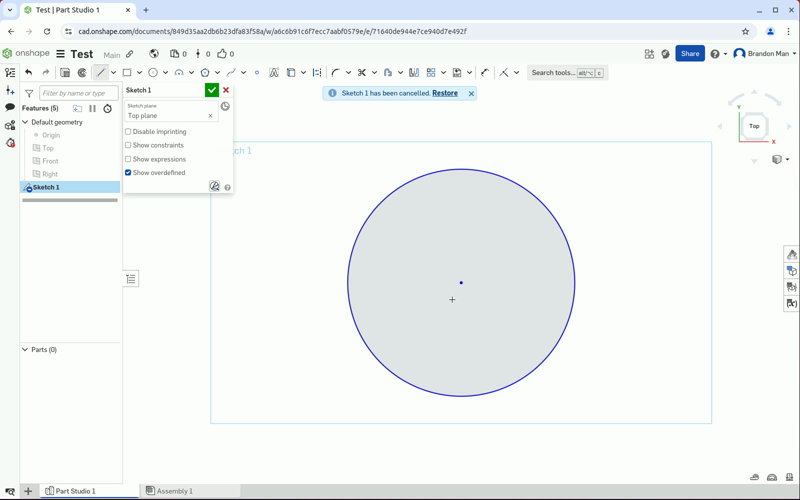
key_down(shift)
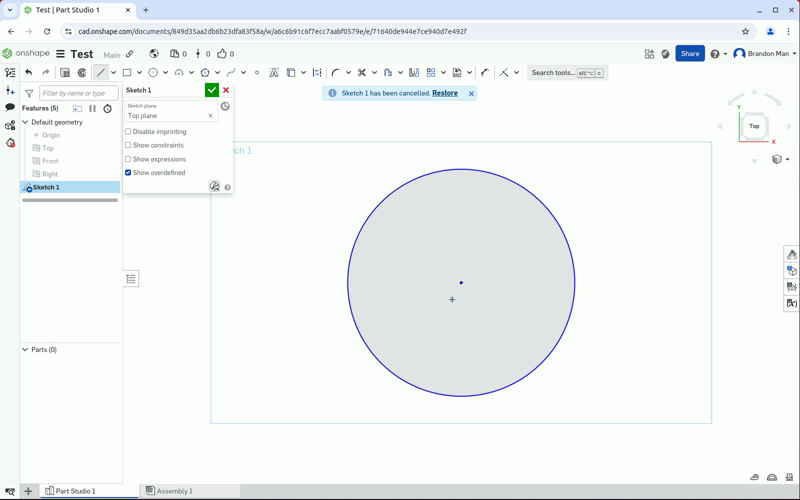
mouse_move(482, 299)
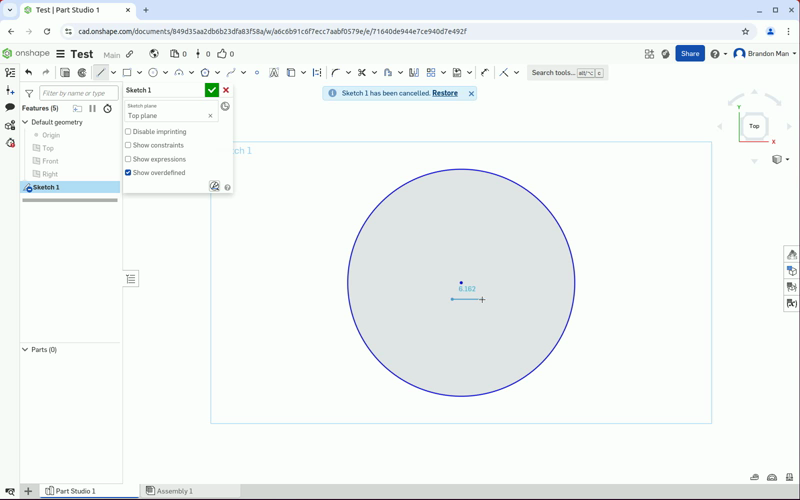
mouse_move(468, 299)
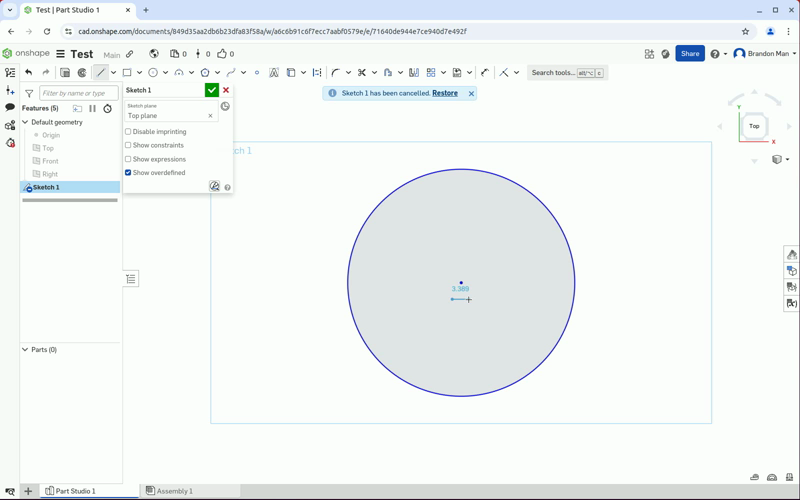
click(468, 299)
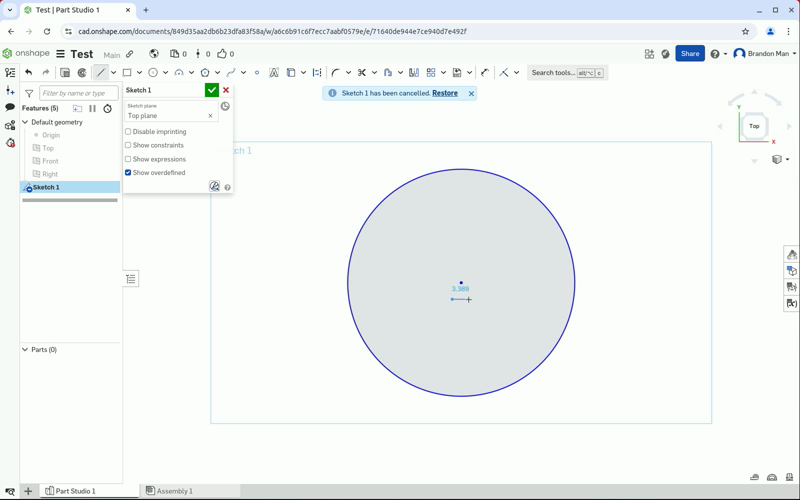
key_up(shift)
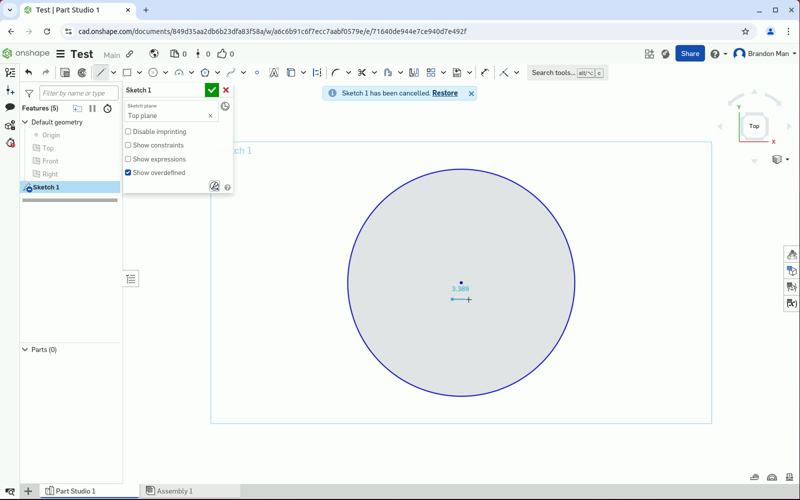
key_down(shift)
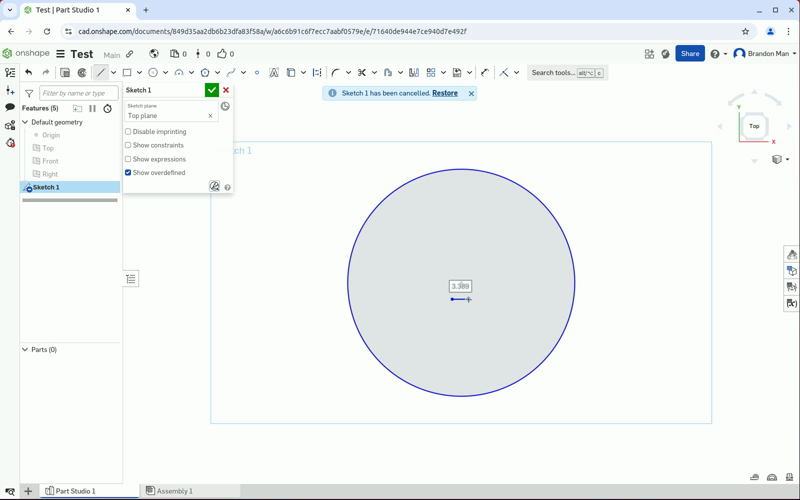
mouse_move(498, 299)
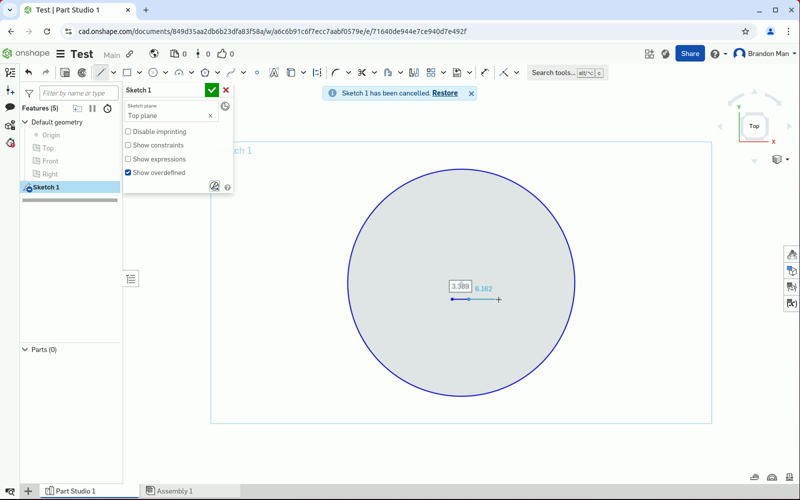
mouse_move(468, 266)
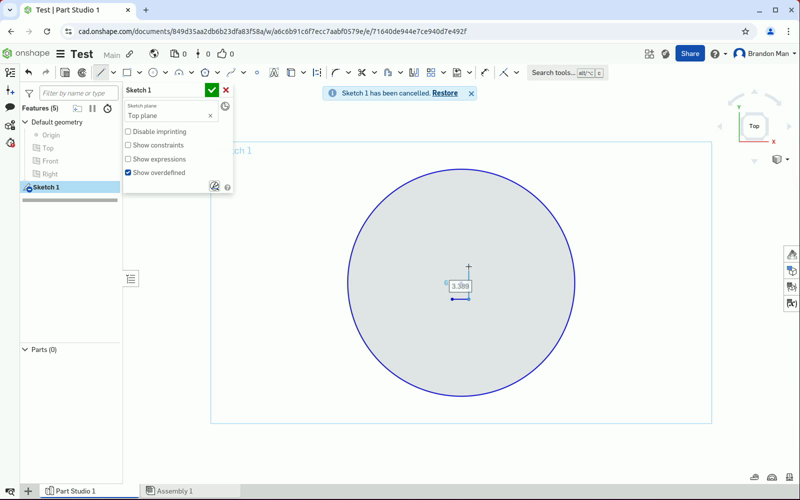
click(468, 266)
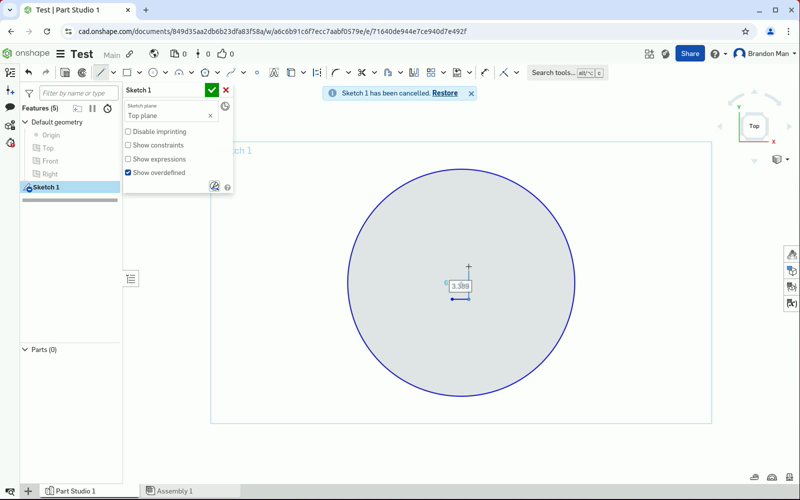
key_up(shift)
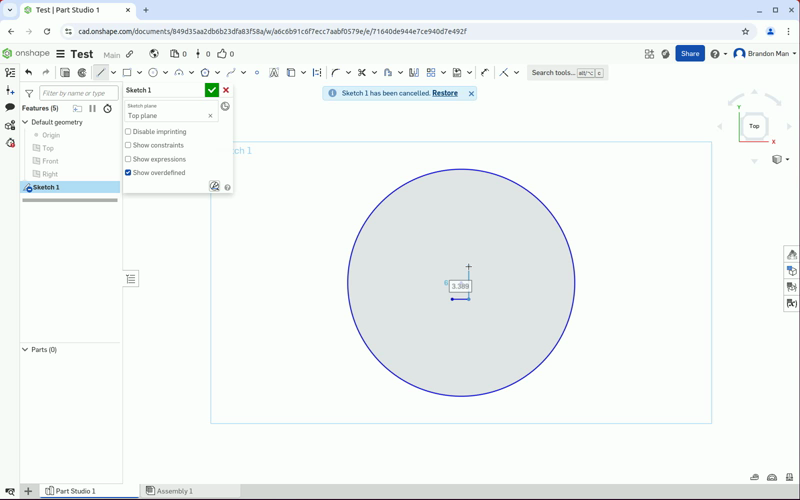
key_down(shift)
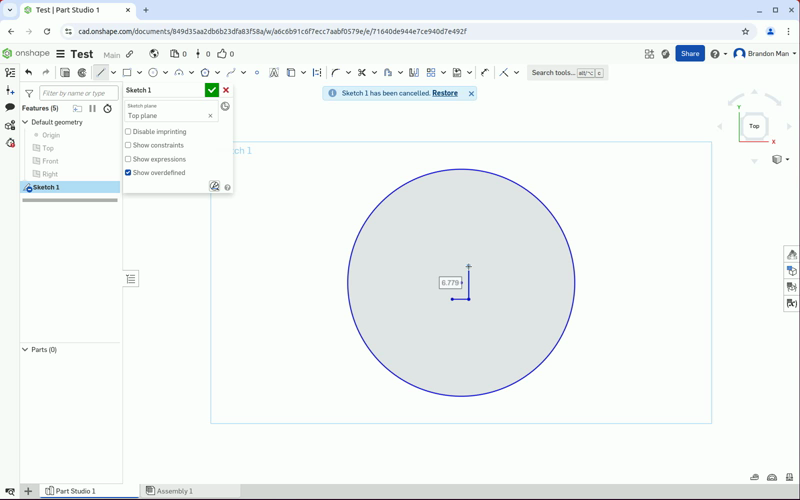
mouse_move(498, 266)
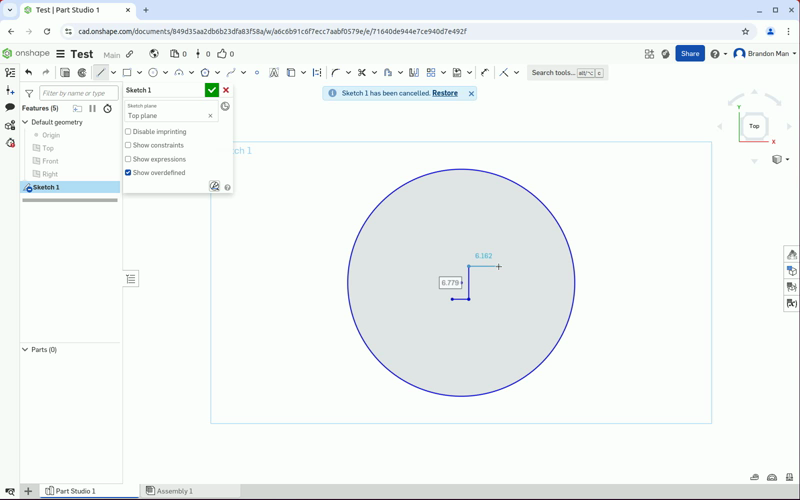
mouse_move(452, 266)
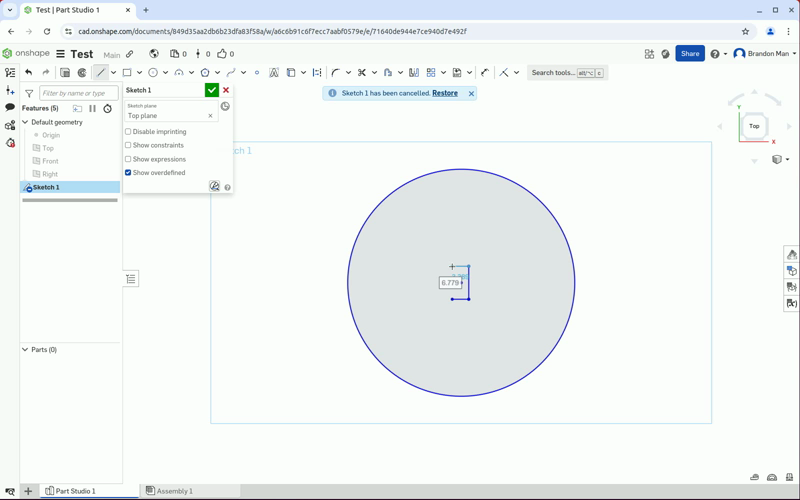
click(452, 266)
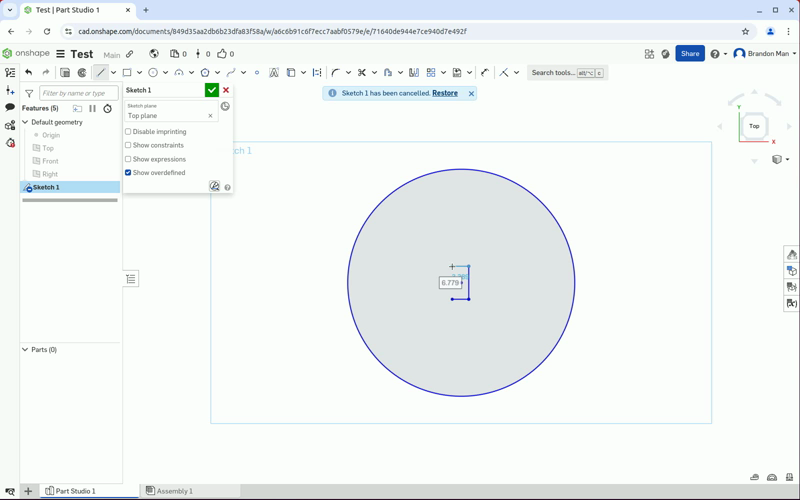
key_up(shift)
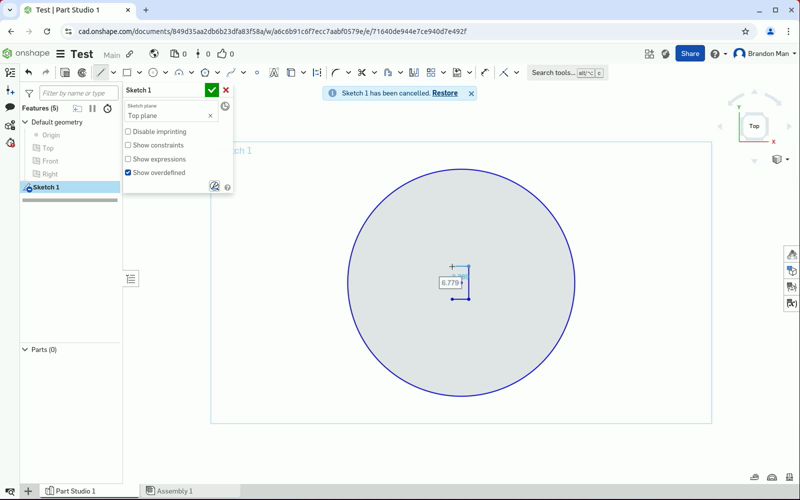
mouse_move(482, 266)
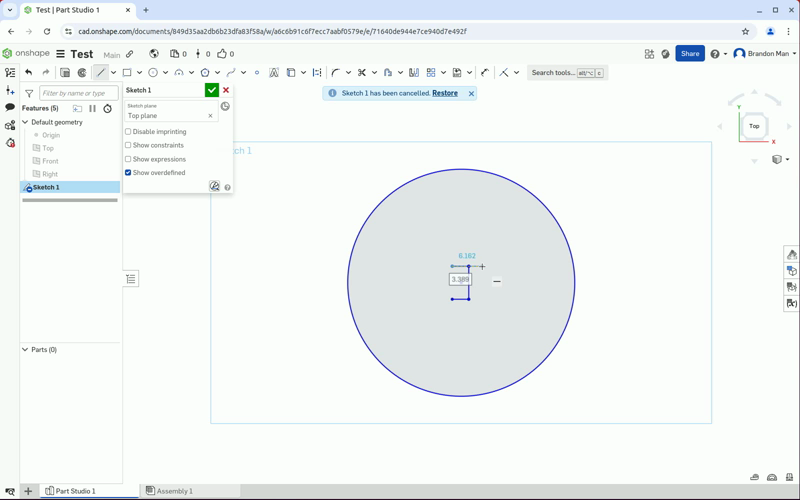
key_down(shift)
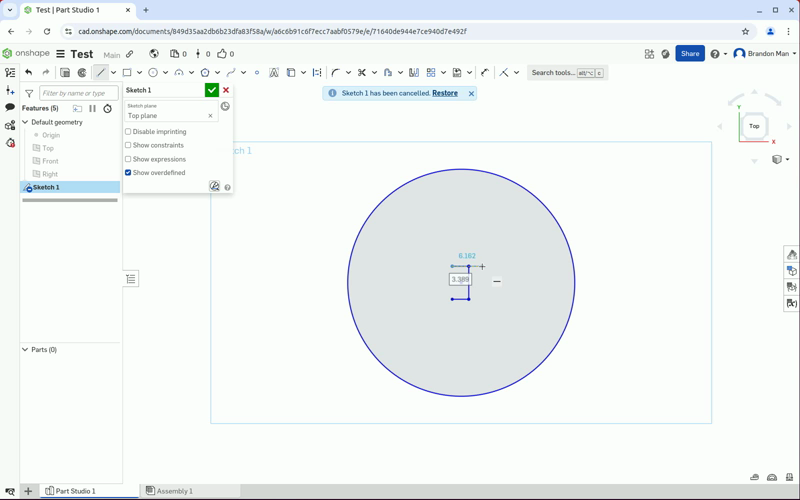
mouse_move(452, 299)
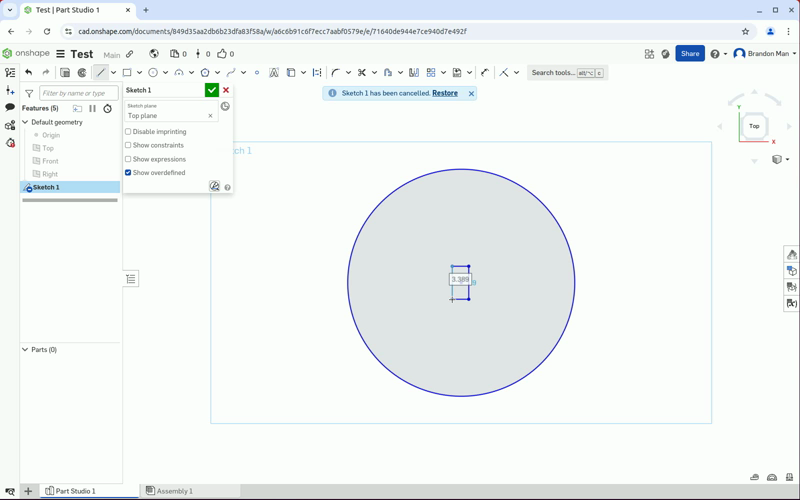
key_up(shift)
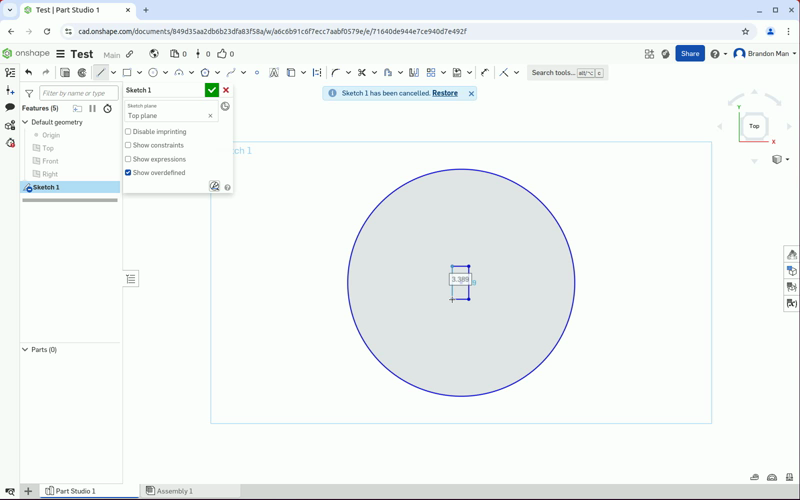
click(452, 299)
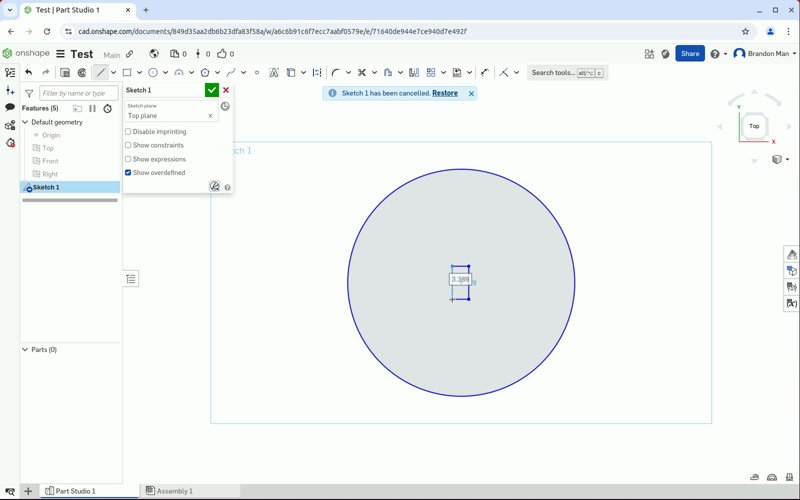
key(esc)
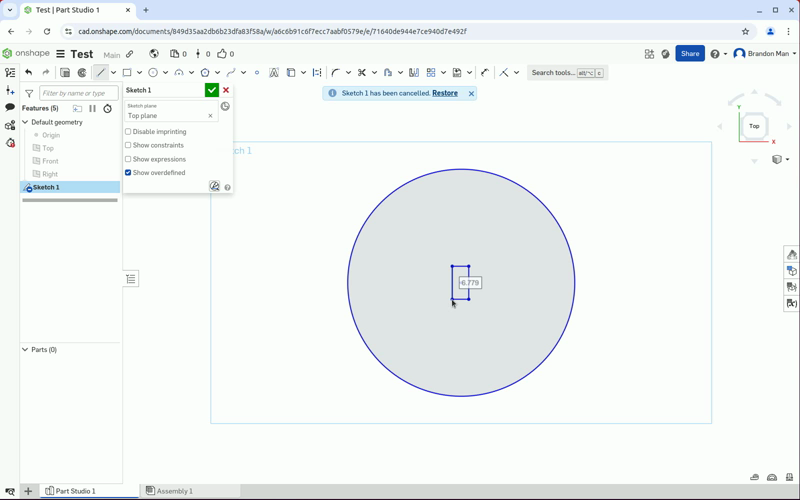
mouse_move(409, 332)
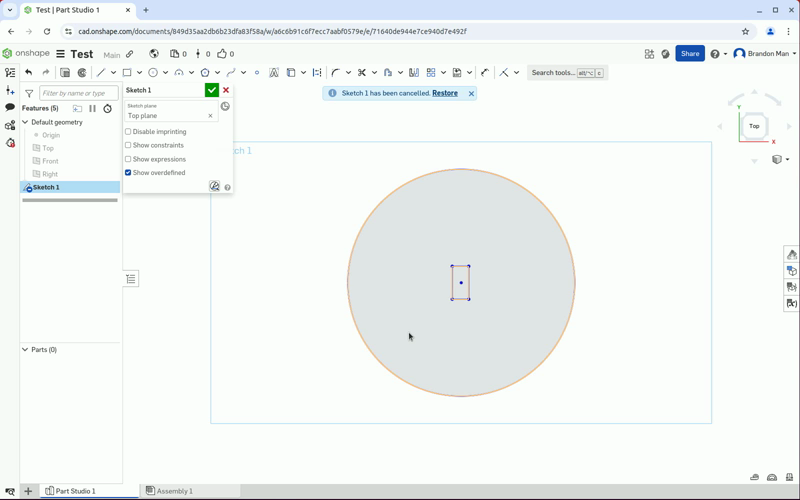
click(409, 332)
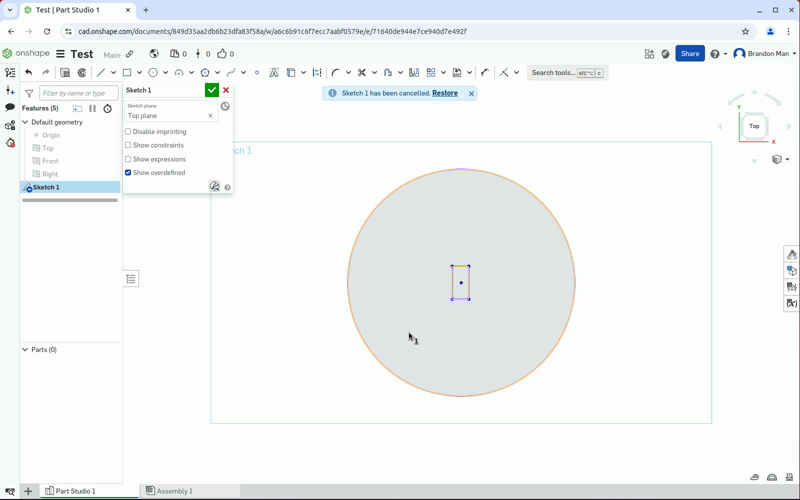
mouse_move(73, 352)
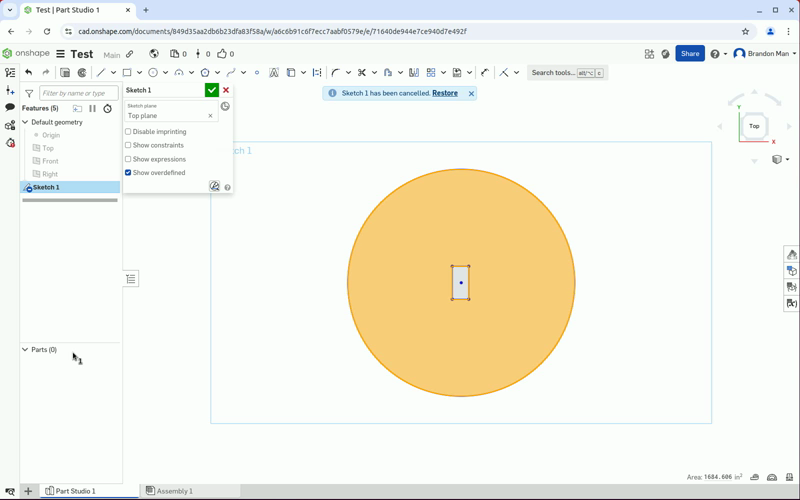
key(shift+y)
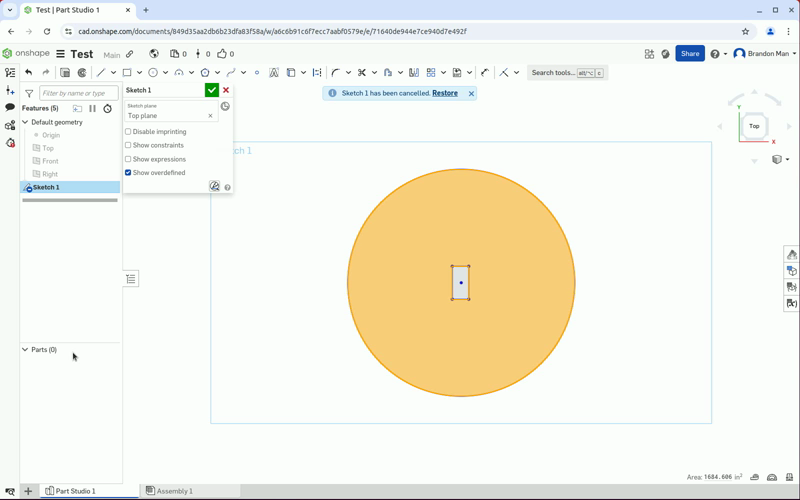
key(shift+e)
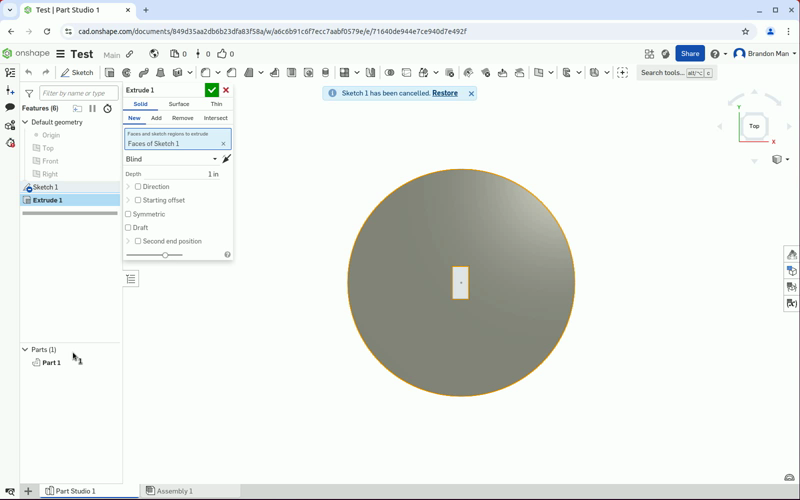
mouse_move(143, 106)
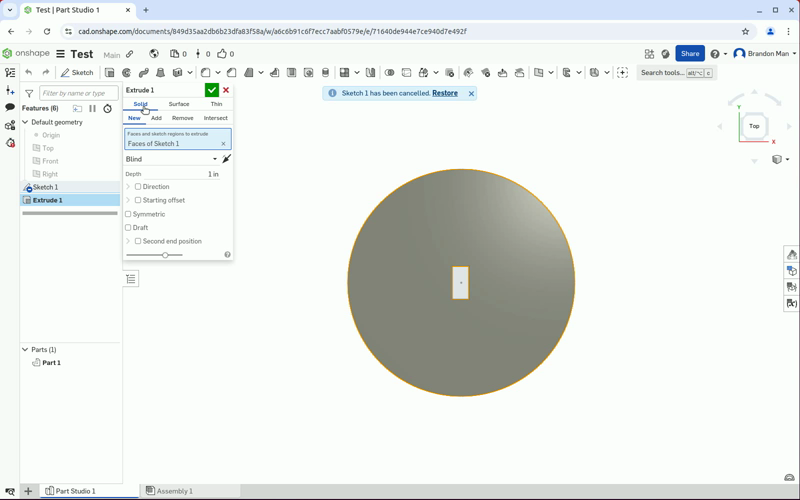
click(143, 106)
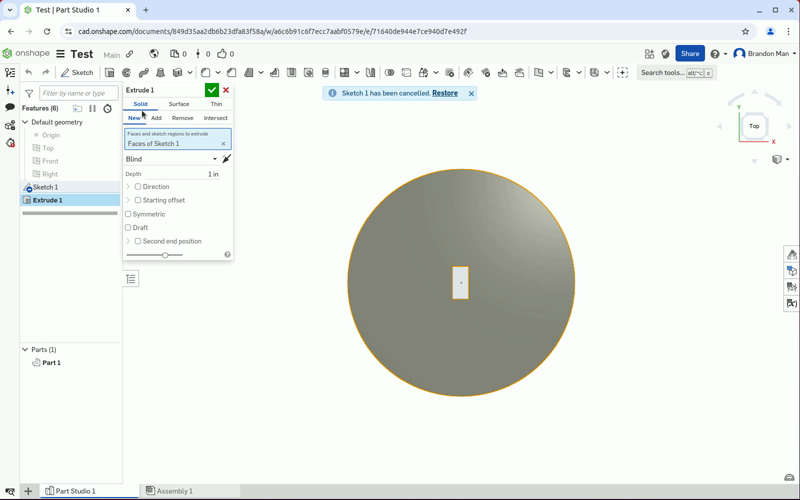
mouse_move(137, 120)
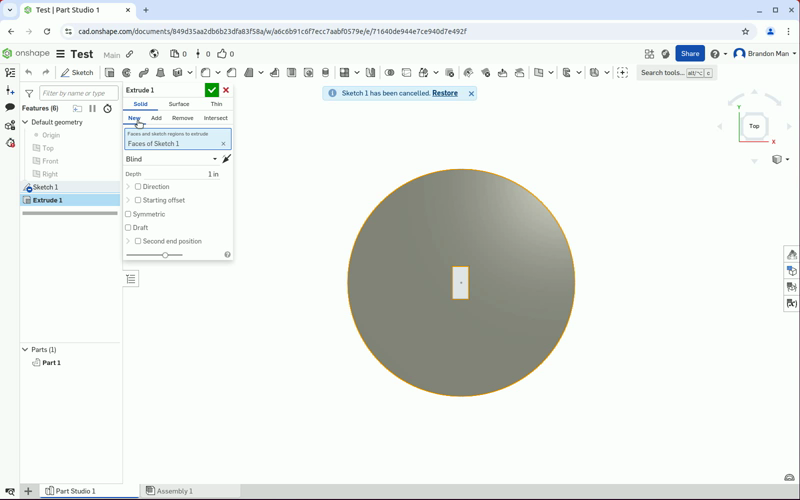
click(137, 120)
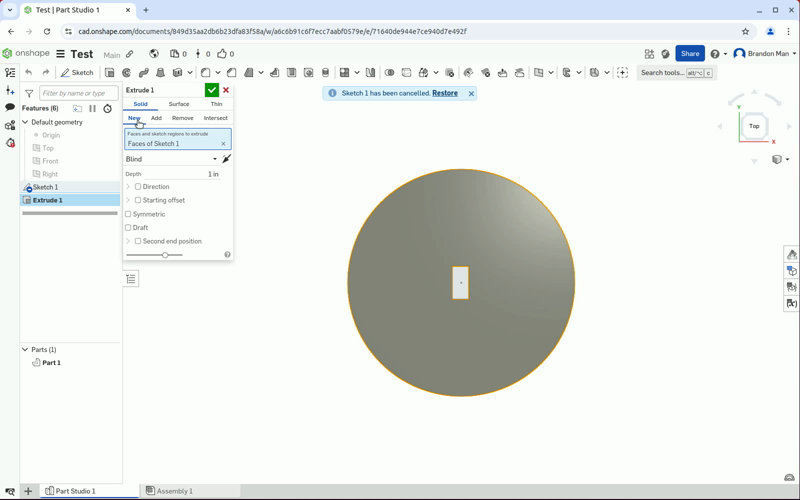
key(tab, 4)
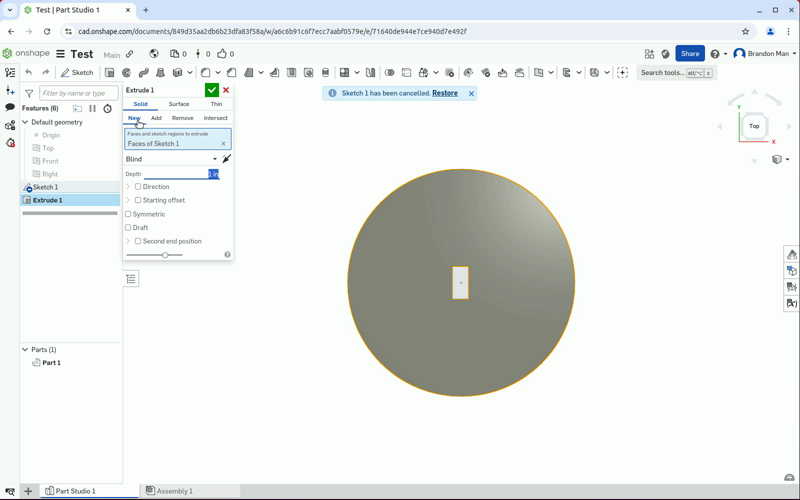
text(3.851)
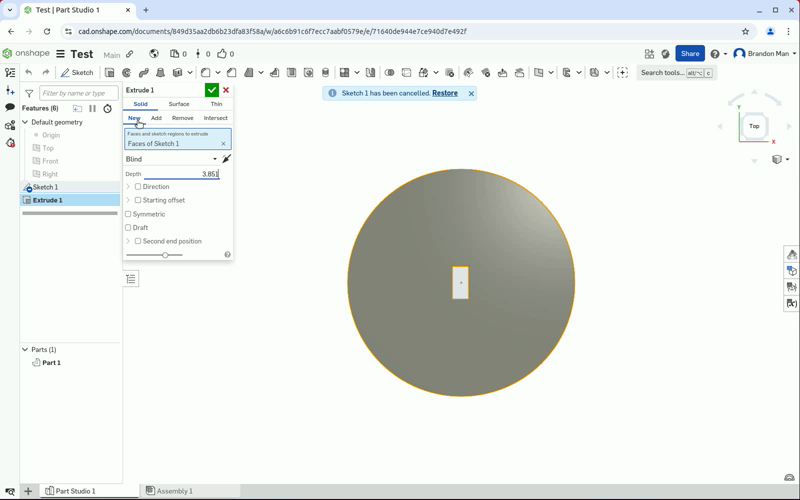
key(enter)
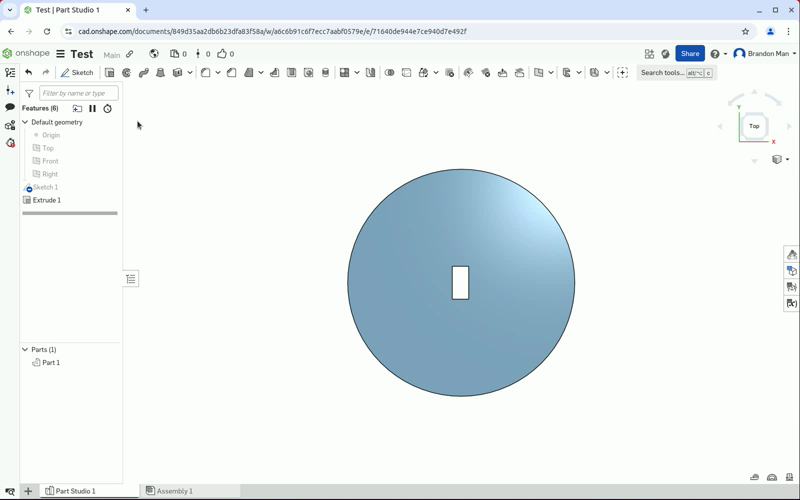
key(shift+h)
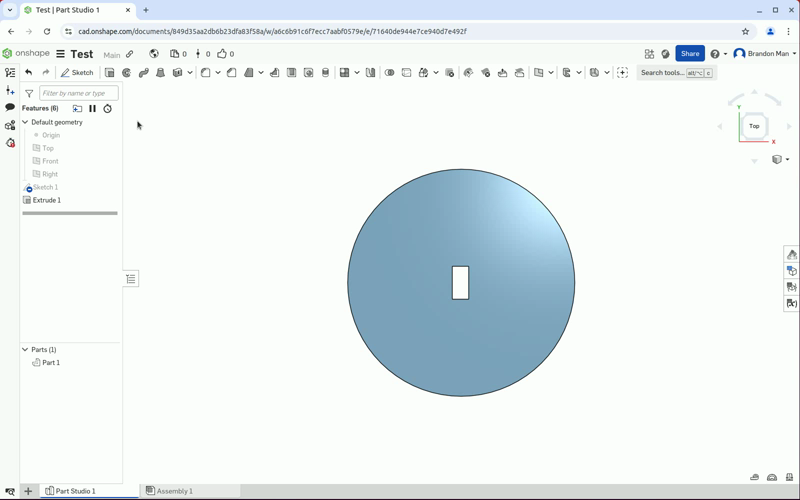
key(shift+h)
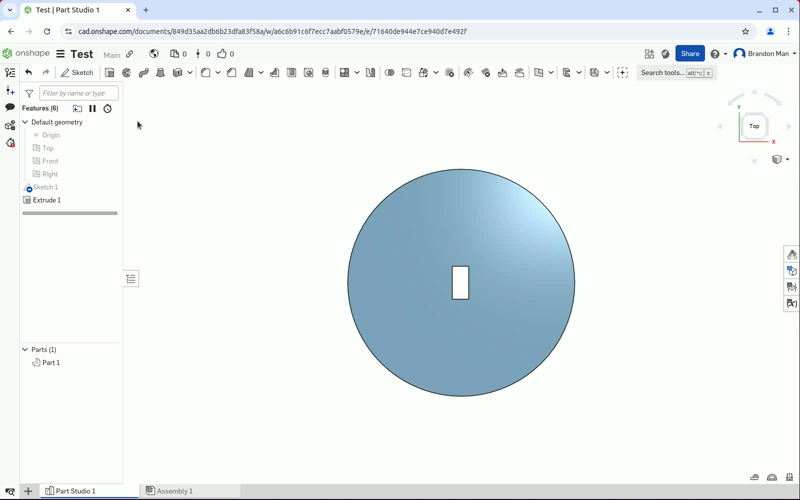
mouse_move(73, 189)
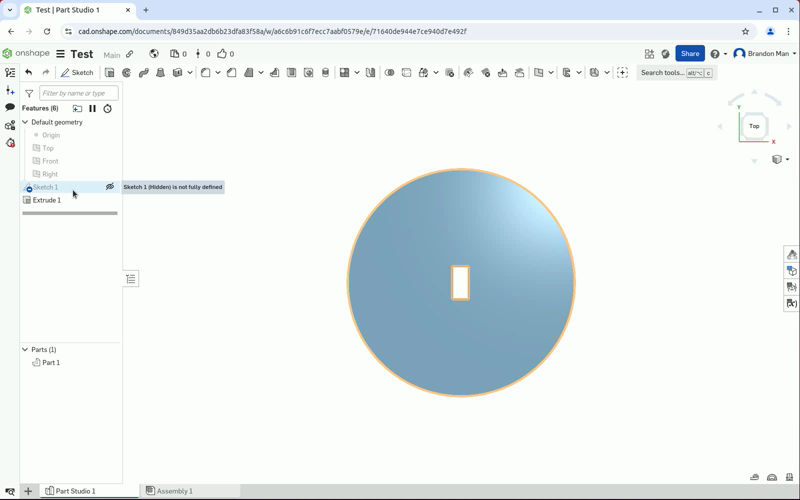
click(73, 189)
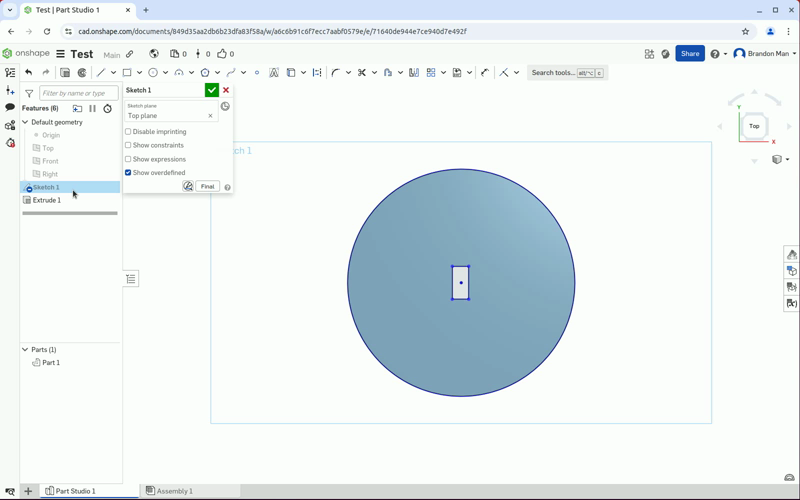
mouse_move(229, 92)
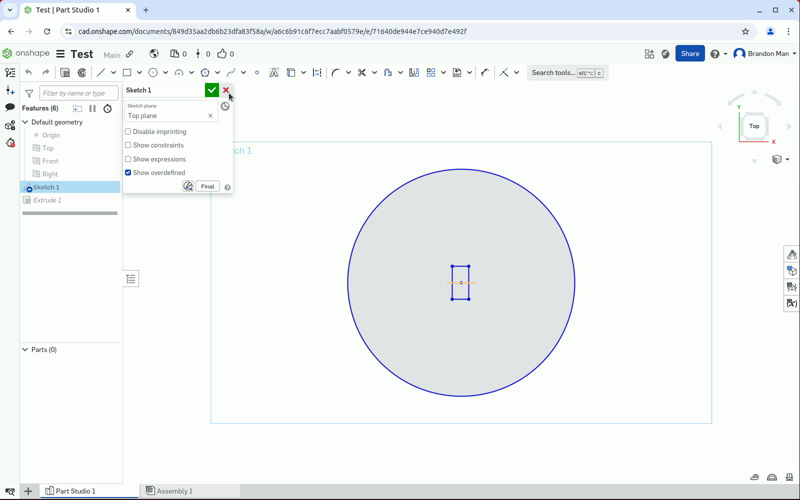
click(229, 92)
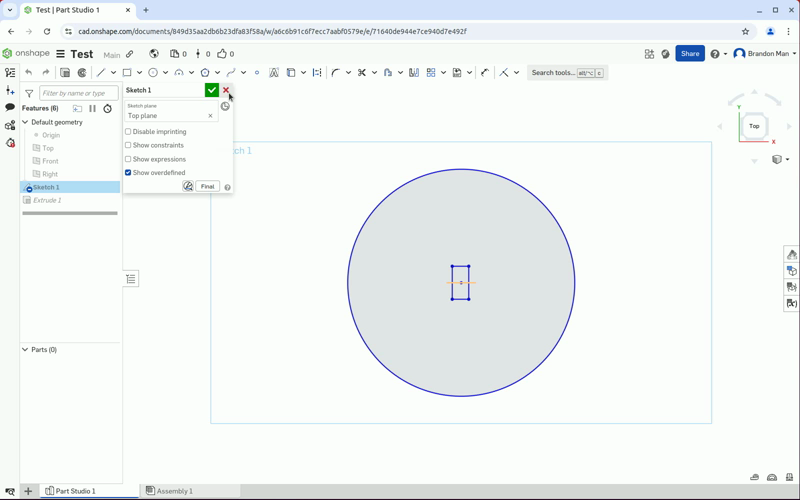
key(shift+s)
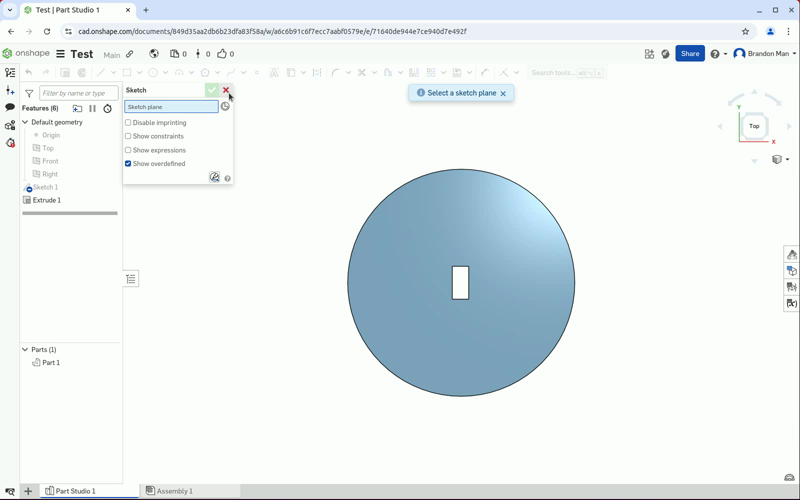
mouse_move(73, 150)
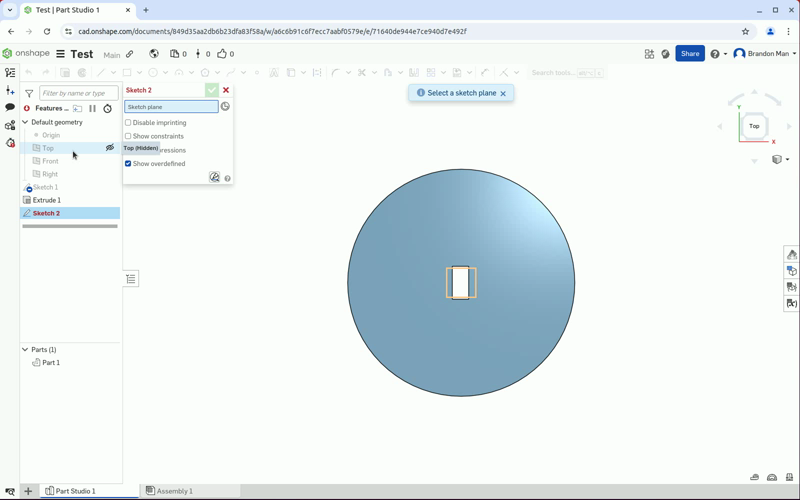
click(73, 150)
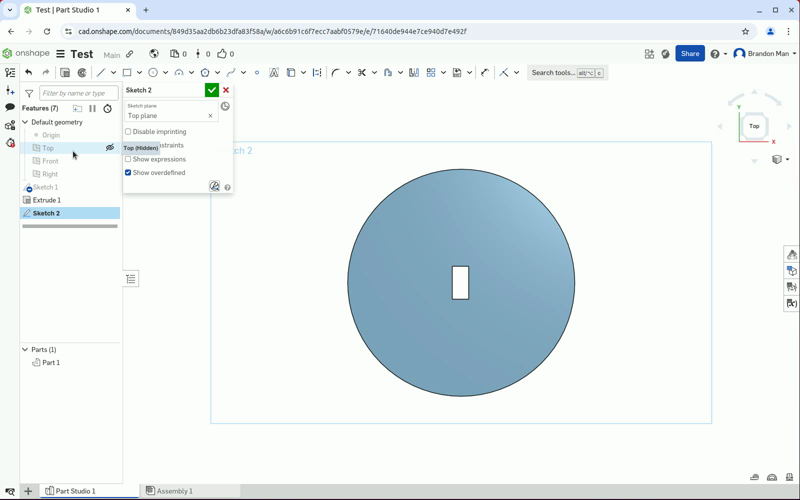
mouse_move(73, 352)
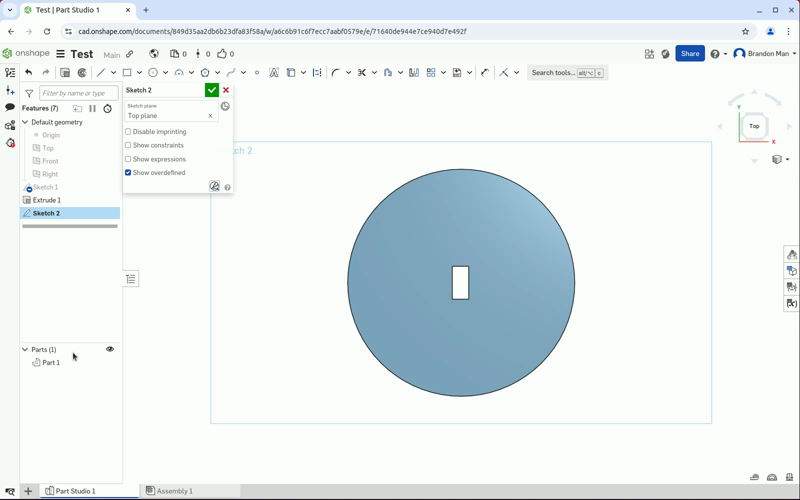
key(y)
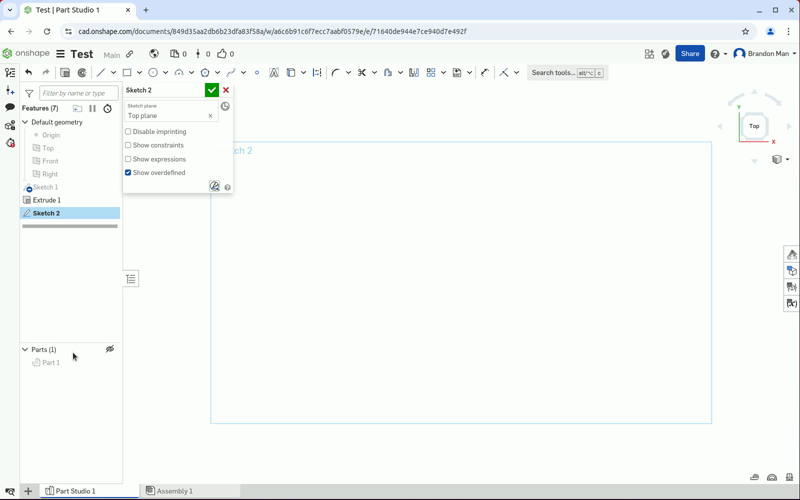
key(l)
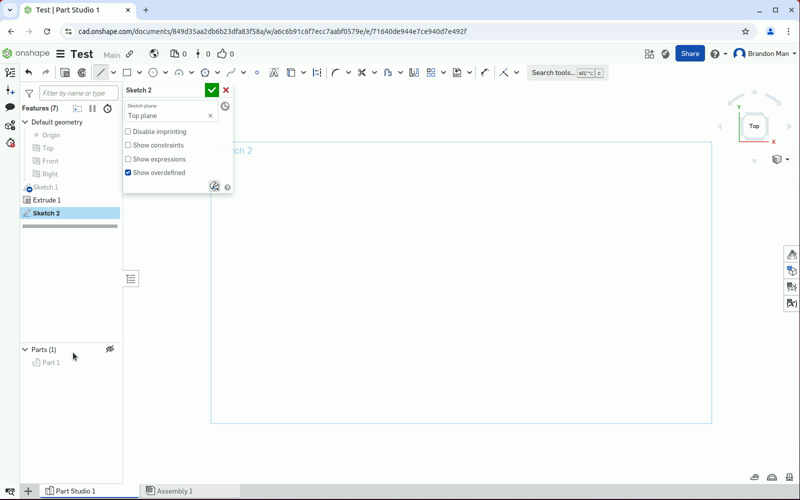
key_down(shift)
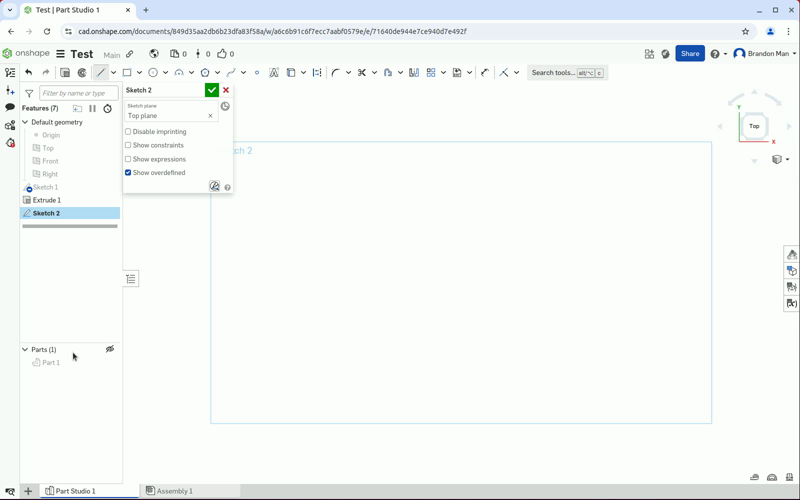
mouse_move(452, 300)
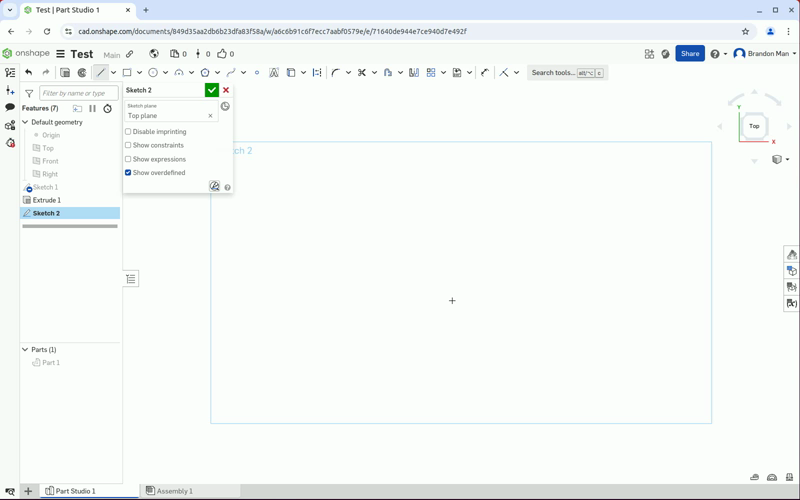
click(452, 300)
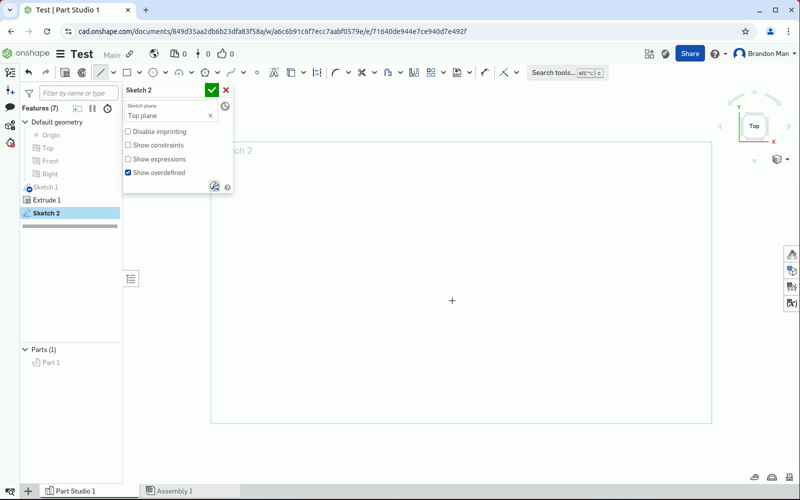
key_up(shift)
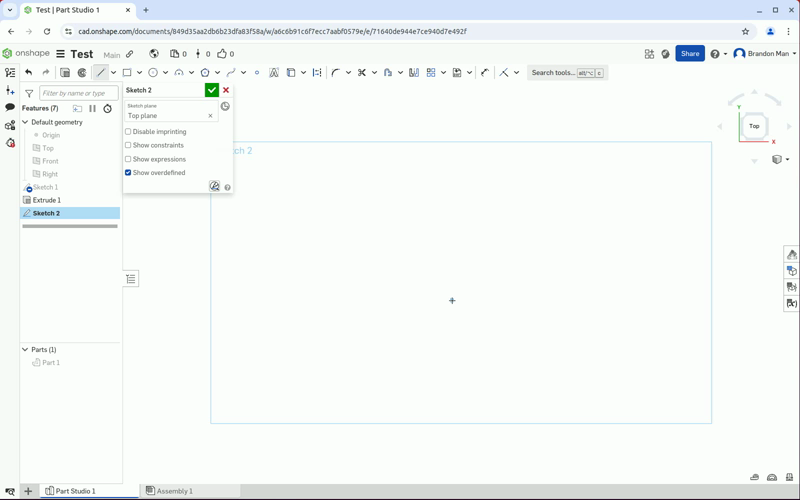
key_down(shift)
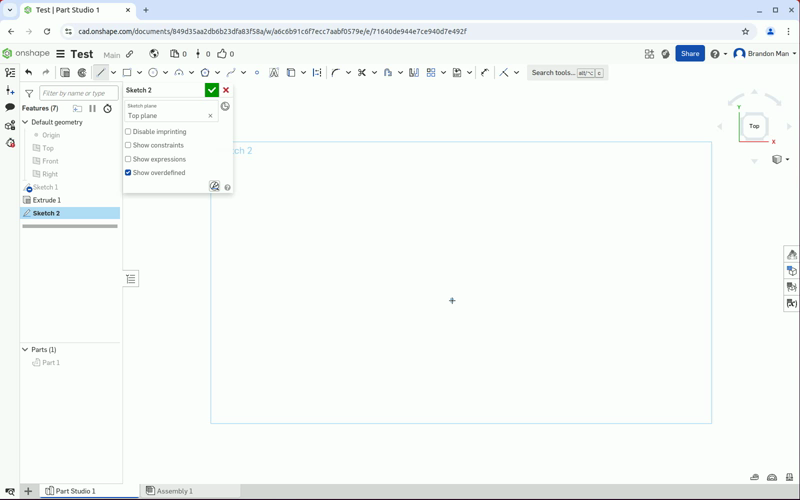
mouse_move(482, 300)
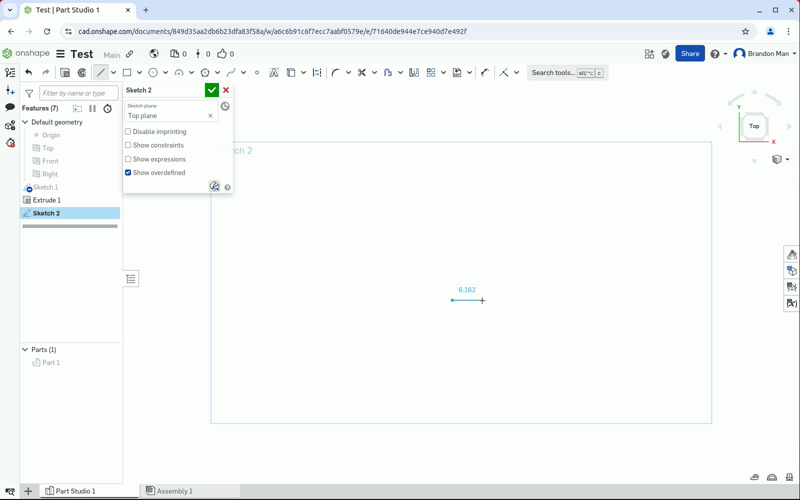
mouse_move(469, 300)
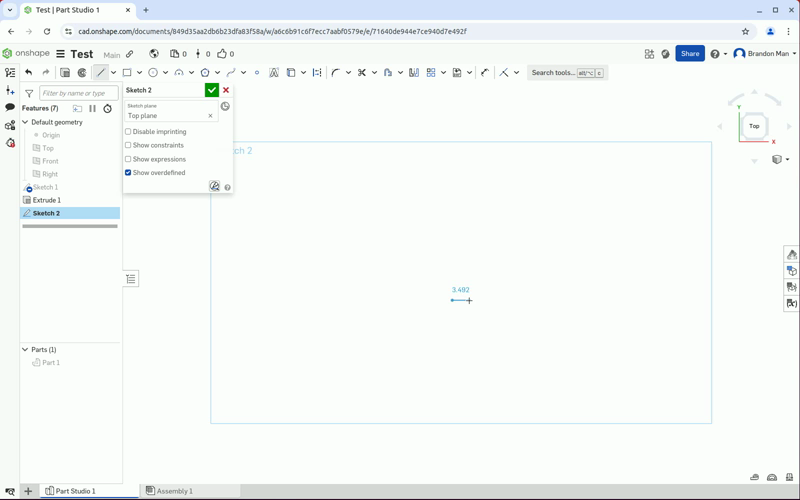
click(469, 300)
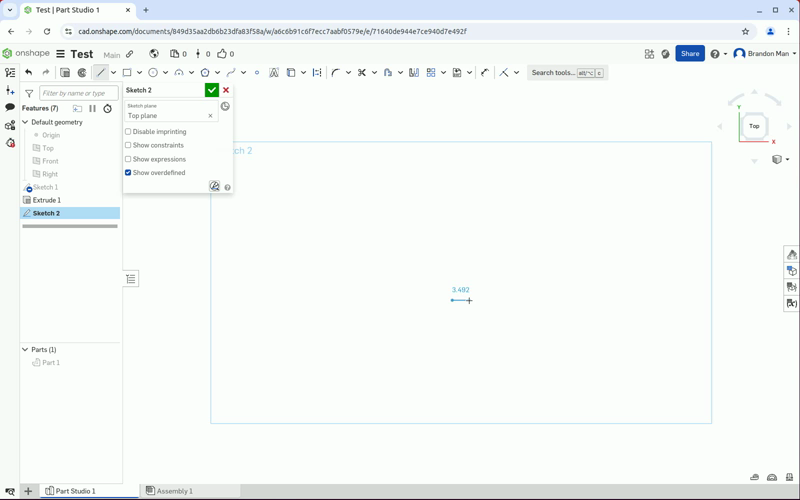
key_up(shift)
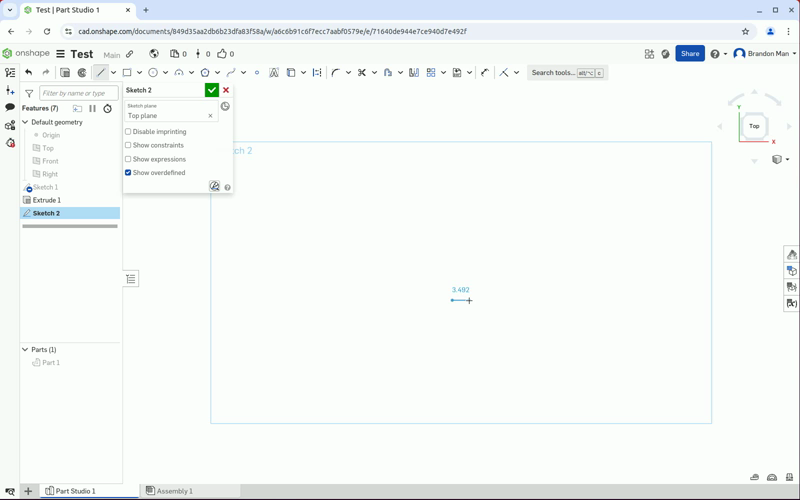
key_down(shift)
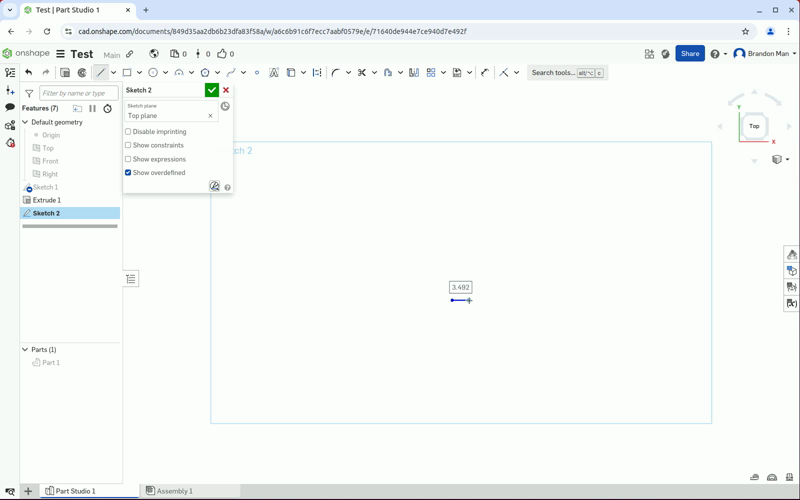
mouse_move(499, 300)
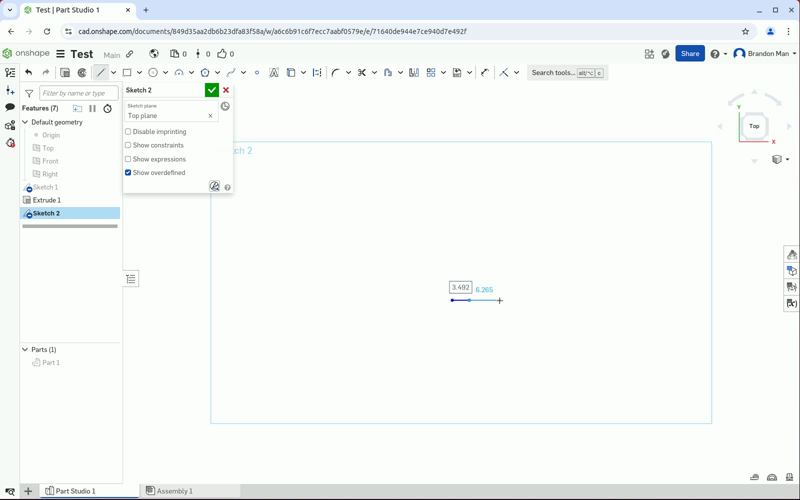
mouse_move(469, 264)
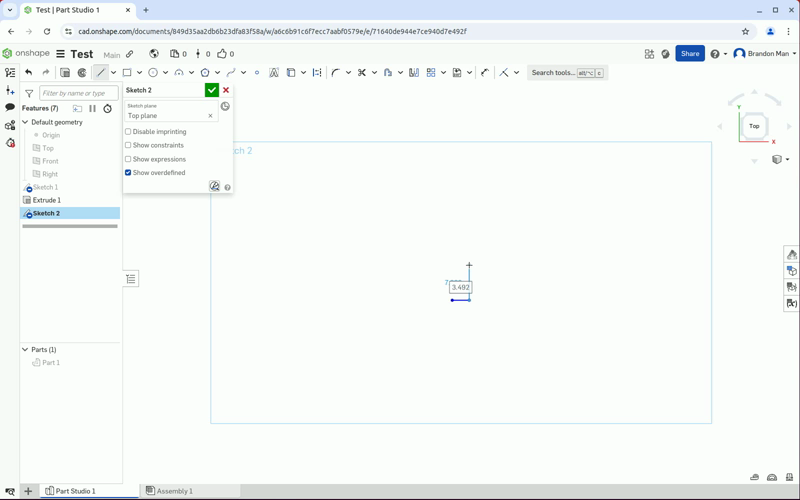
click(469, 264)
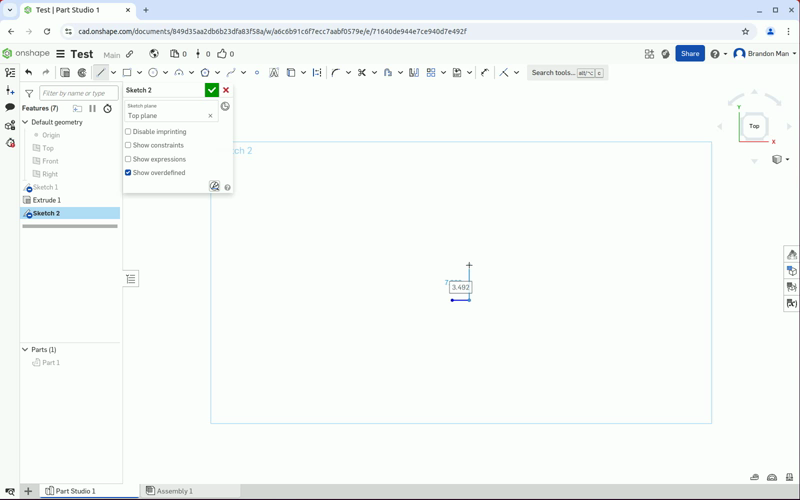
key_up(shift)
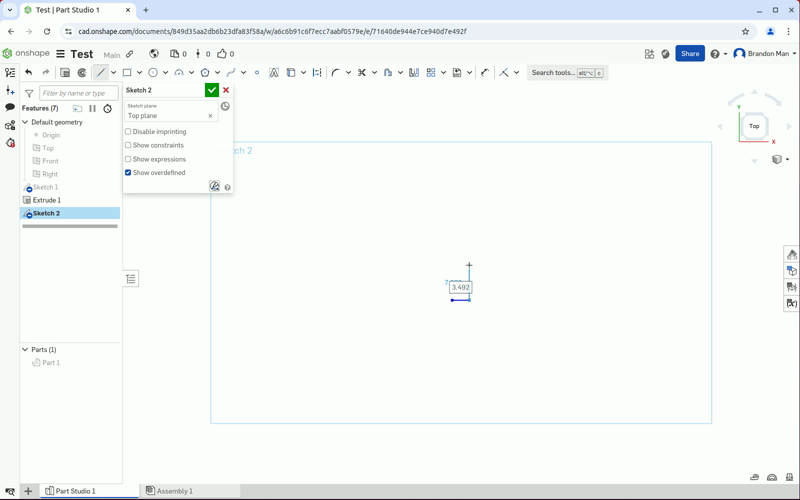
key_down(shift)
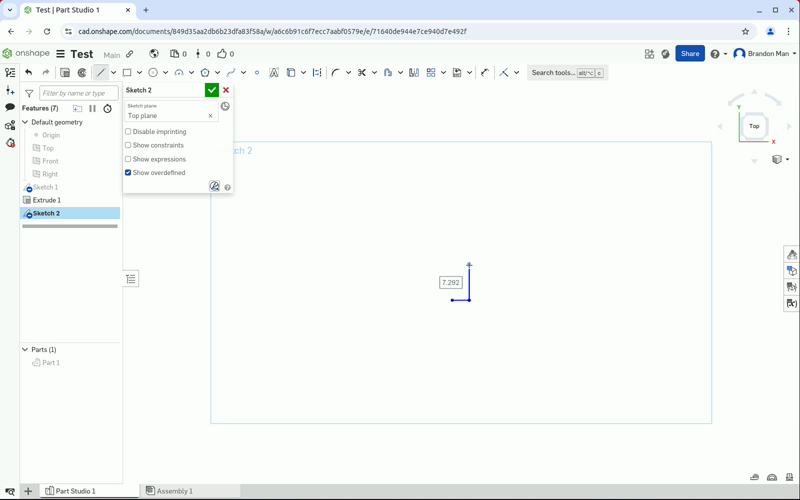
mouse_move(499, 264)
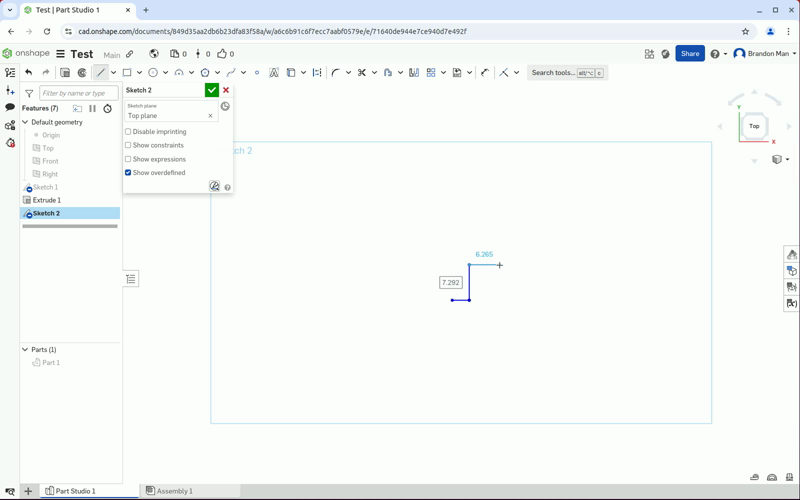
mouse_move(452, 264)
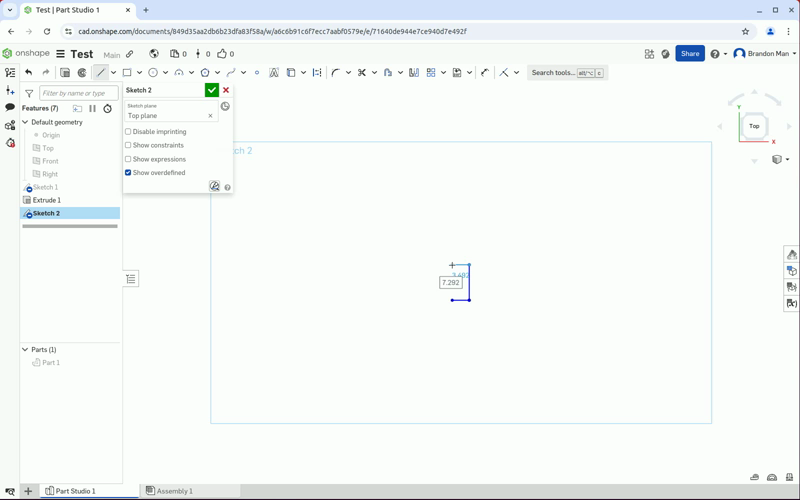
click(452, 264)
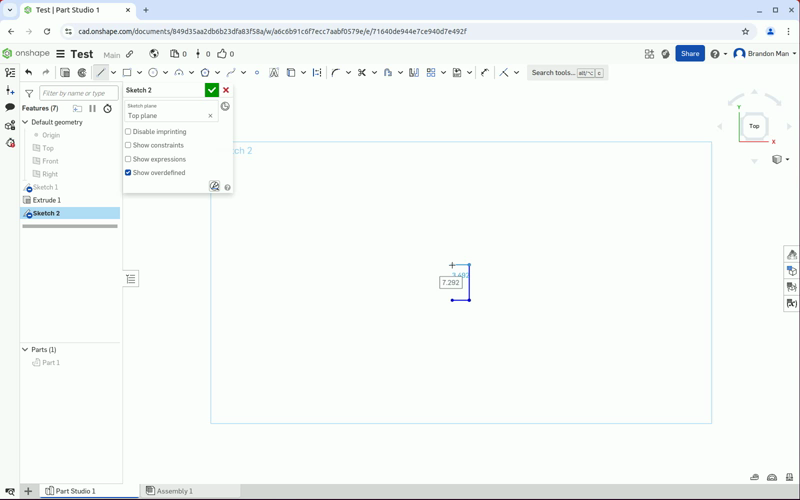
key_up(shift)
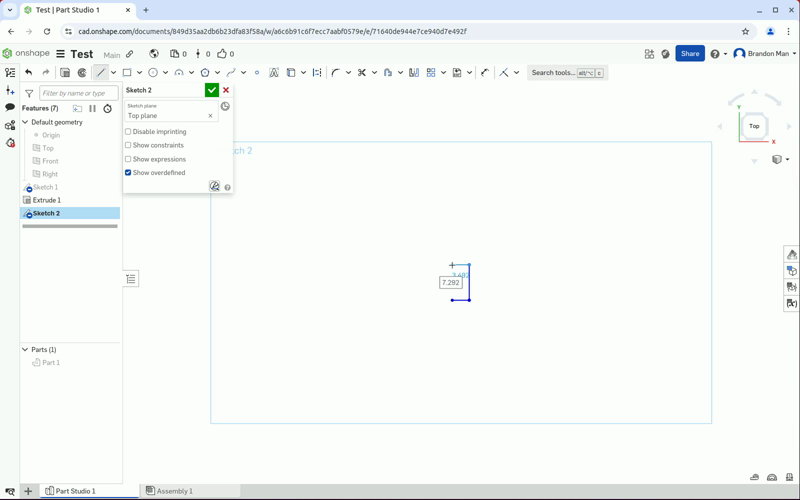
mouse_move(482, 264)
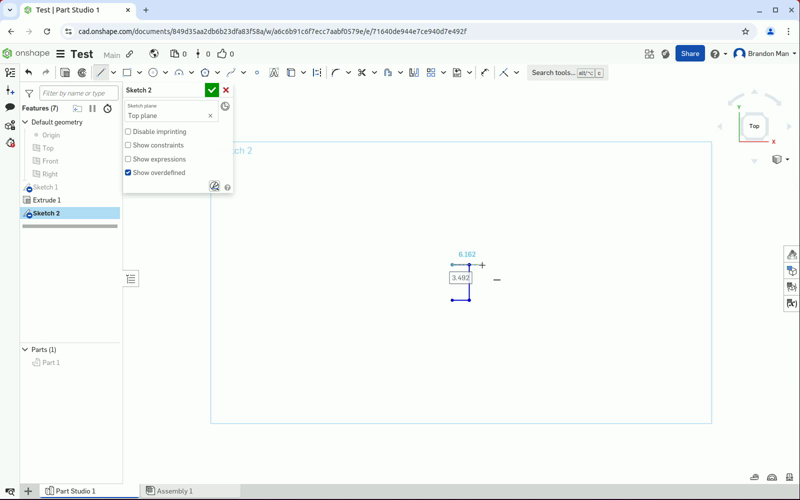
key_down(shift)
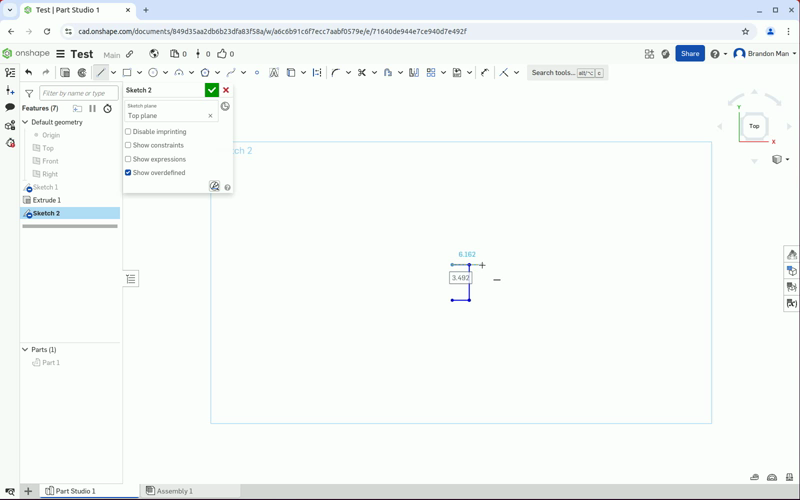
mouse_move(452, 300)
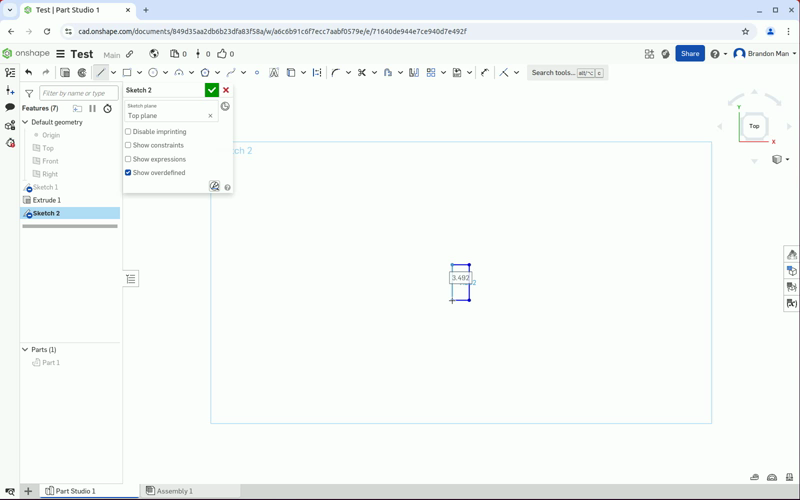
key_up(shift)
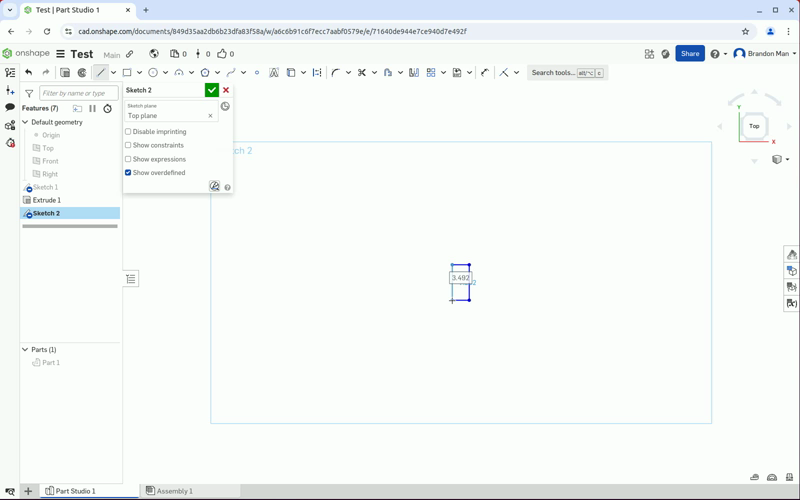
click(452, 300)
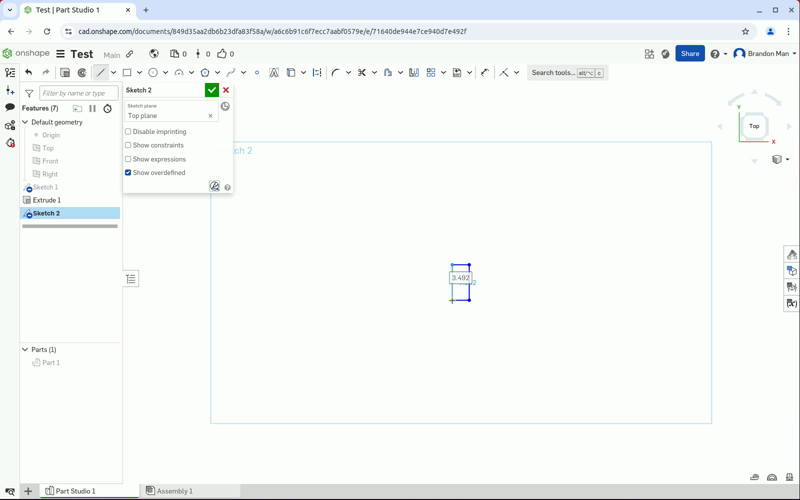
key(esc)
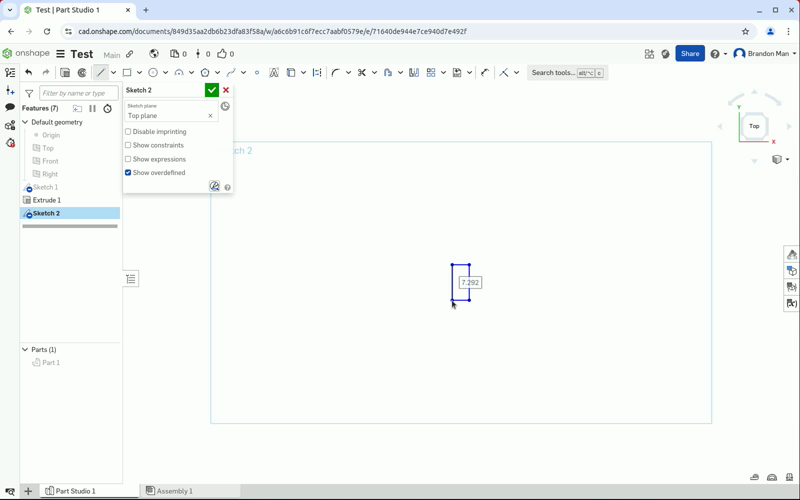
key(c)
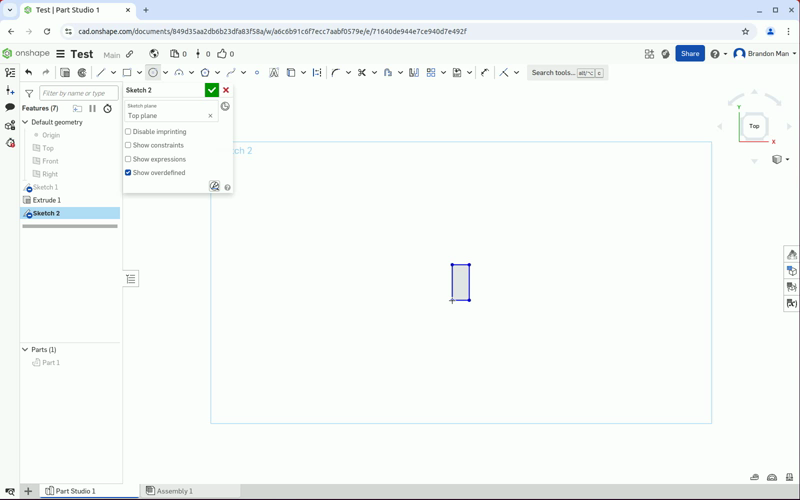
key_down(shift)
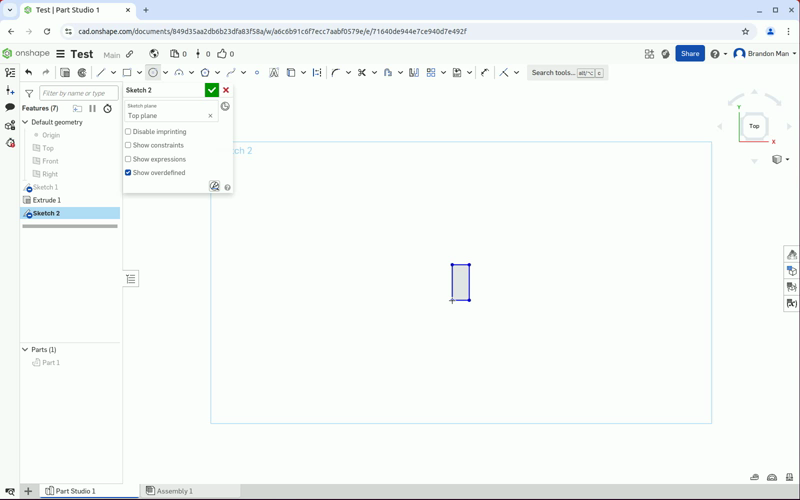
mouse_move(460, 282)
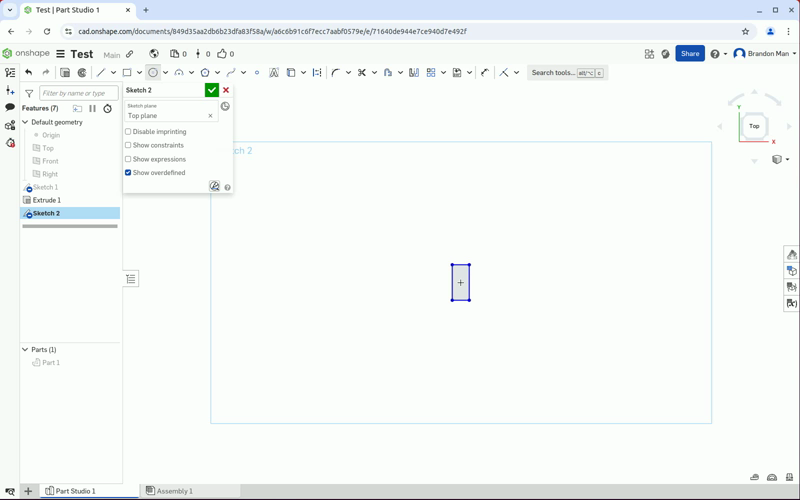
click(460, 282)
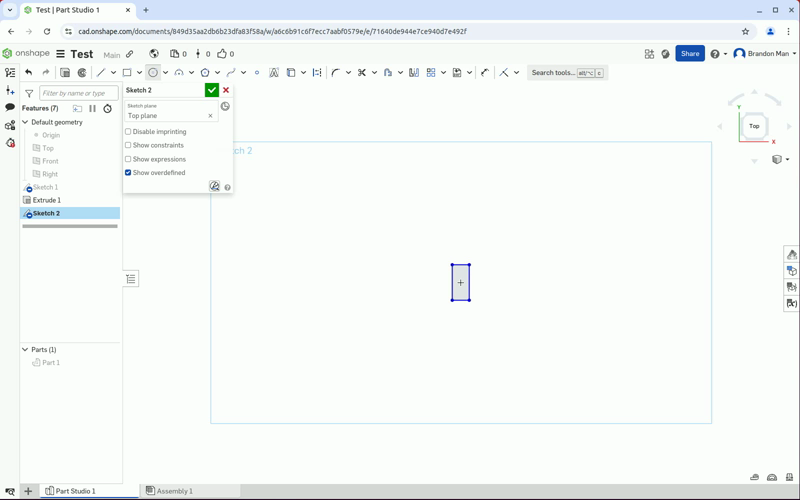
key_up(shift)
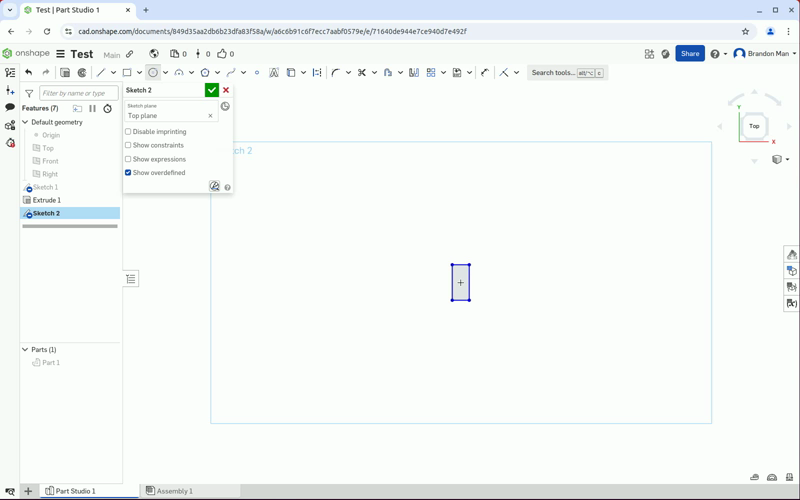
mouse_move(466, 282)
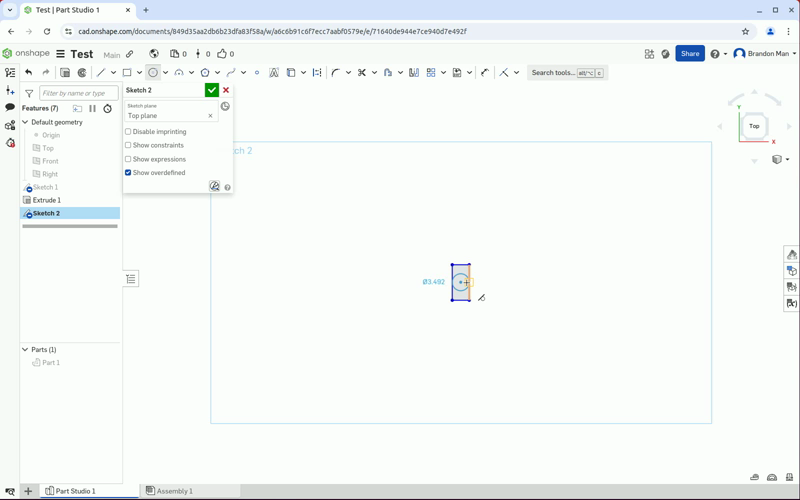
click(466, 282)
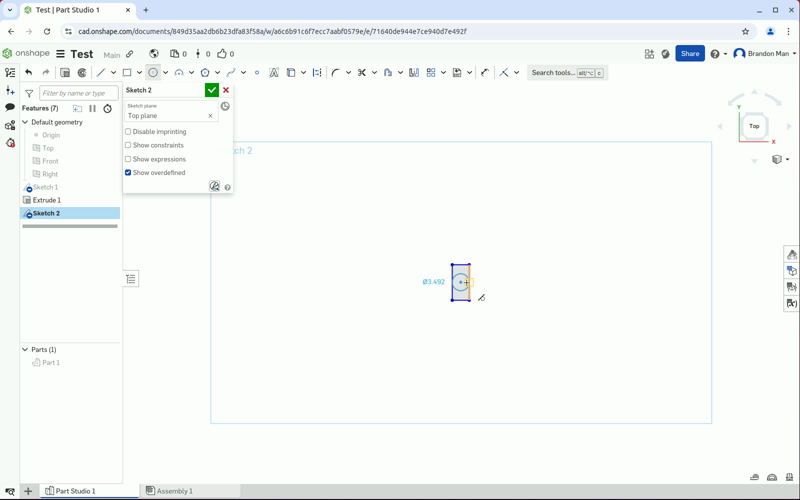
key(esc)
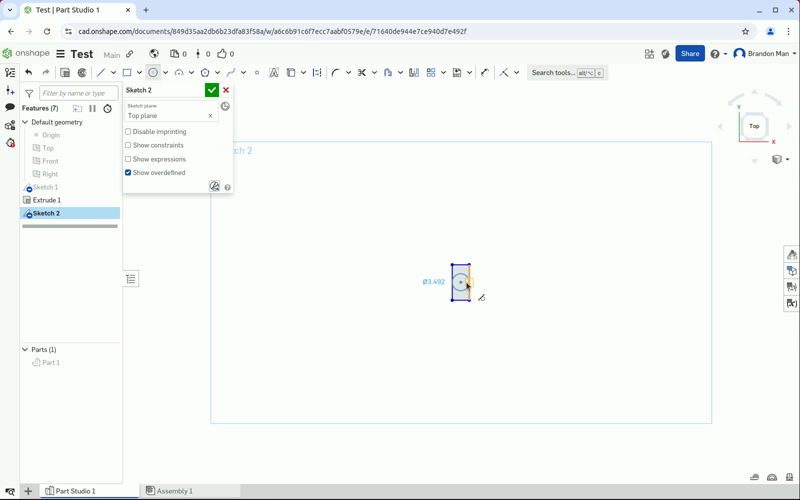
mouse_move(462, 271)
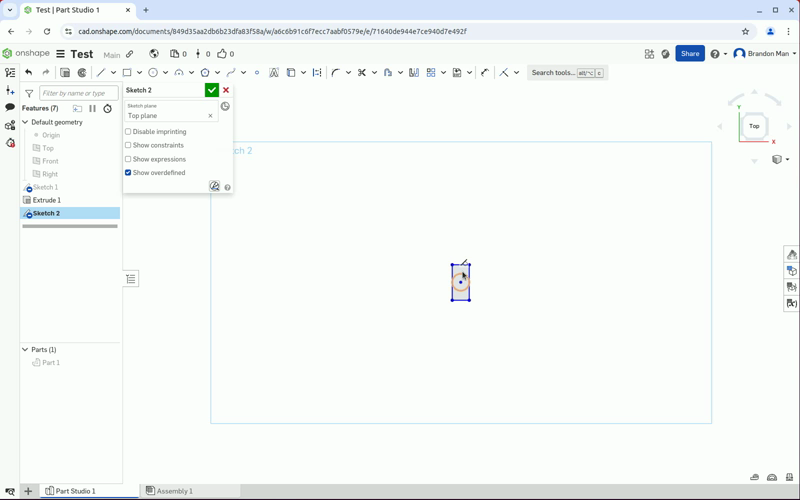
scroll(6)
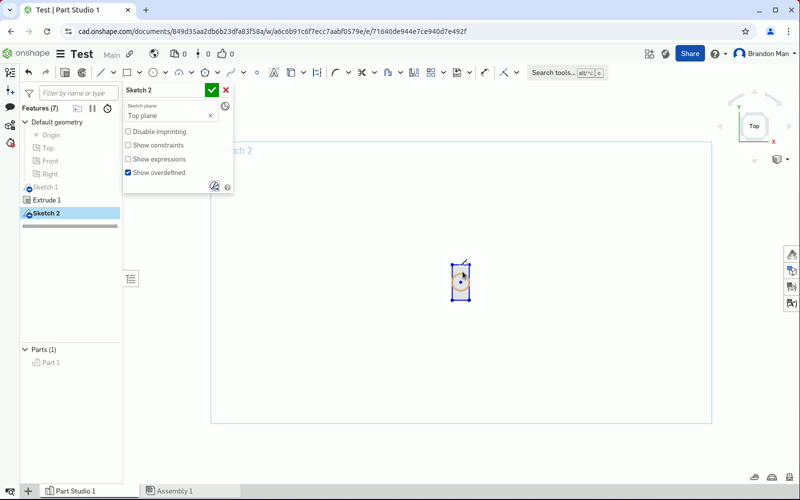
scroll(6)
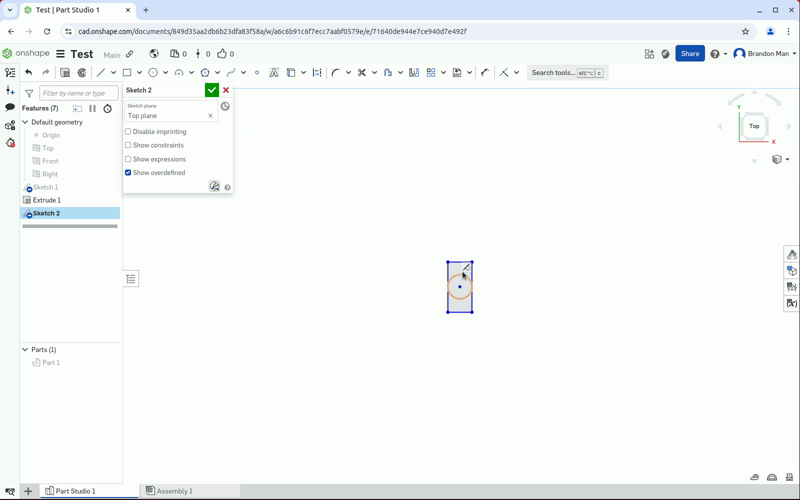
scroll(6)
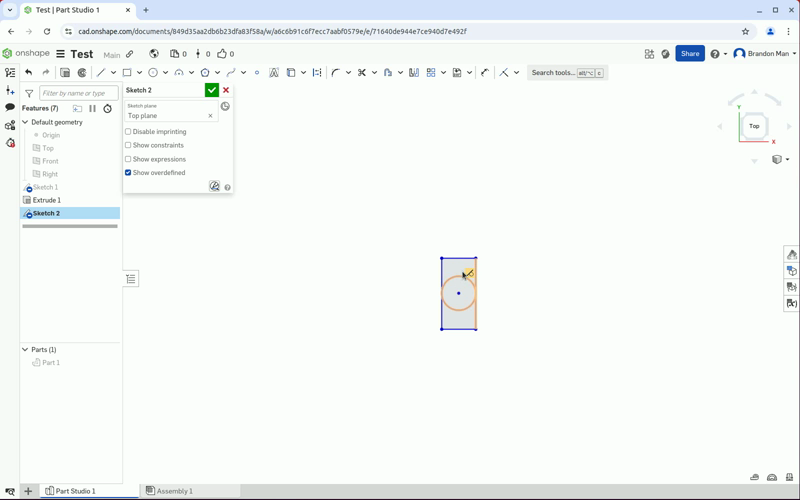
scroll(6)
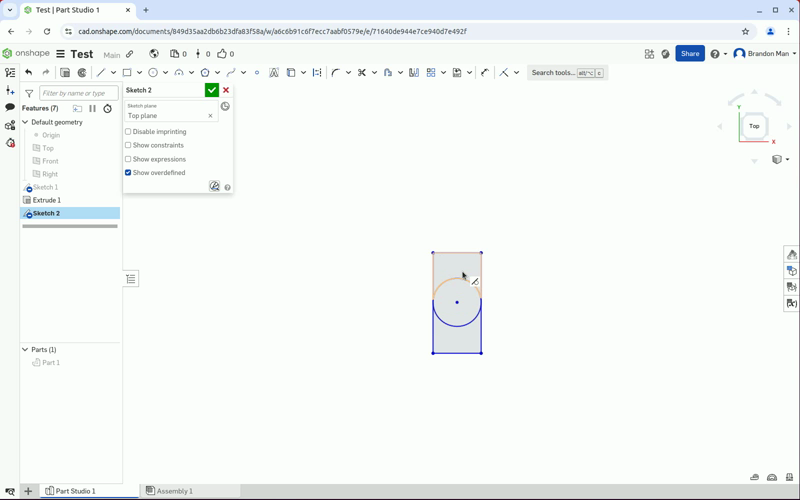
scroll(6)
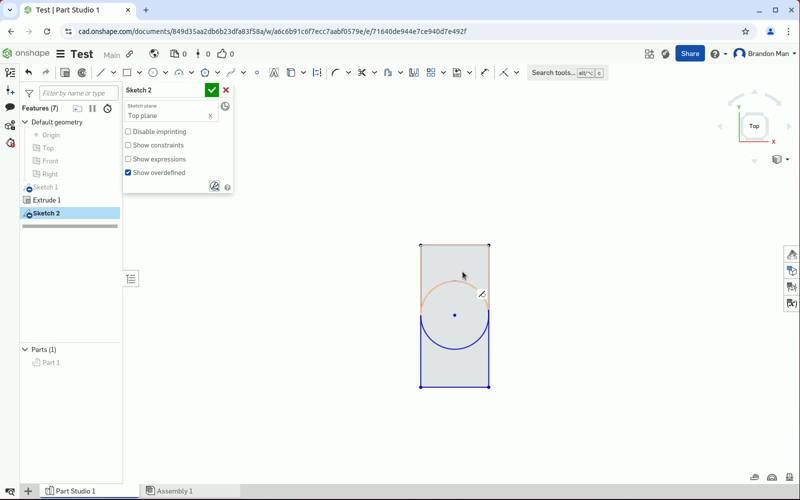
scroll(6)
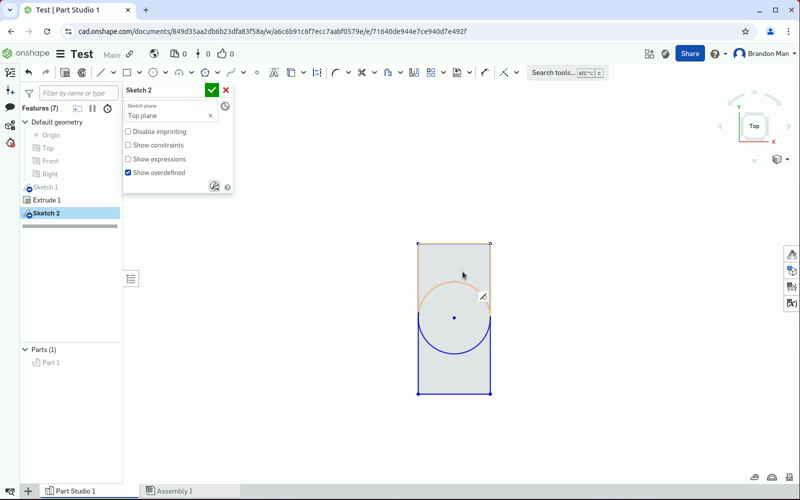
scroll(6)
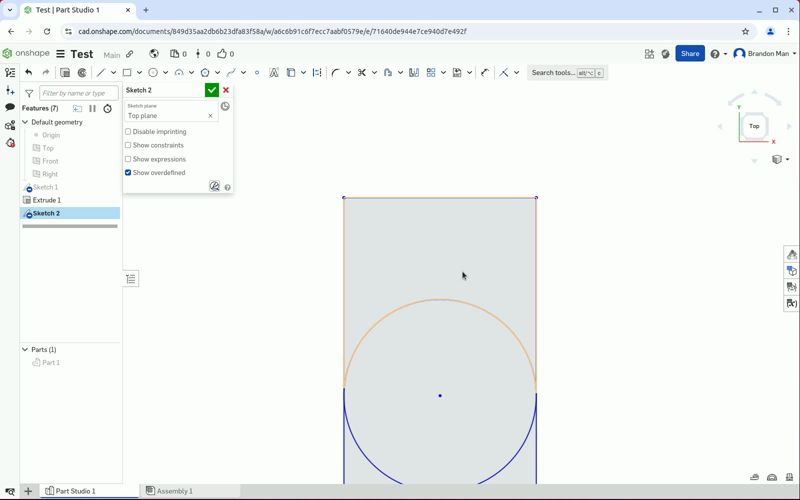
click(462, 271)
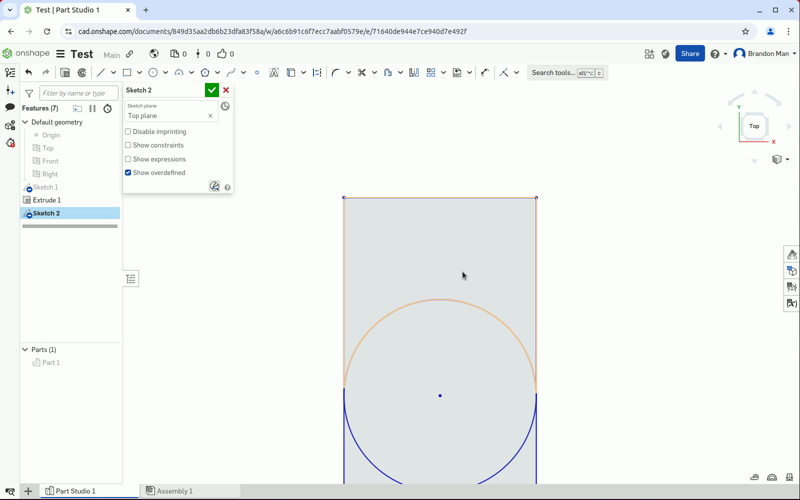
scroll(-6)
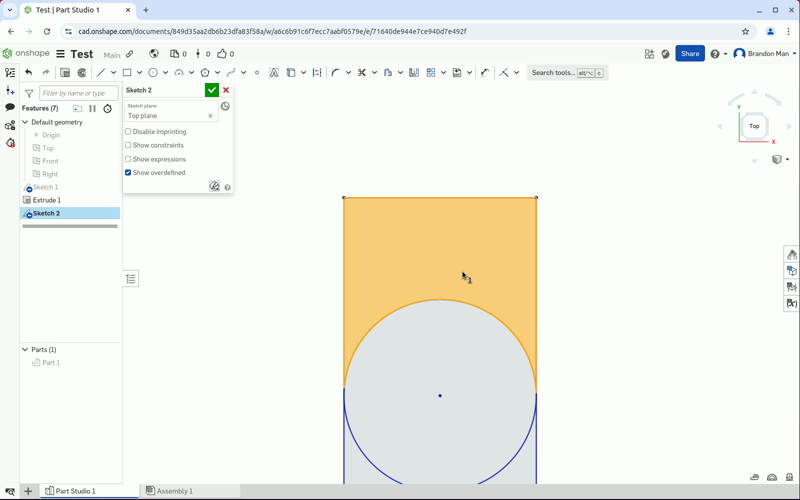
scroll(-6)
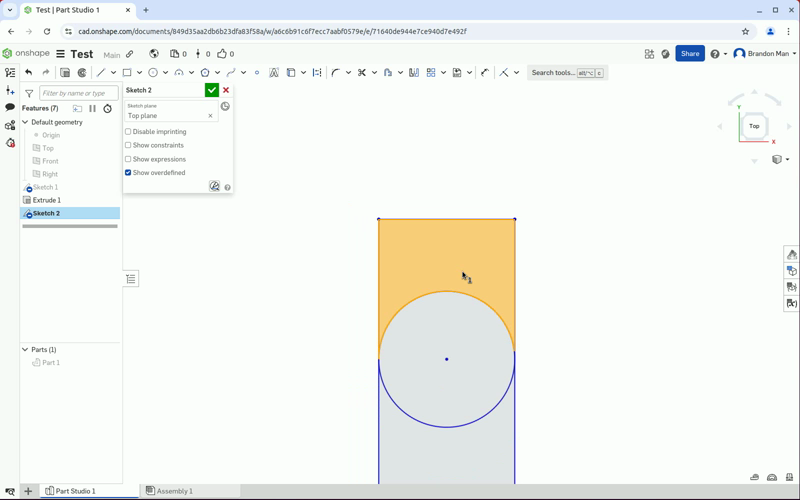
scroll(-6)
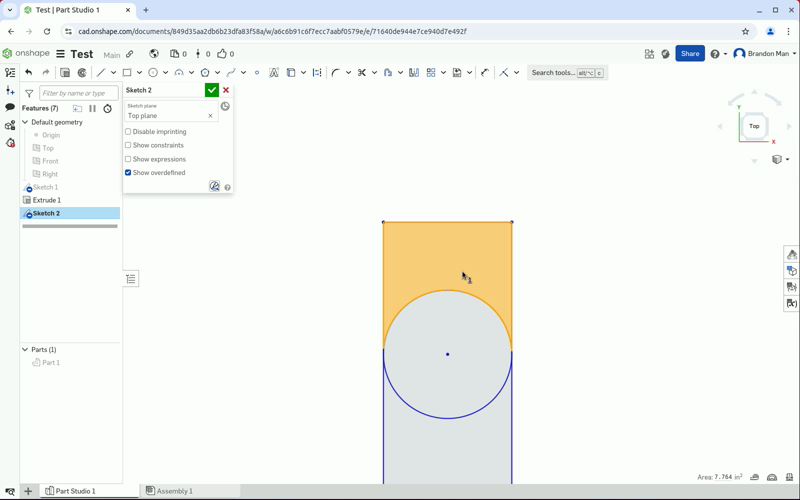
scroll(-6)
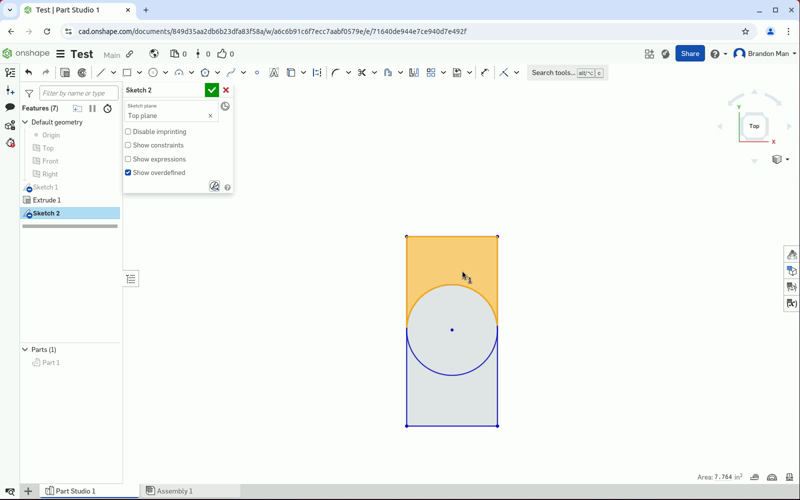
scroll(-6)
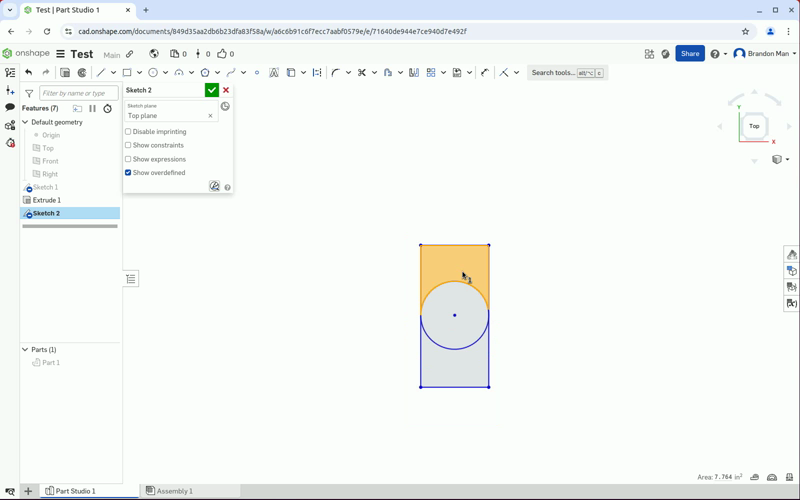
scroll(-6)
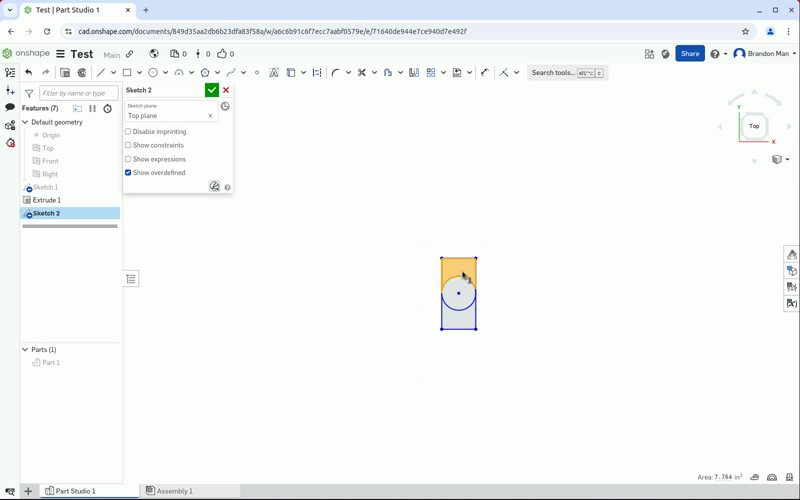
scroll(-6)
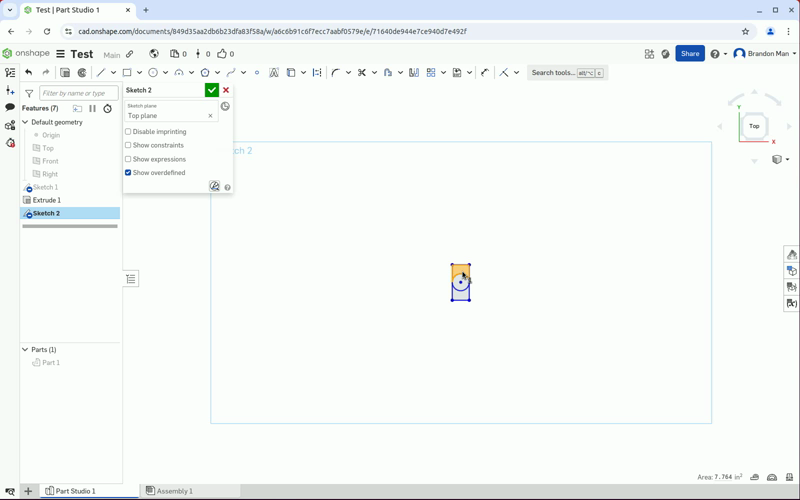
mouse_move(73, 352)
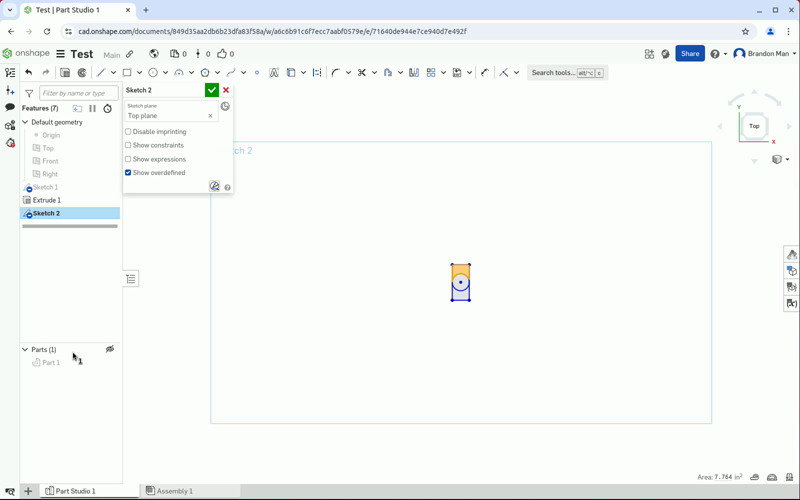
key(shift+y)
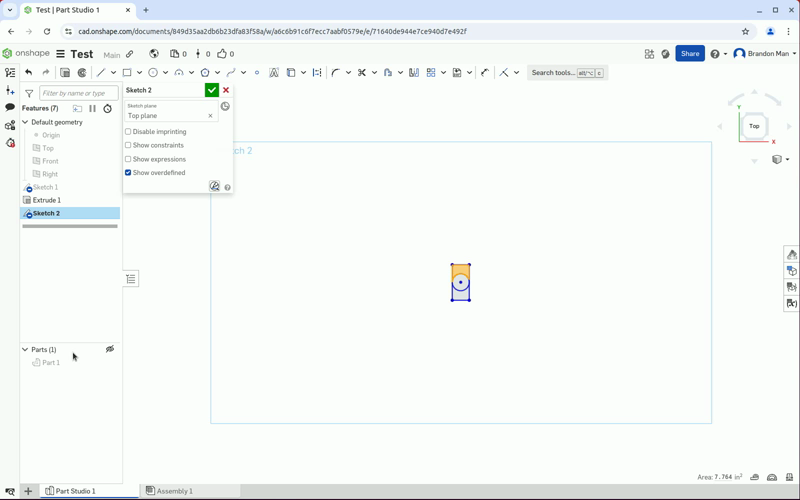
key(shift+e)
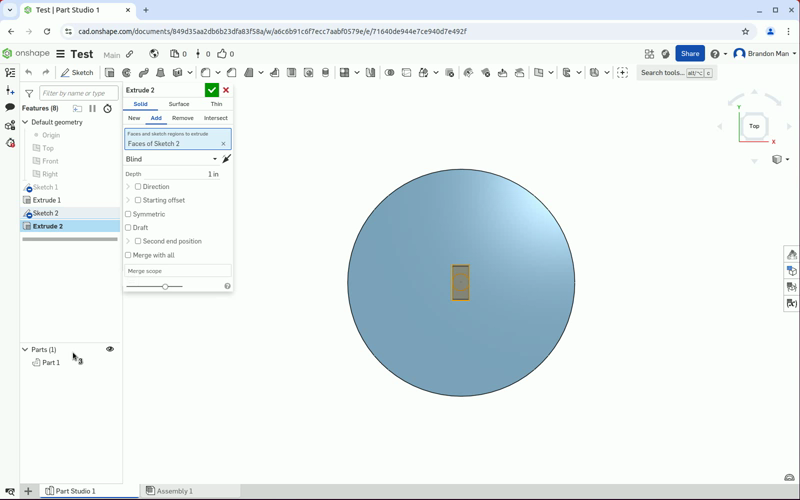
mouse_move(143, 106)
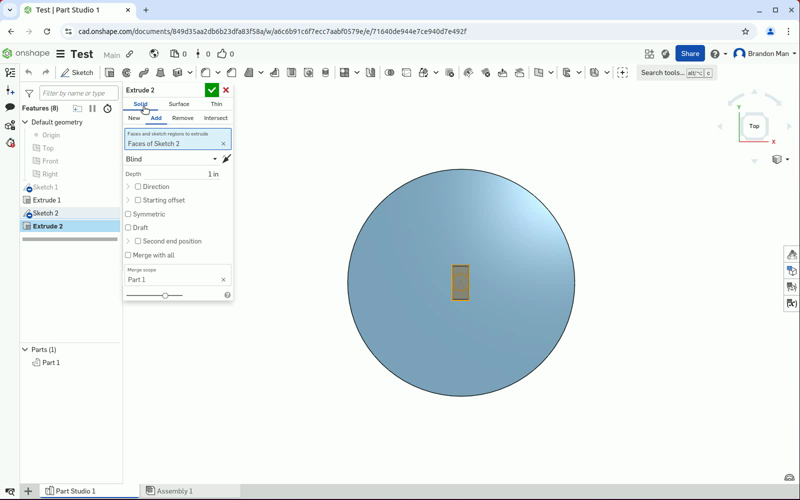
click(143, 106)
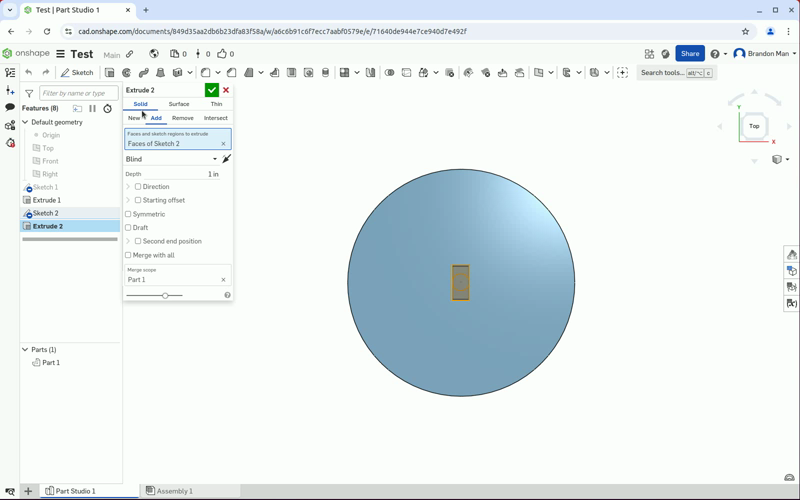
mouse_move(137, 120)
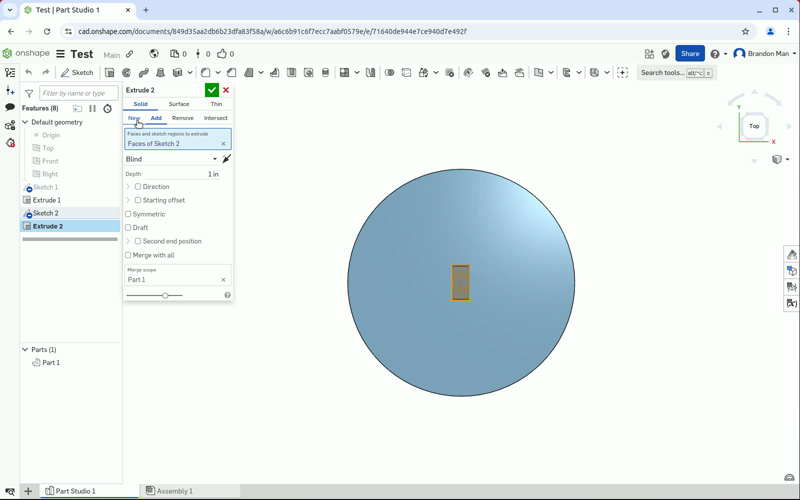
click(137, 120)
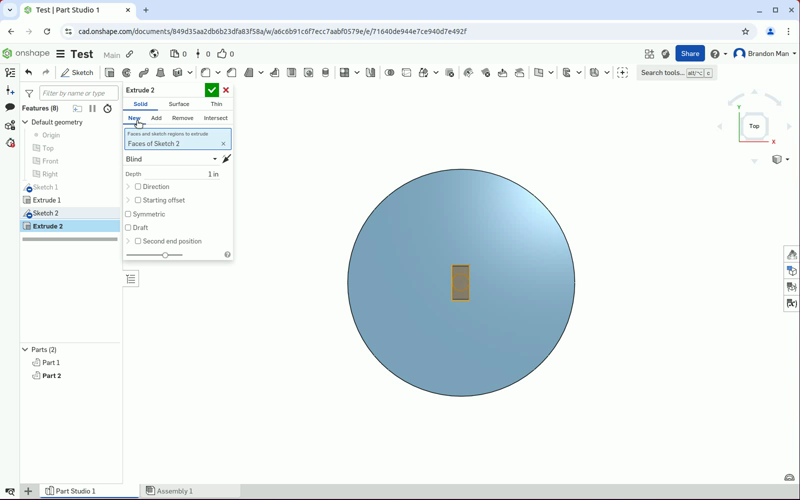
key(tab, 4)
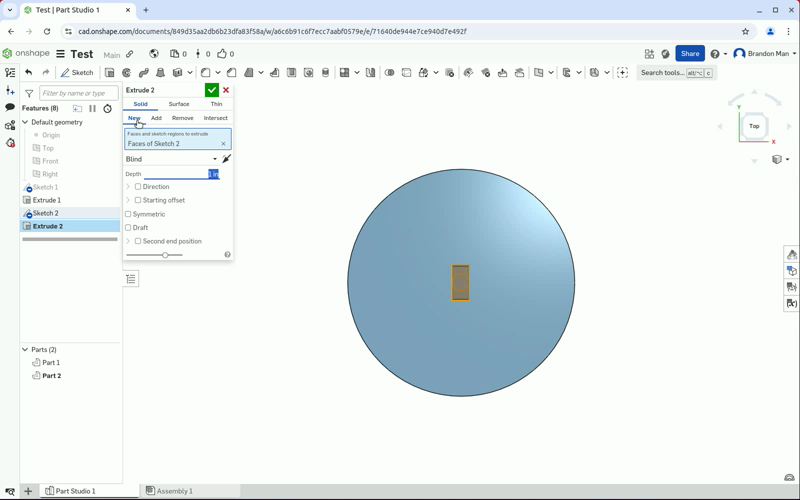
text(3.851)
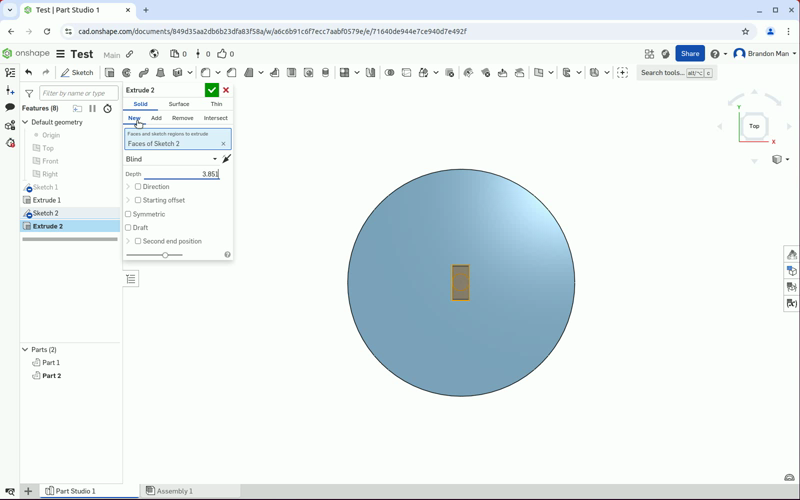
key(enter)
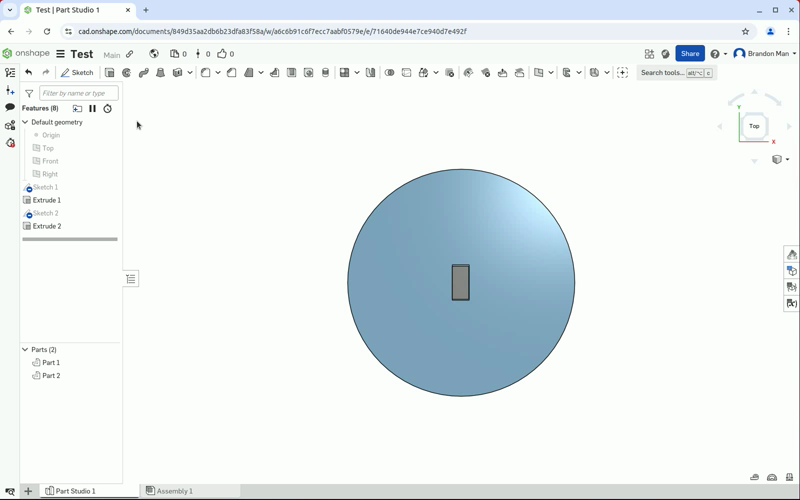
key(shift+h)
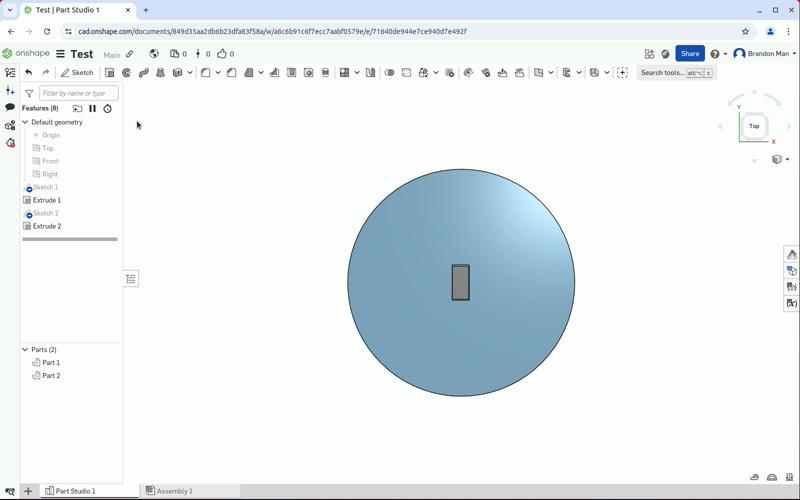
key(shift+h)
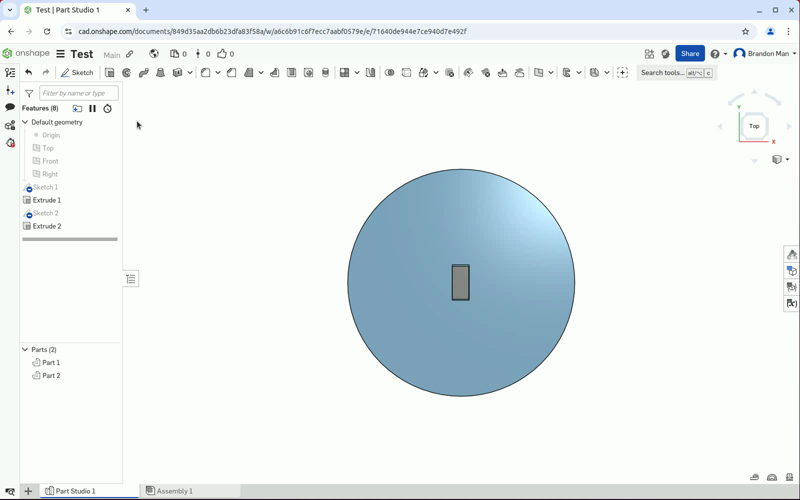
mouse_move(73, 189)
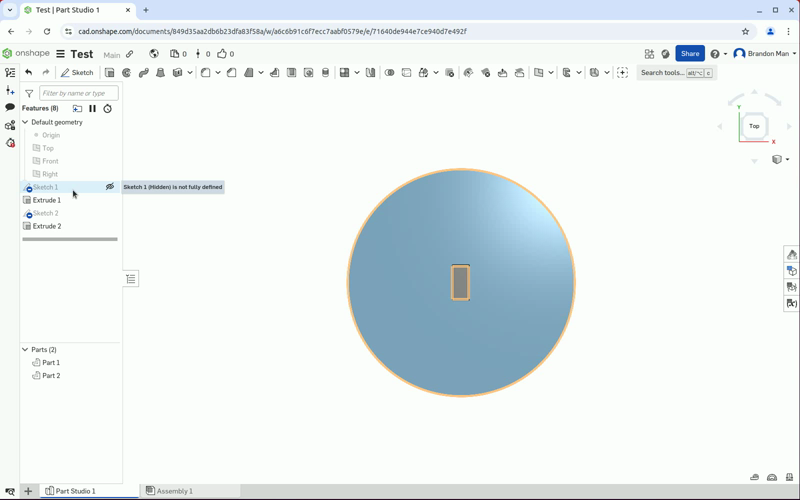
click(73, 189)
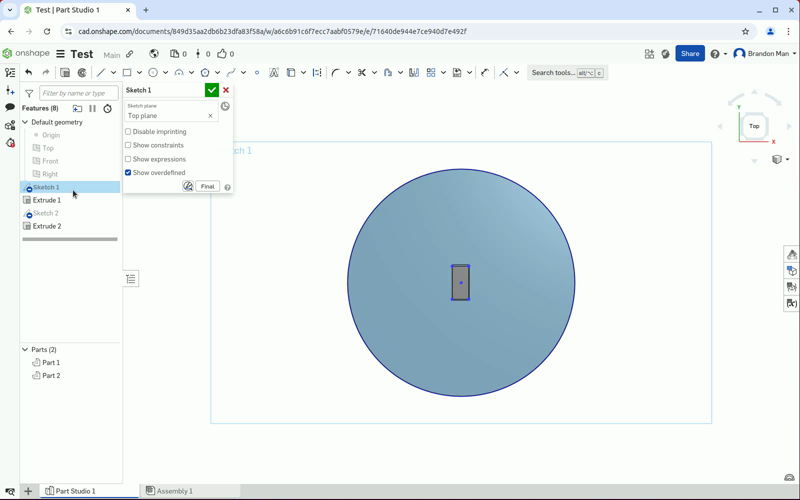
mouse_move(229, 92)
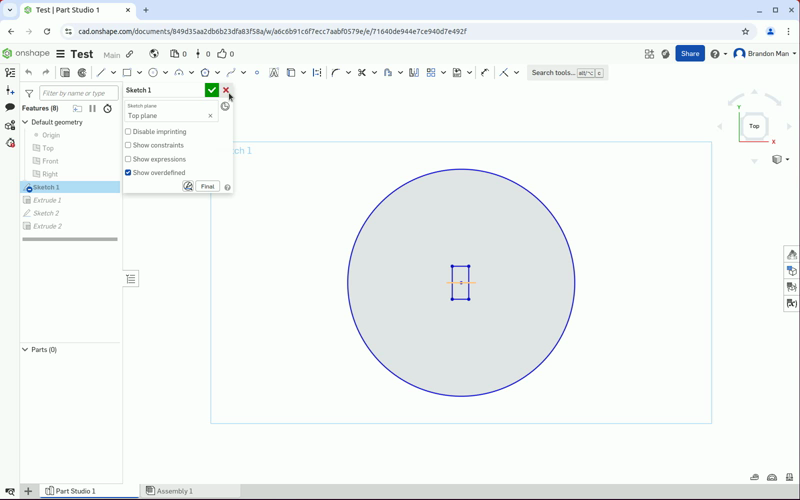
click(229, 92)
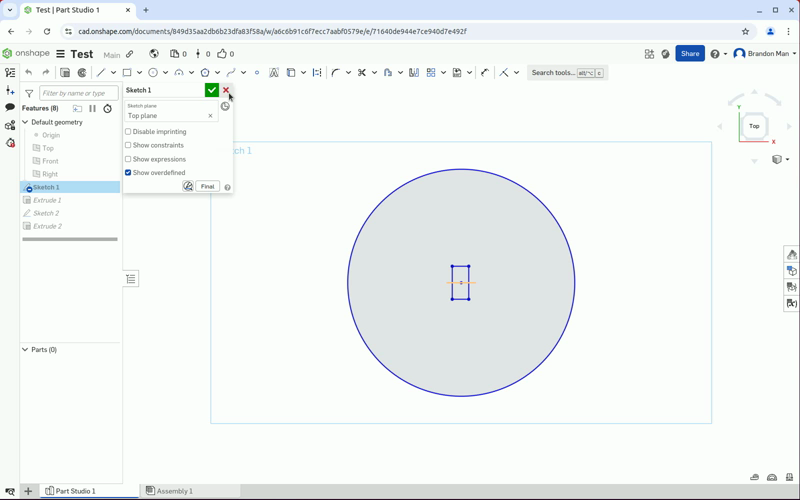
key(shift+s)
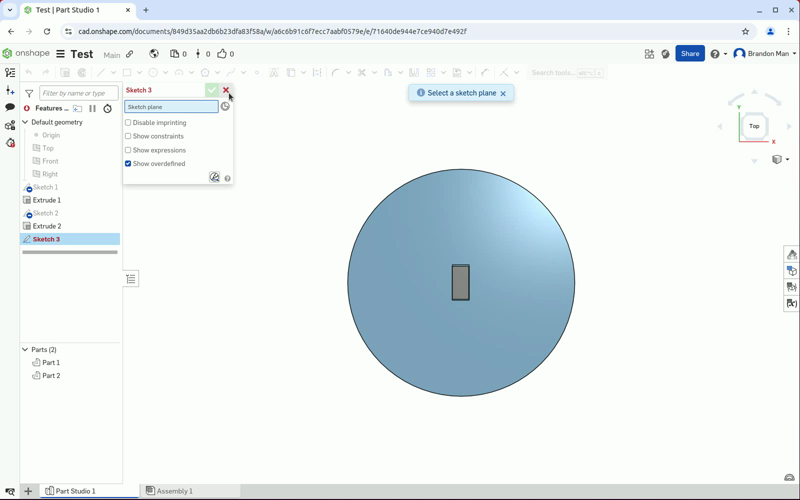
mouse_move(73, 150)
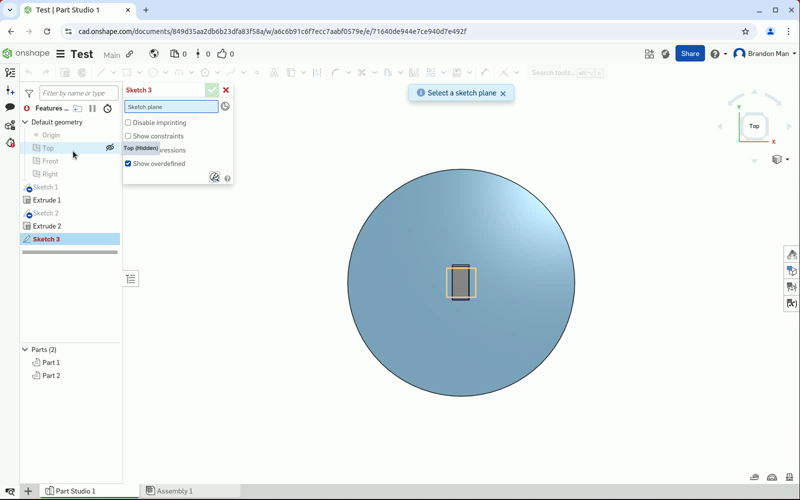
click(73, 150)
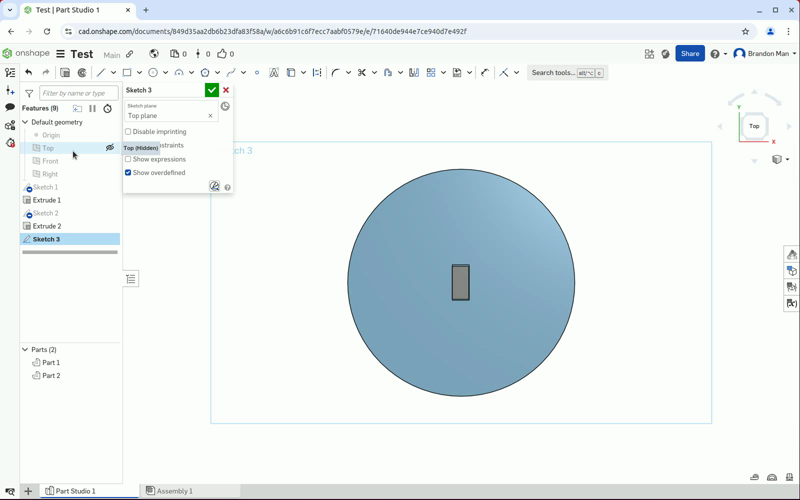
mouse_move(73, 352)
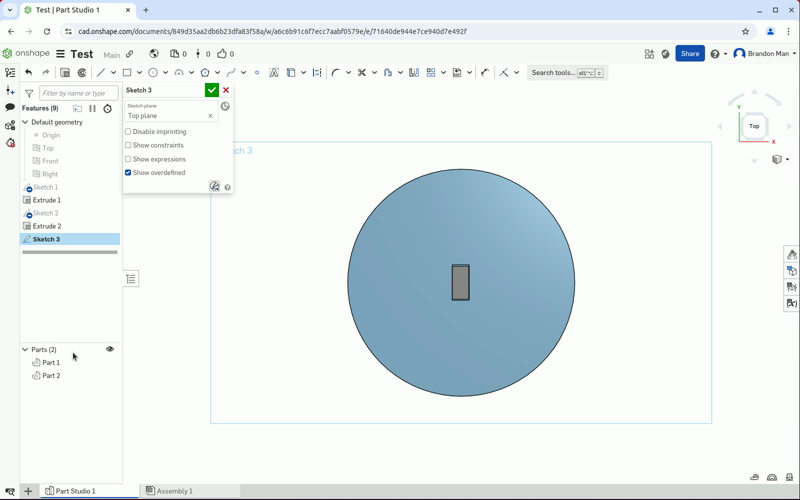
key(y)
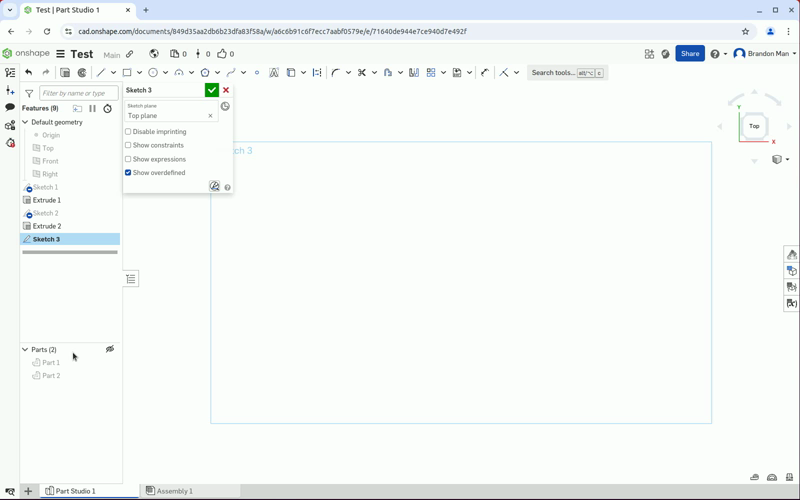
key(l)
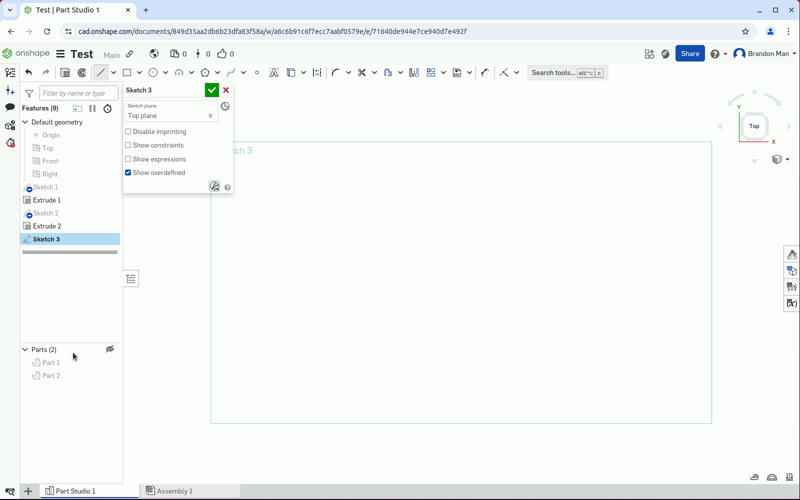
key_down(shift)
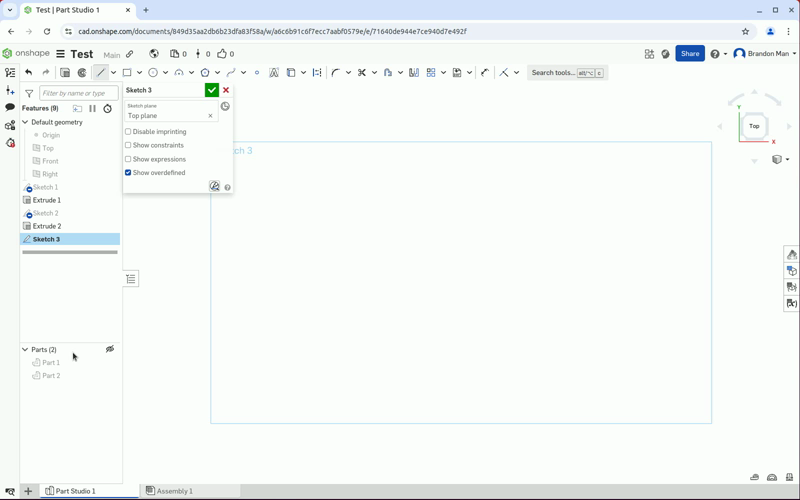
mouse_move(452, 300)
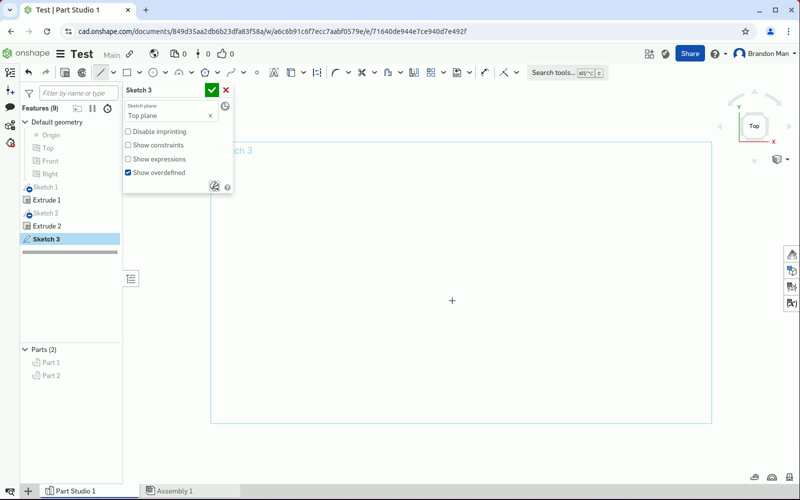
click(452, 300)
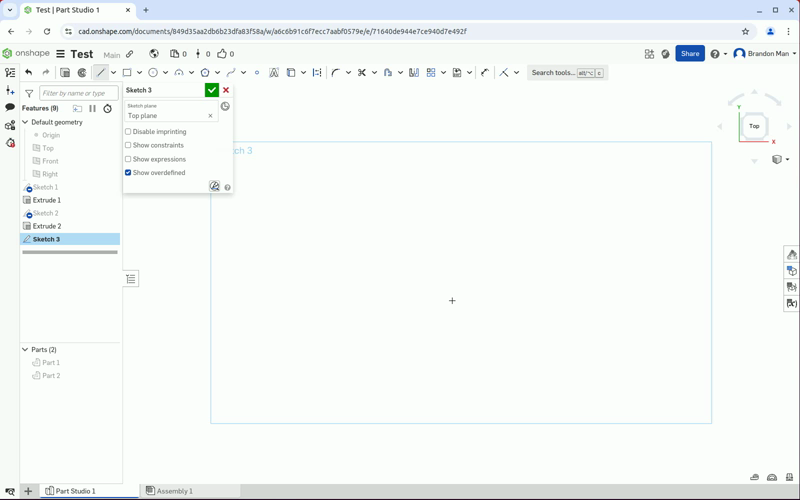
key_up(shift)
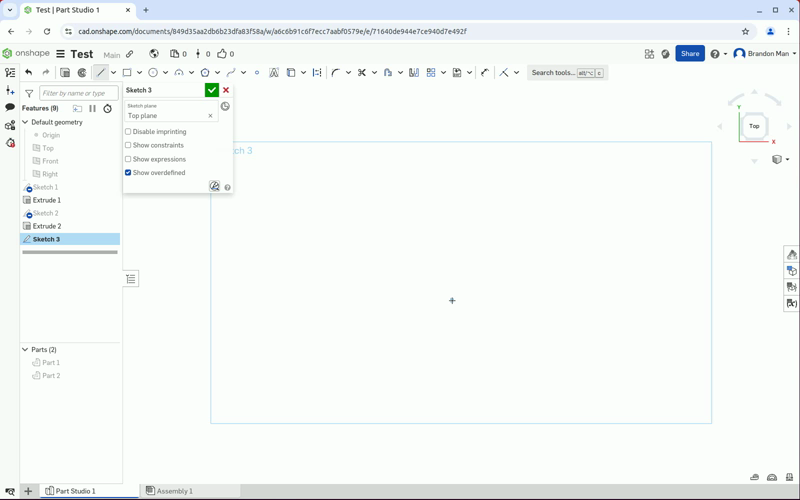
key_down(shift)
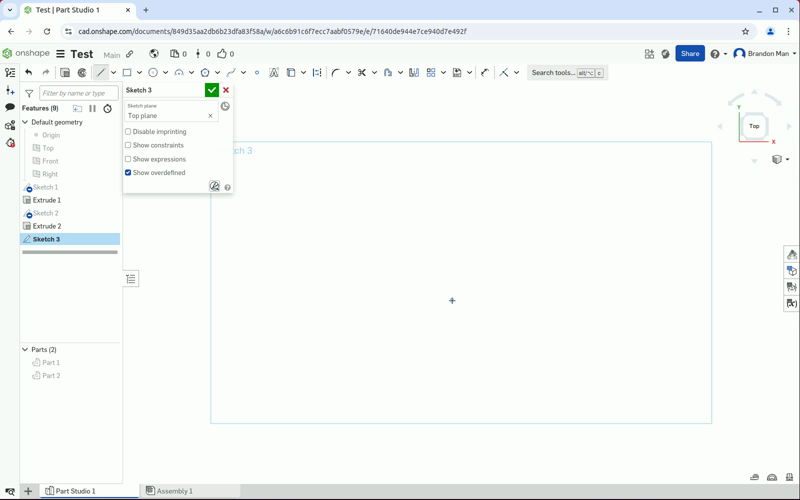
mouse_move(482, 300)
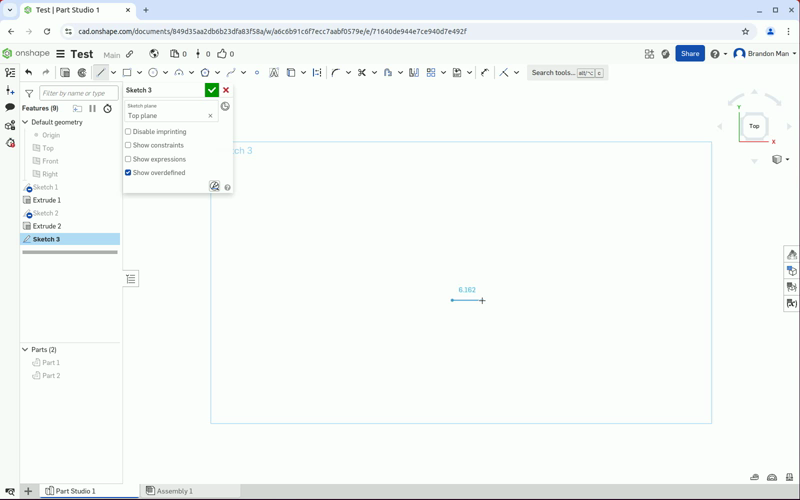
mouse_move(469, 300)
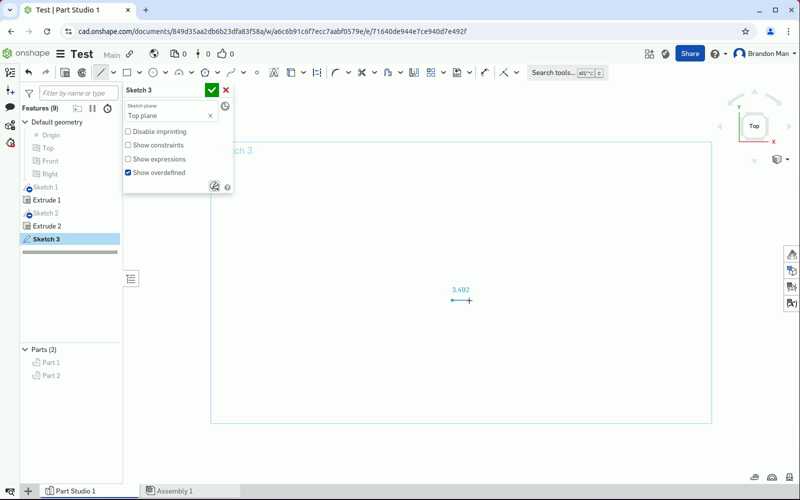
click(469, 300)
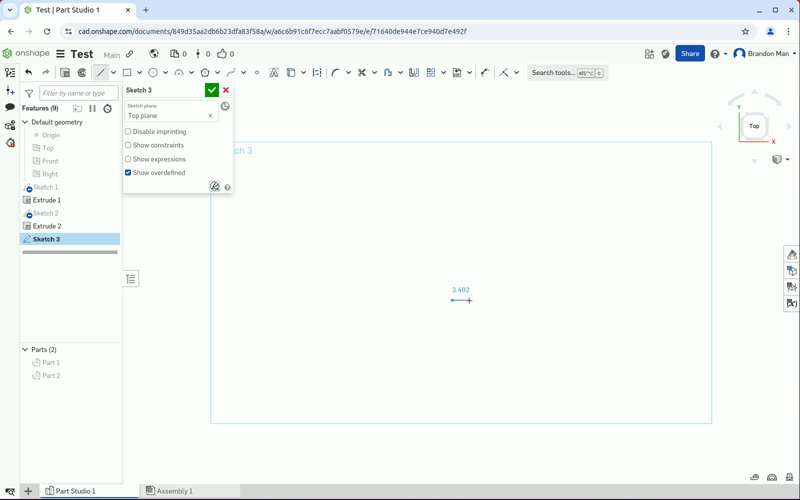
key_up(shift)
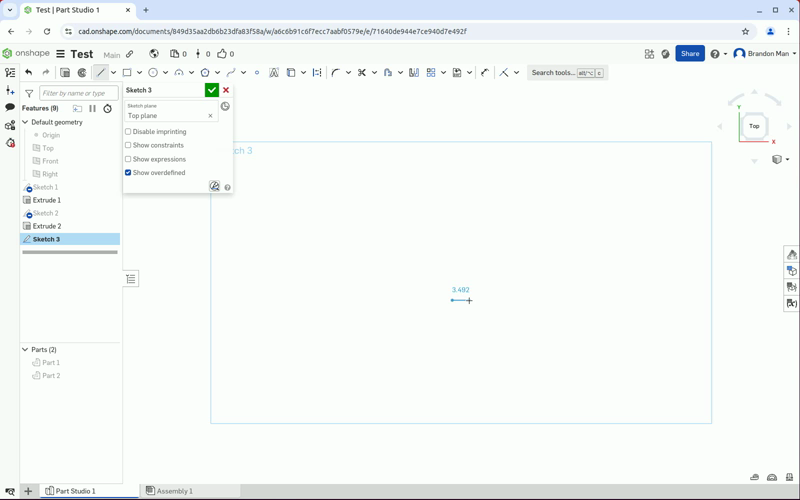
key_down(shift)
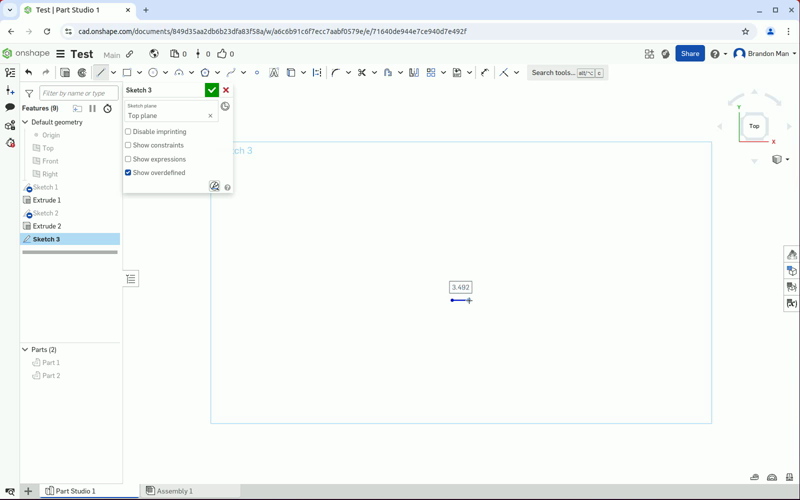
mouse_move(499, 300)
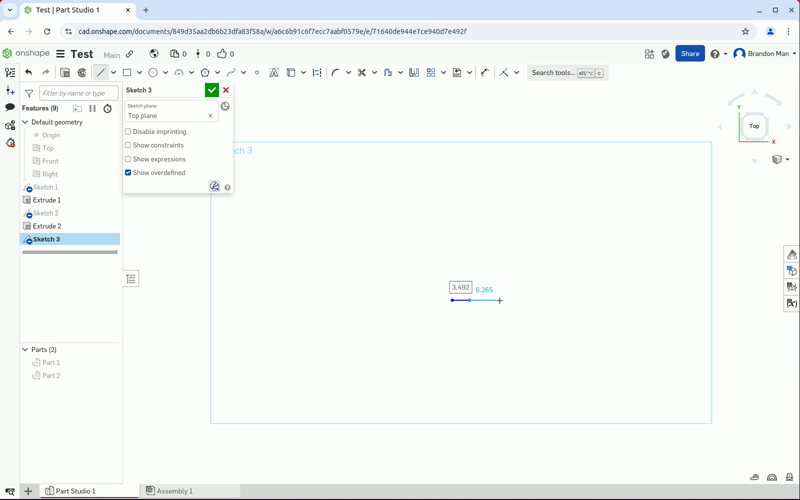
mouse_move(469, 264)
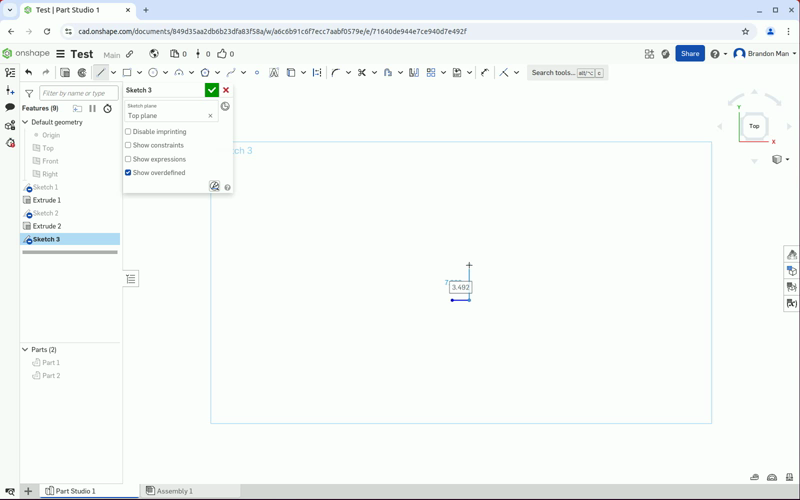
click(469, 264)
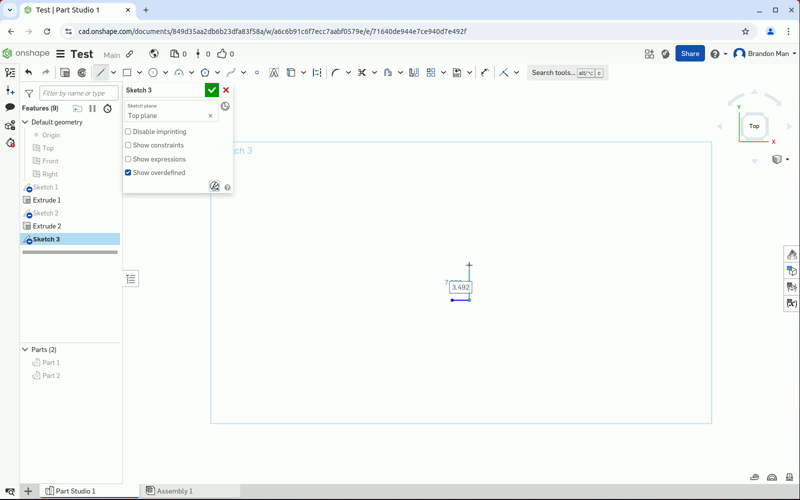
key_up(shift)
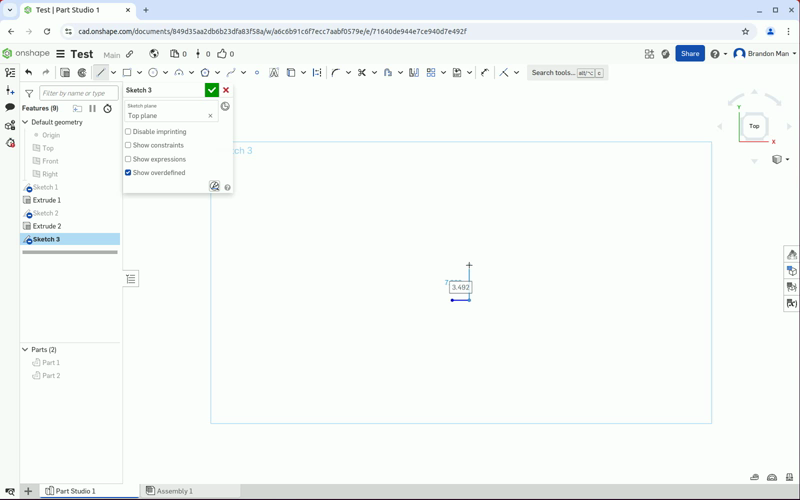
key_down(shift)
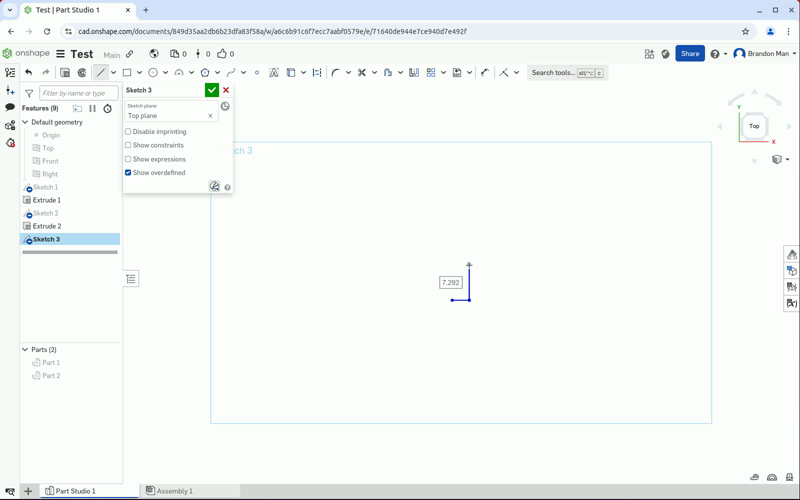
mouse_move(499, 264)
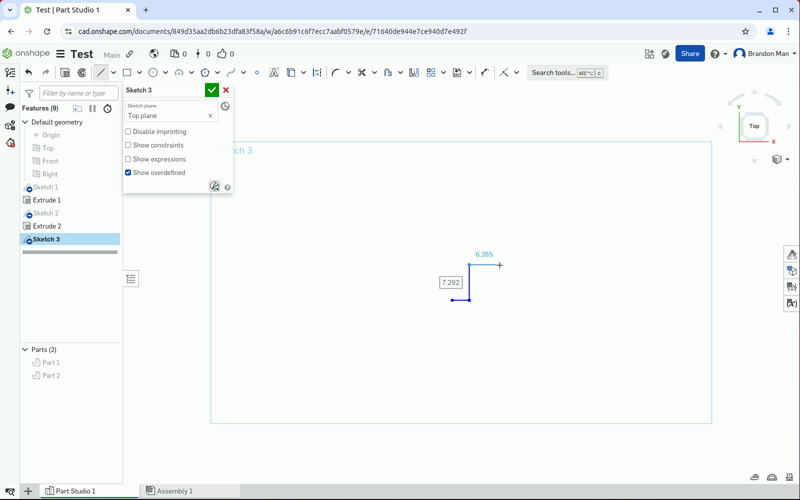
mouse_move(452, 264)
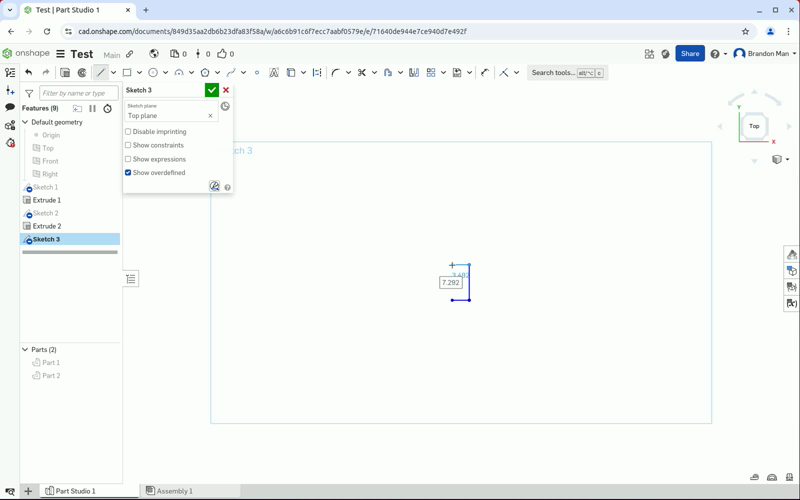
click(452, 264)
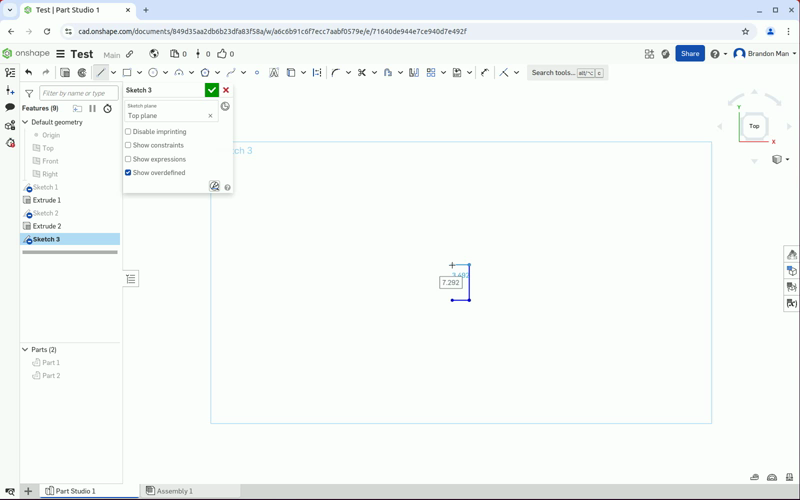
key_up(shift)
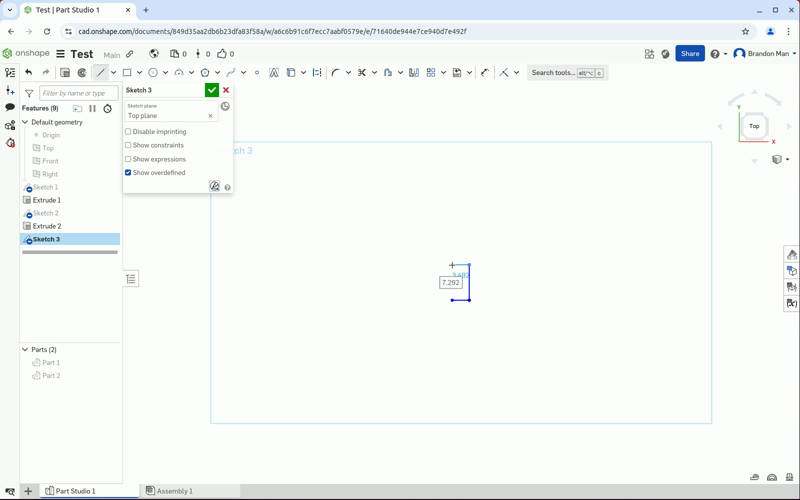
mouse_move(482, 264)
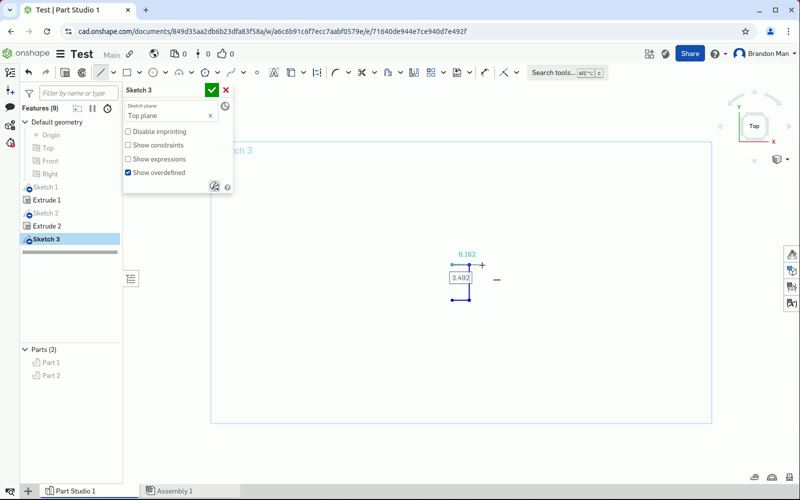
key_down(shift)
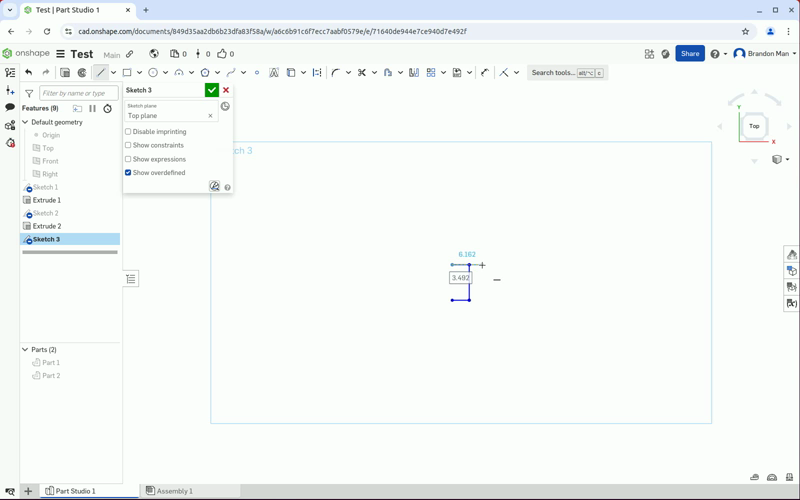
mouse_move(452, 300)
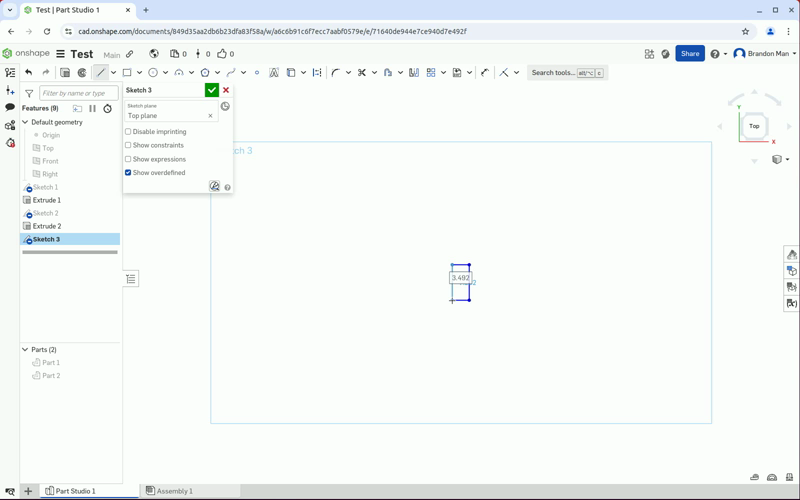
key_up(shift)
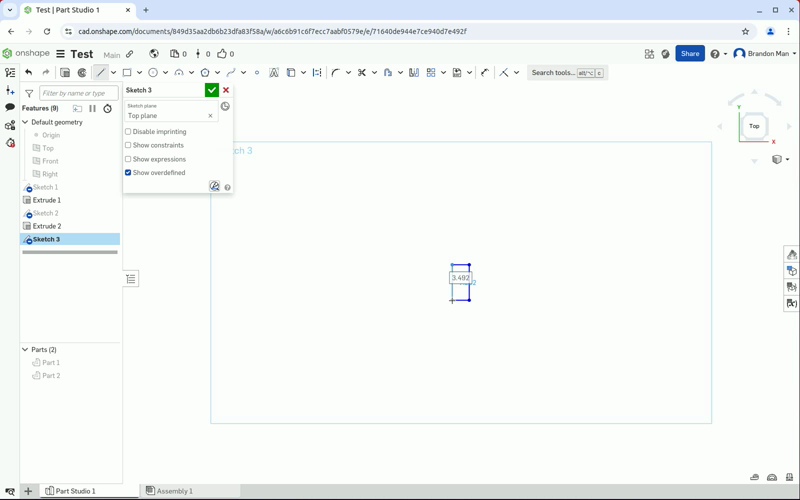
click(452, 300)
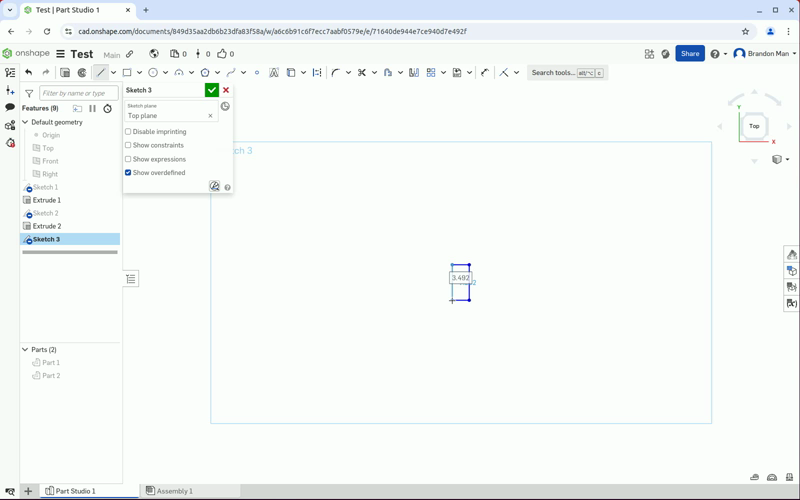
key(esc)
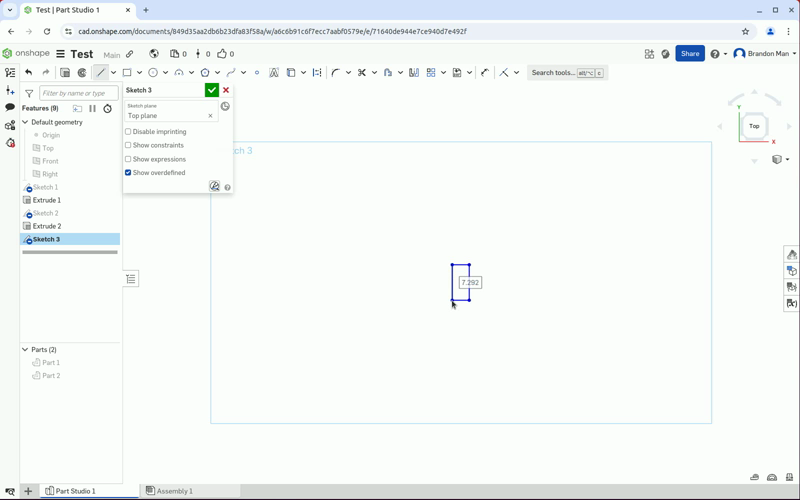
key(c)
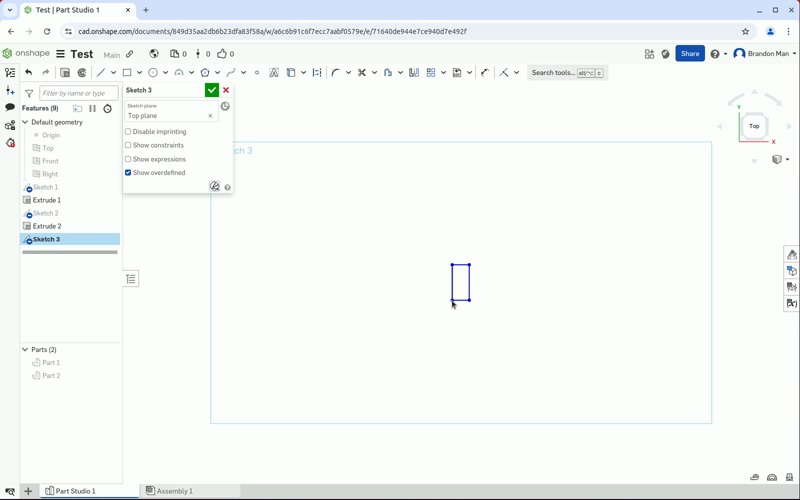
key_down(shift)
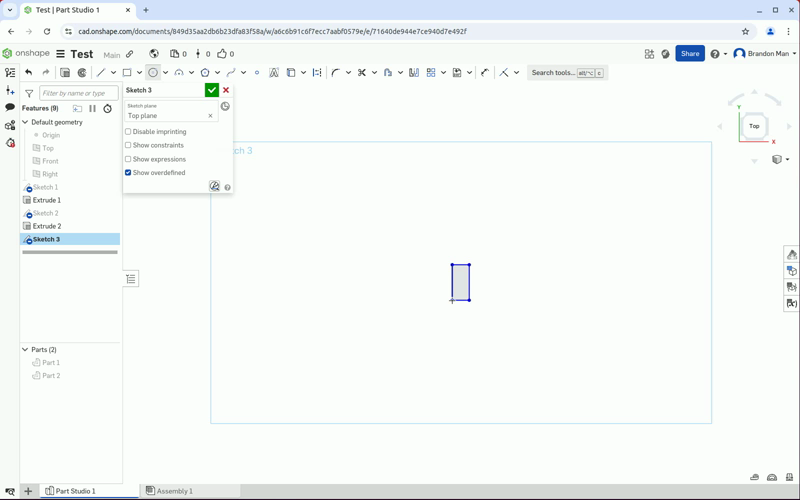
mouse_move(460, 282)
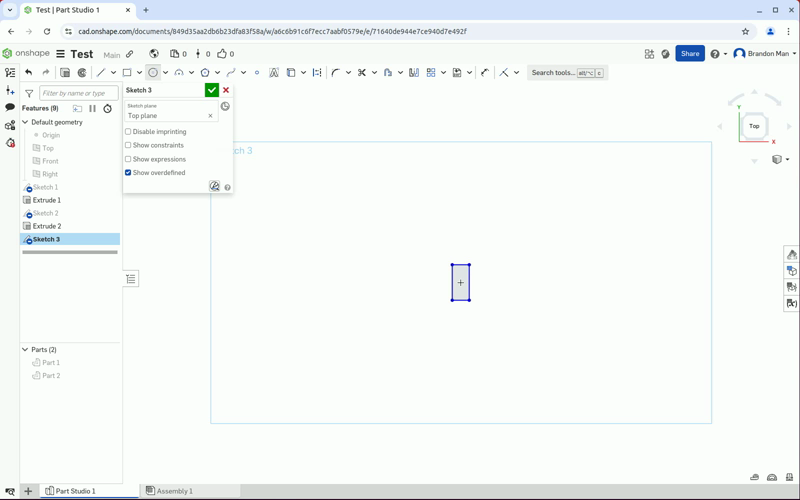
click(460, 282)
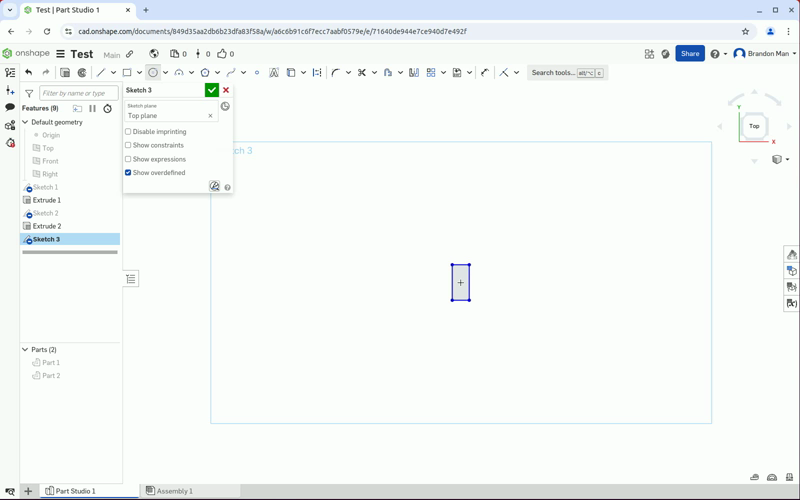
key_up(shift)
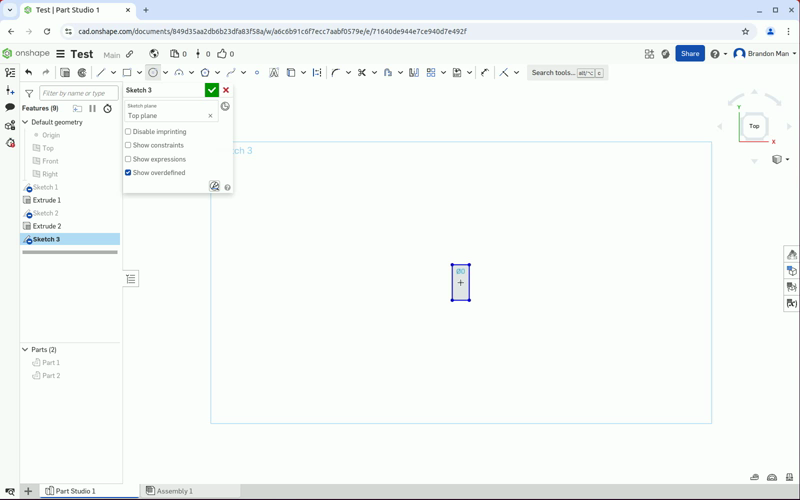
mouse_move(466, 282)
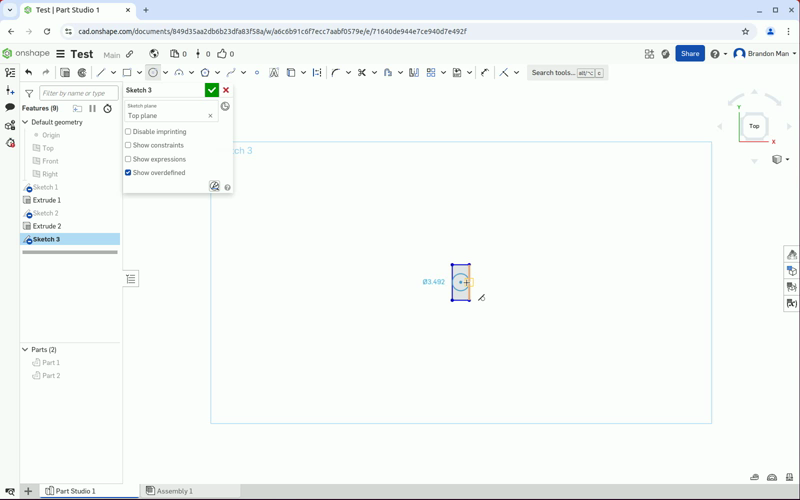
click(466, 282)
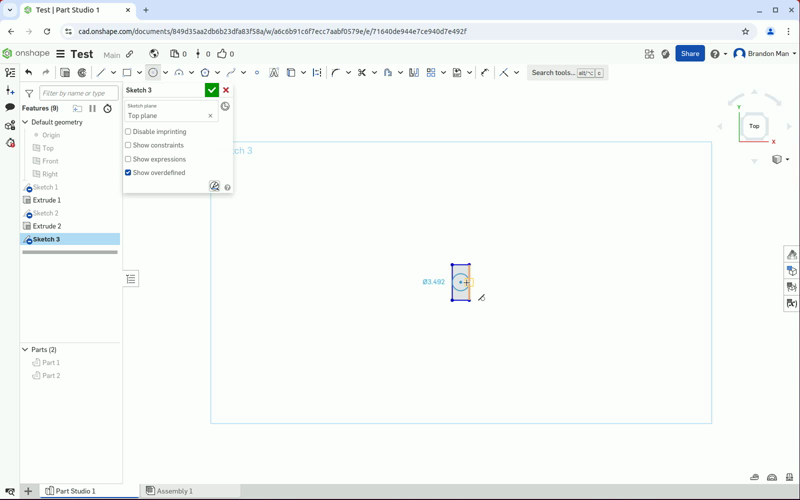
key(esc)
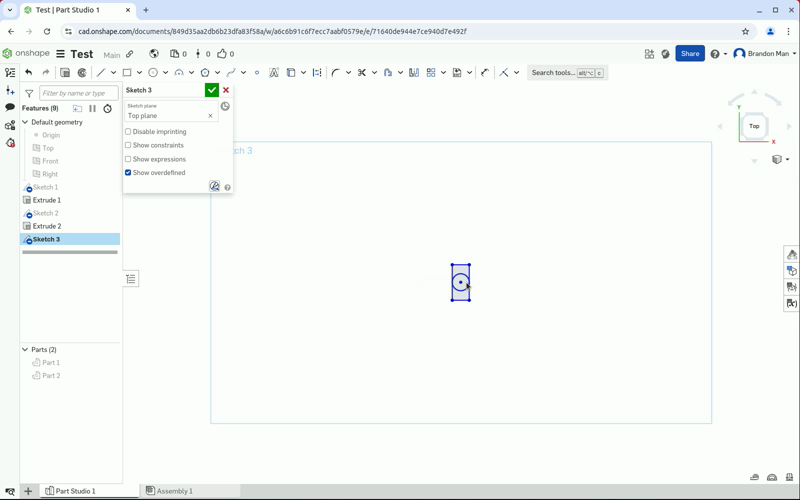
mouse_move(460, 299)
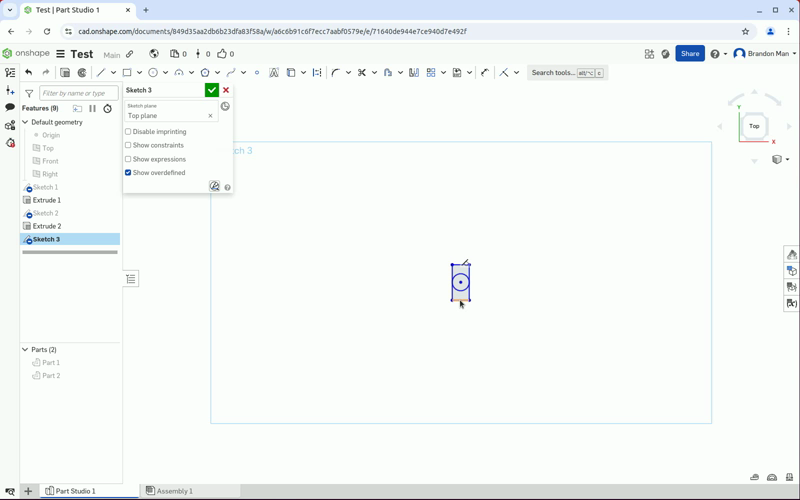
scroll(6)
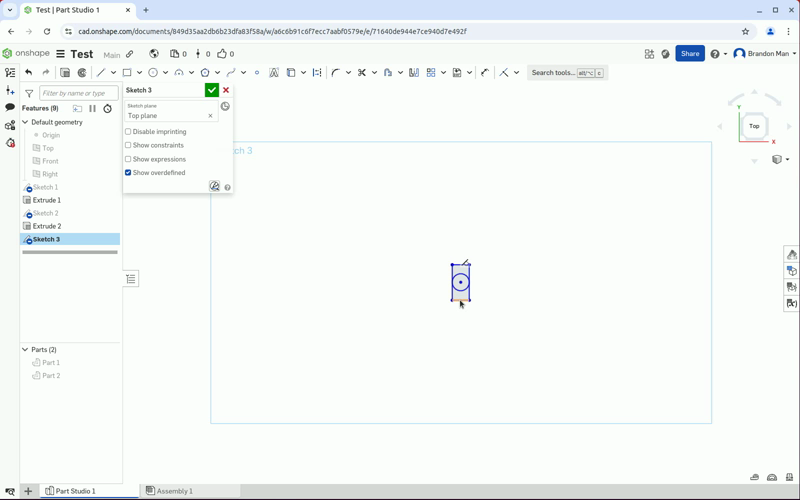
scroll(6)
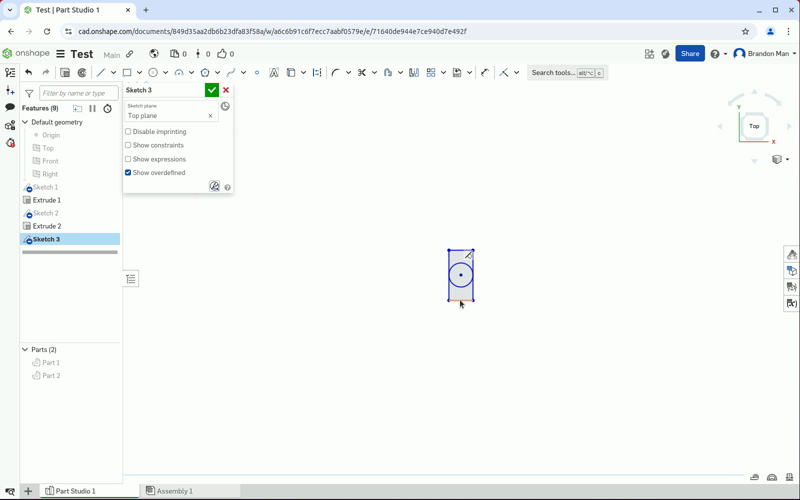
scroll(6)
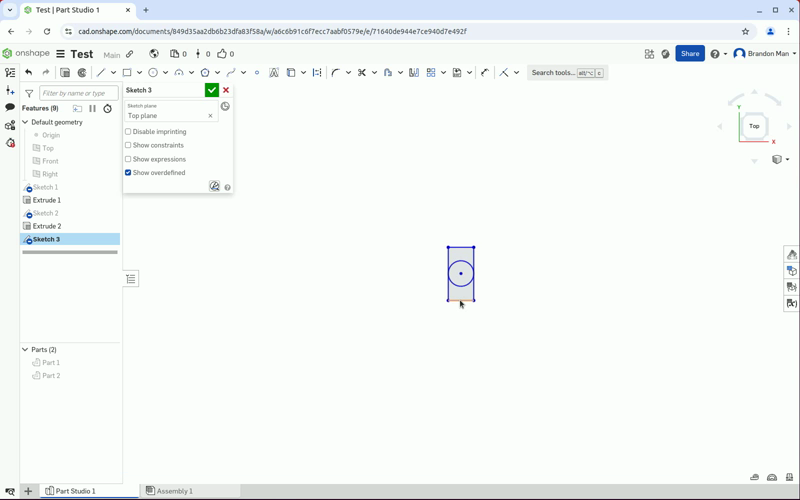
scroll(6)
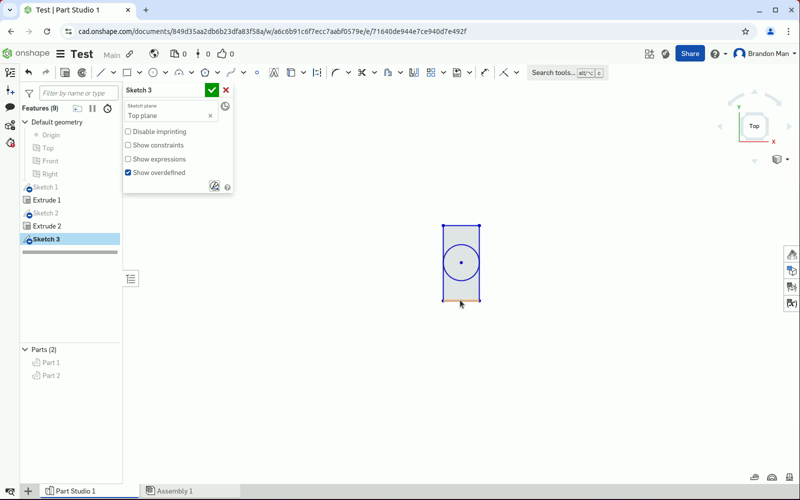
scroll(6)
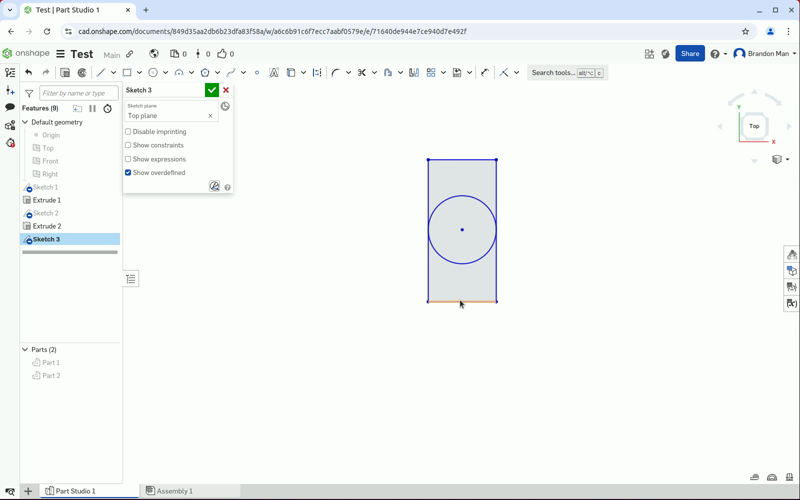
scroll(6)
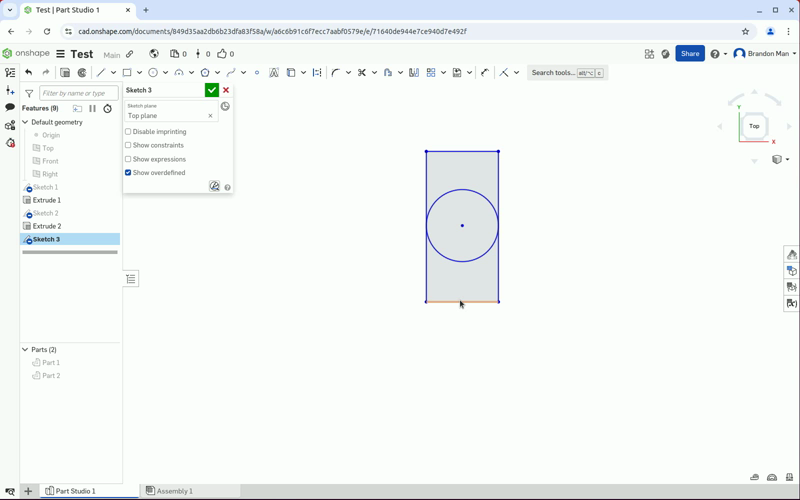
scroll(6)
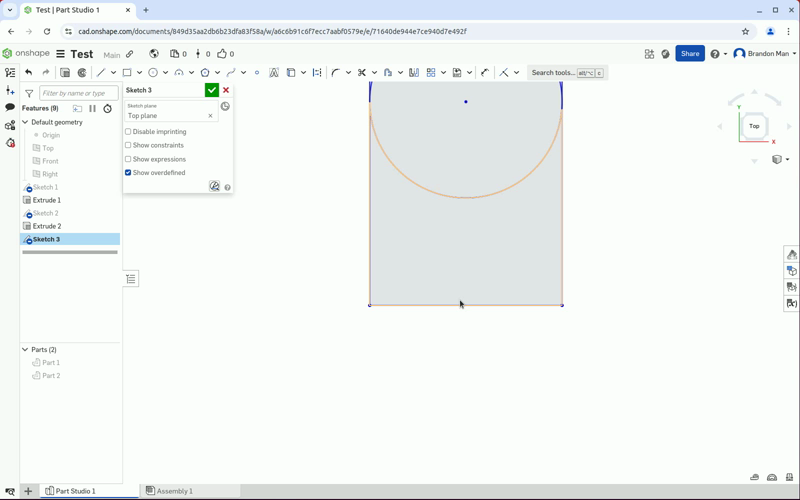
click(460, 299)
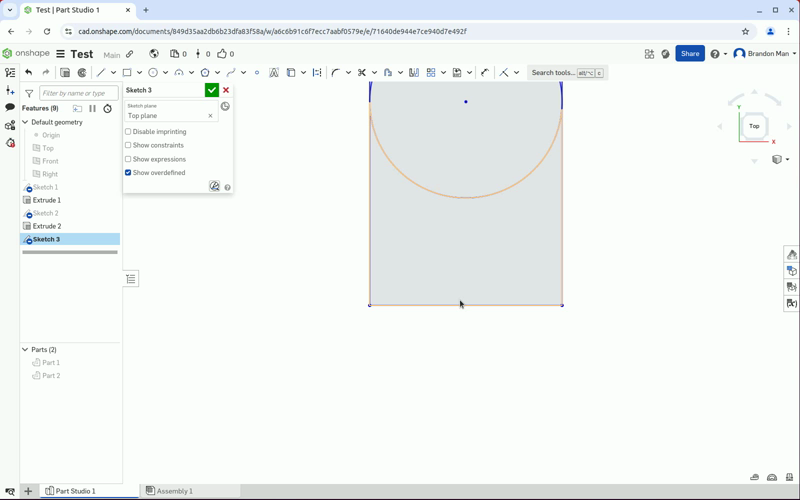
scroll(-6)
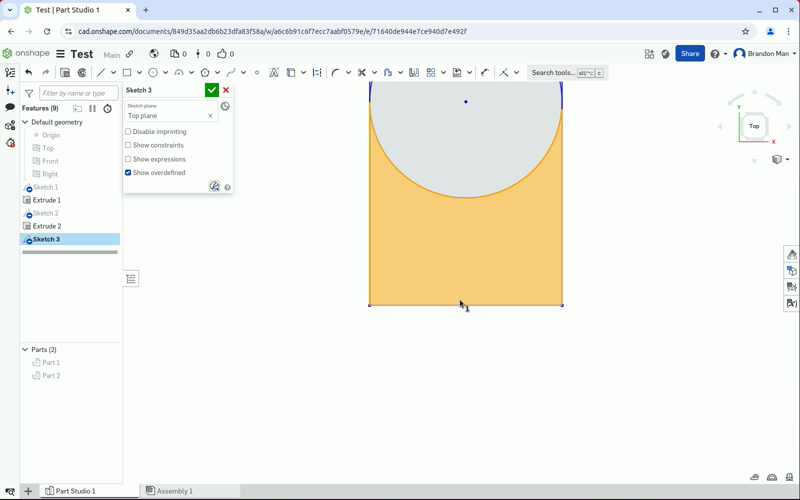
scroll(-6)
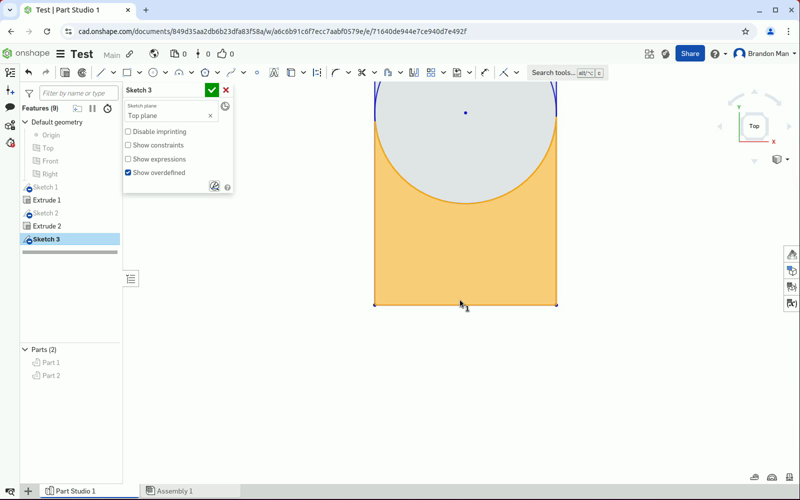
scroll(-6)
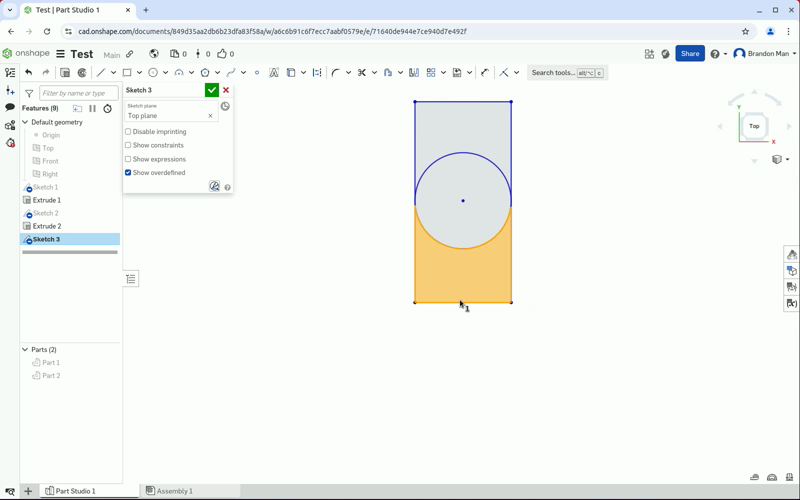
scroll(-6)
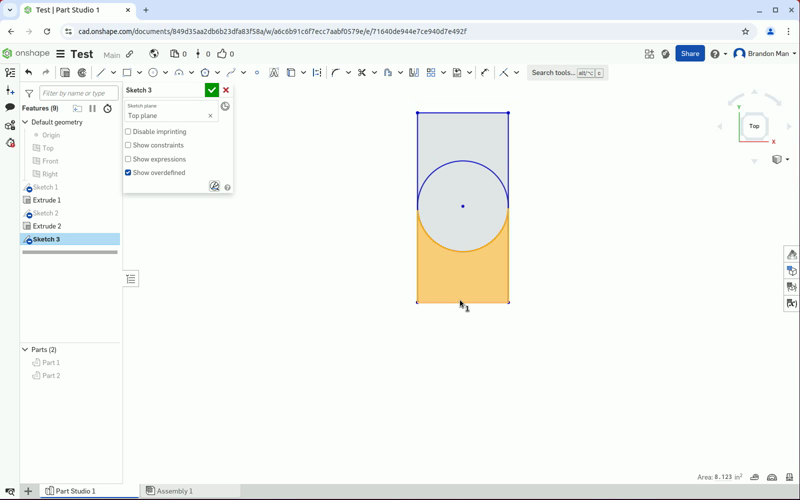
scroll(-6)
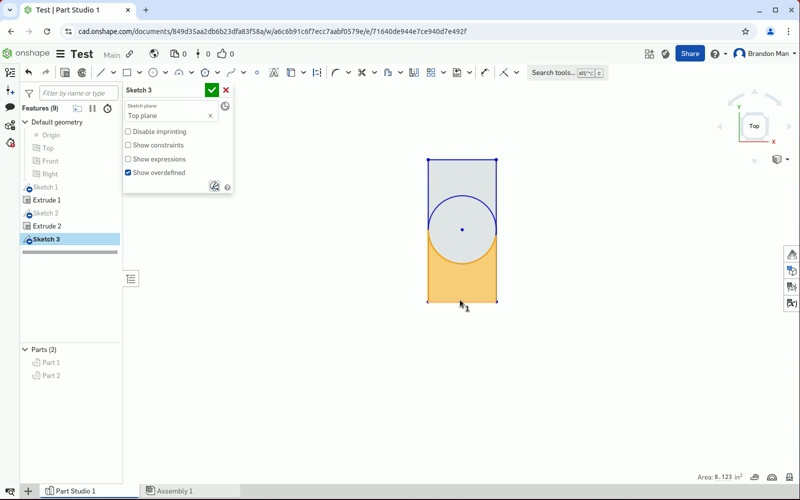
scroll(-6)
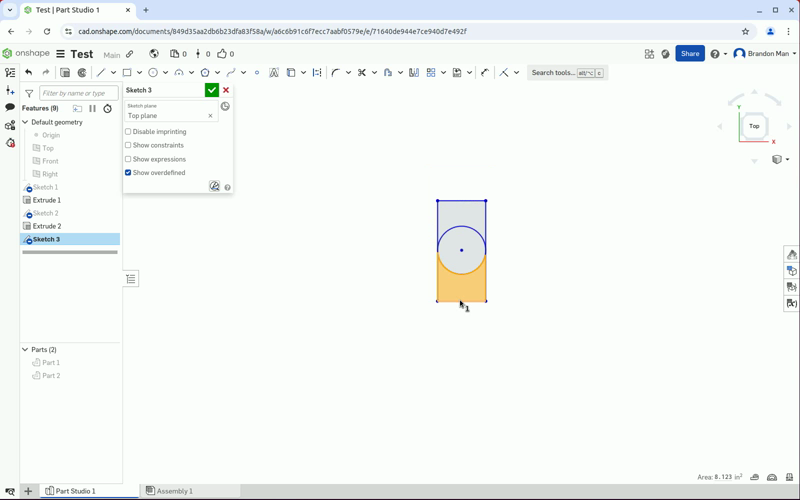
scroll(-6)
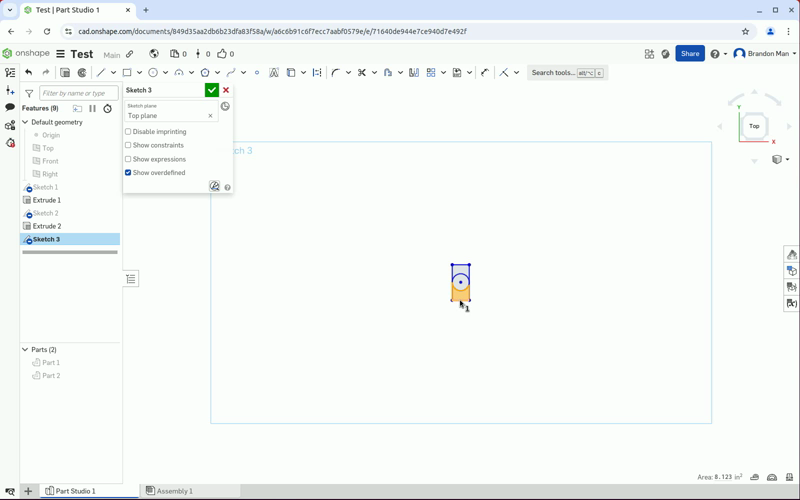
mouse_move(73, 352)
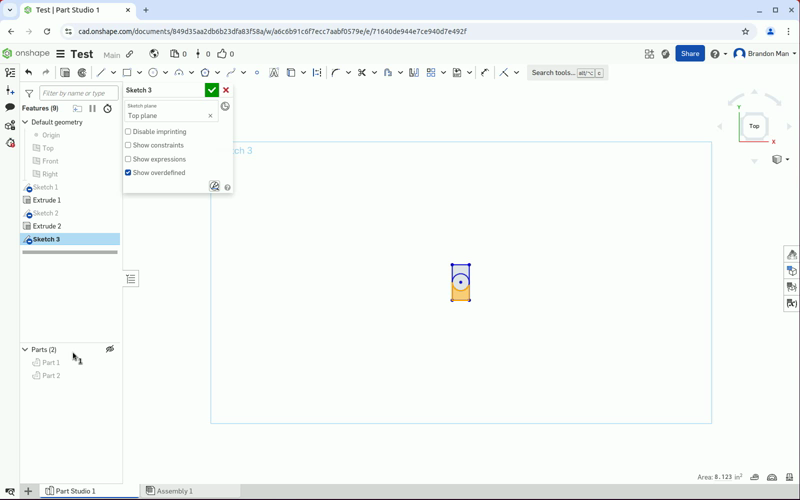
key(shift+y)
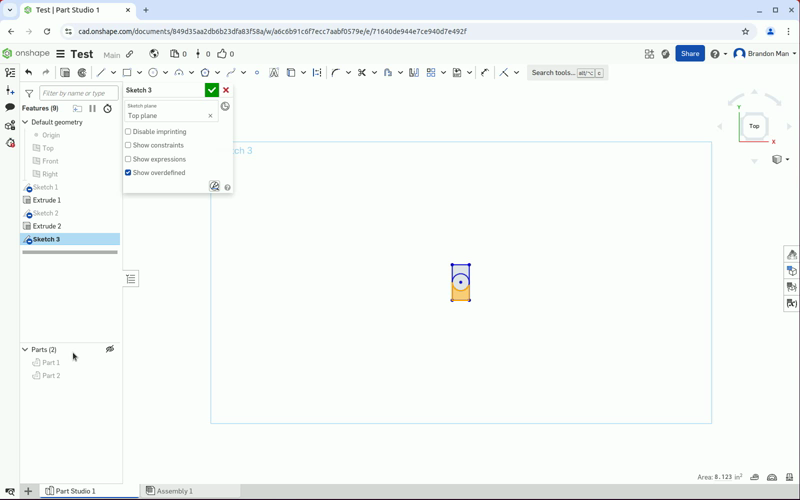
key(shift+e)
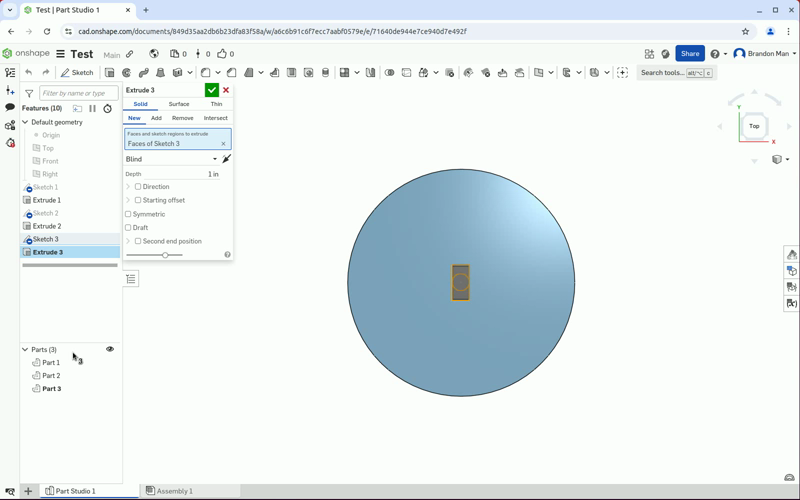
mouse_move(143, 106)
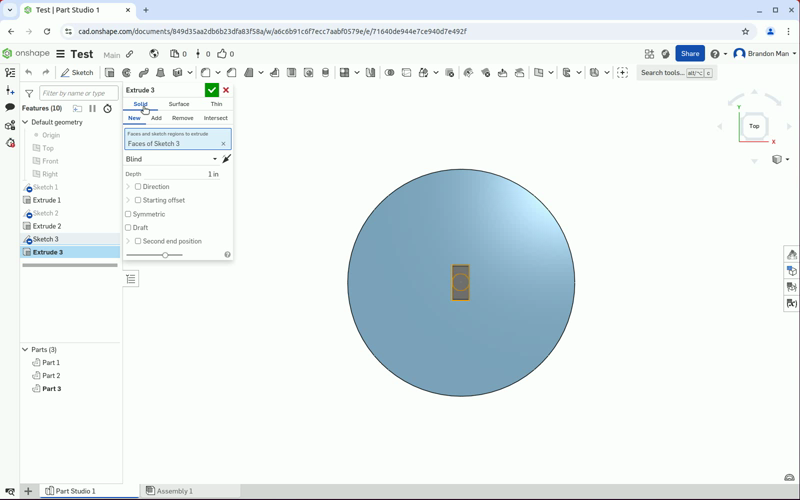
click(143, 106)
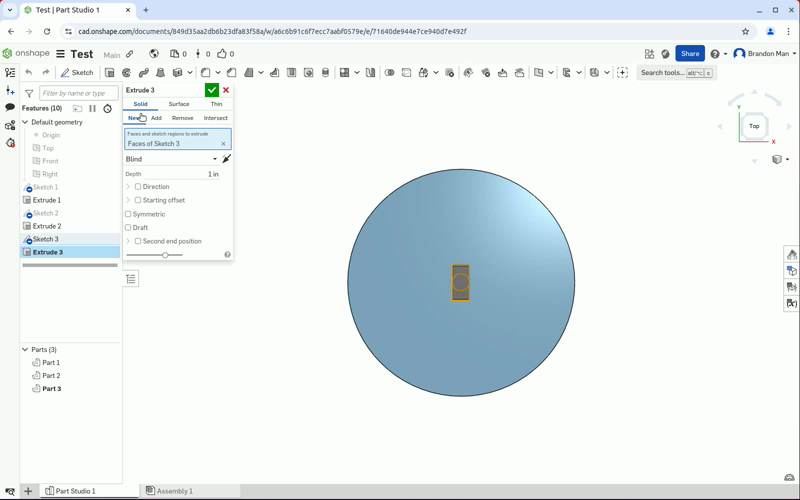
mouse_move(137, 120)
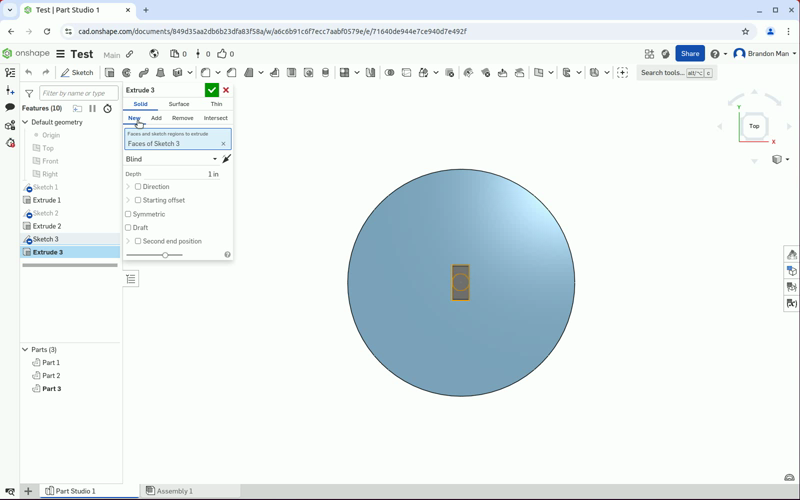
click(137, 120)
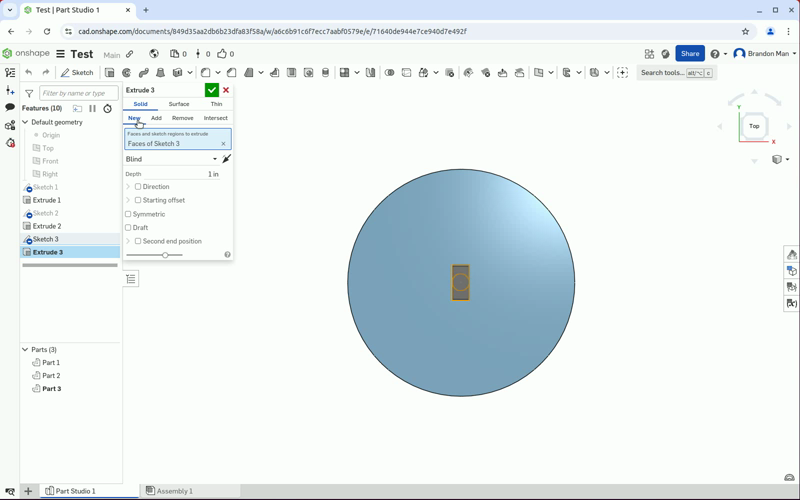
key(tab, 4)
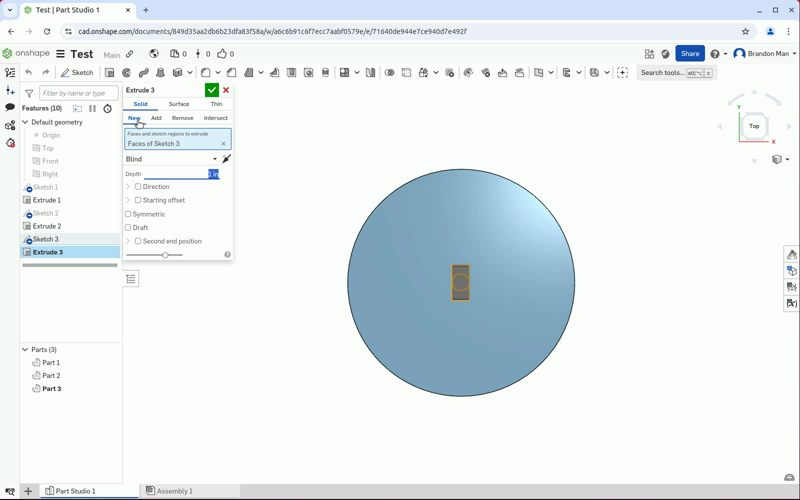
text(-7.703)
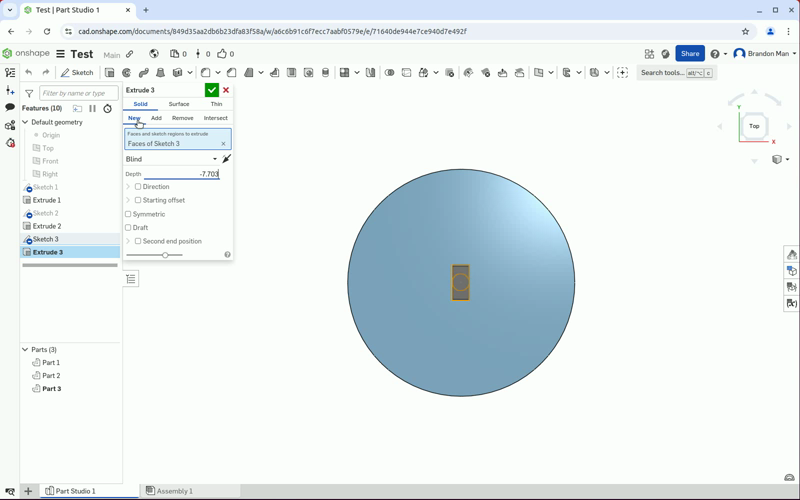
key(enter)
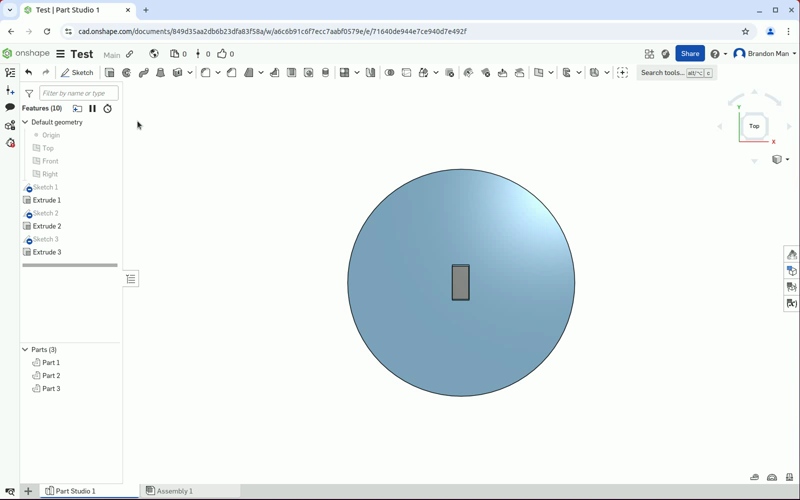
key(shift+h)
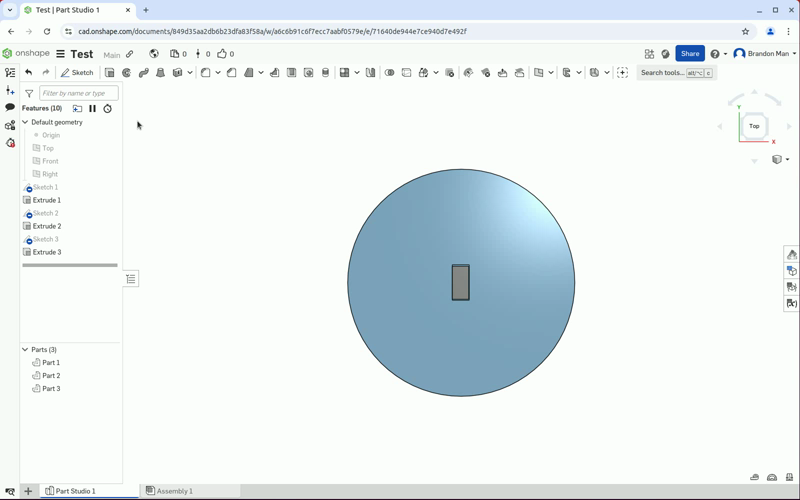
key(shift+h)
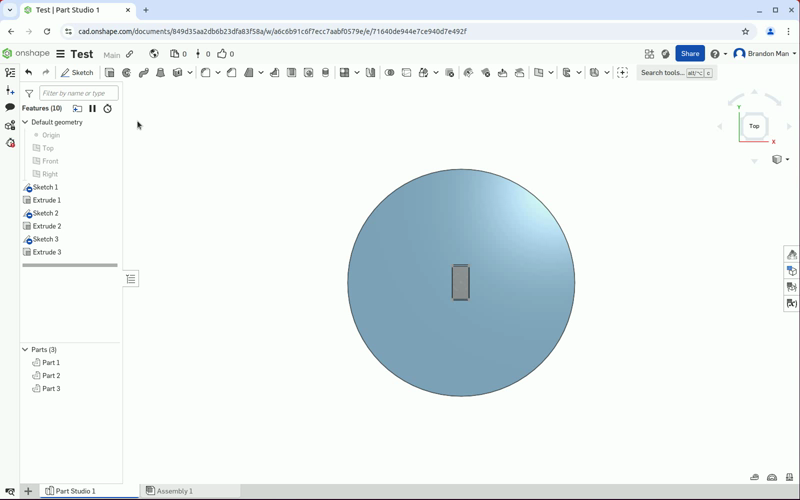
key(shift+7)
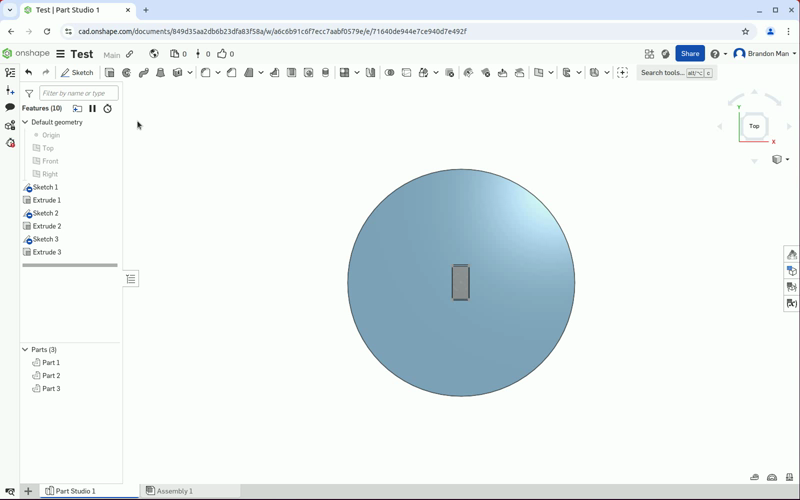
key(up, 3)
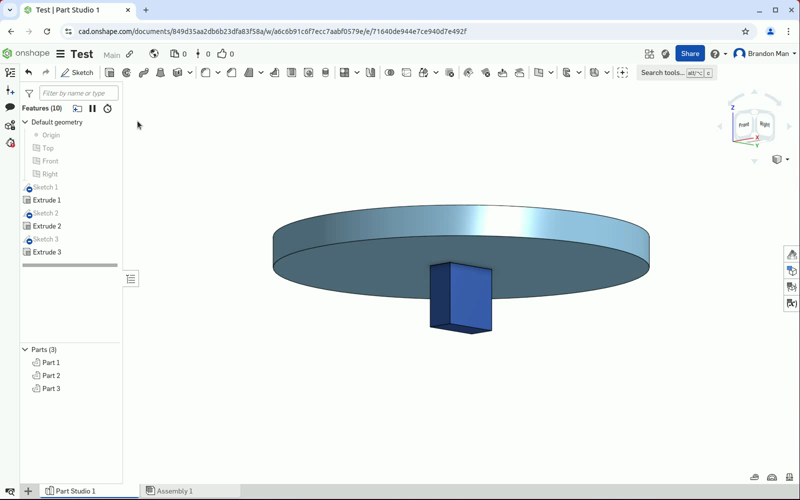
key(left, 3)
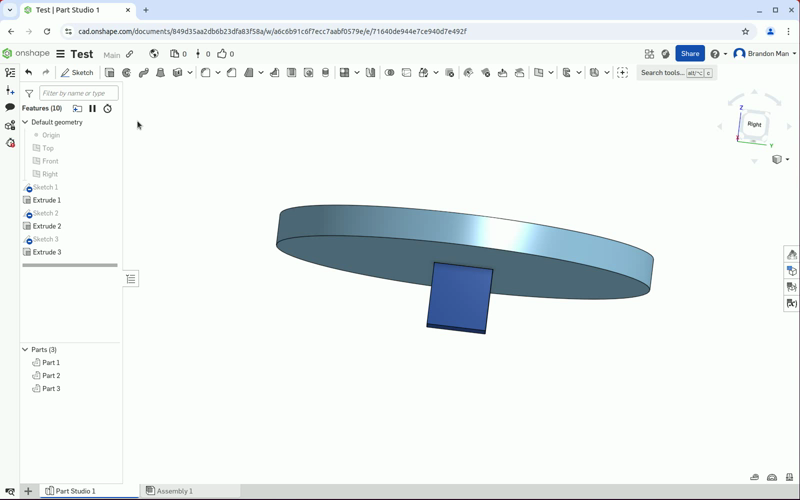
key(right, 3)
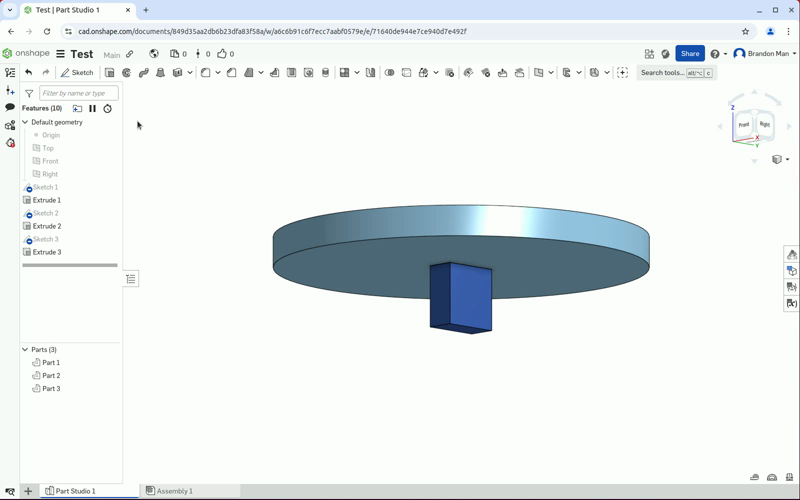
key(down, 3)
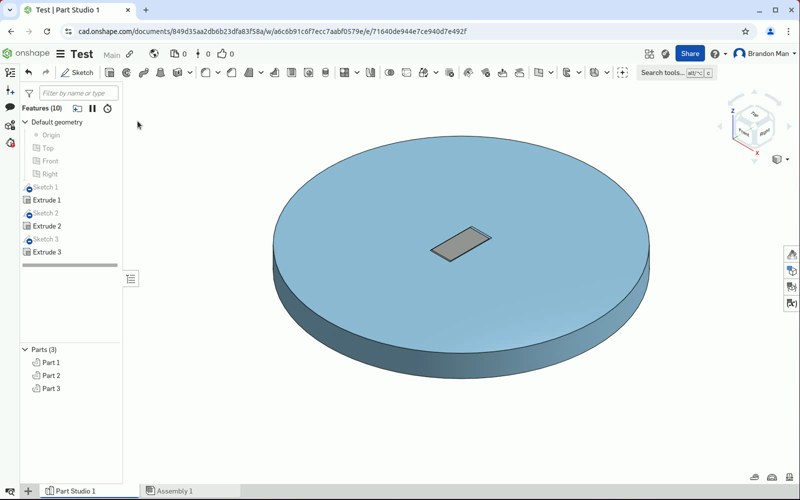
mouse_move(73, 189)
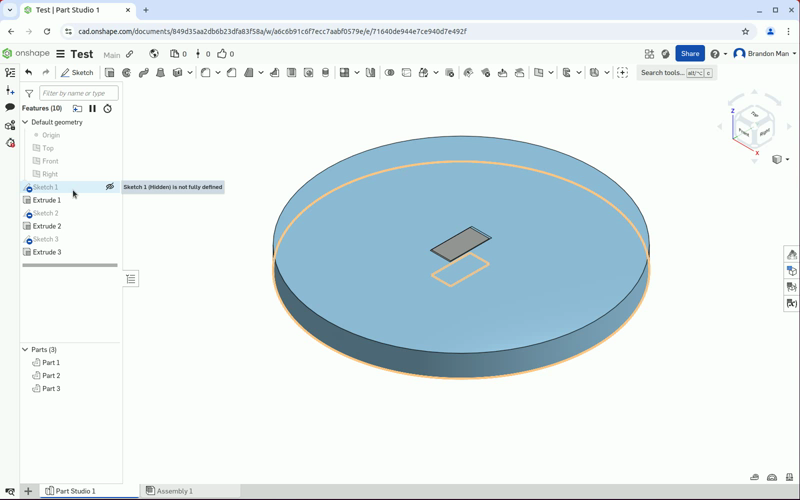
click(73, 189)